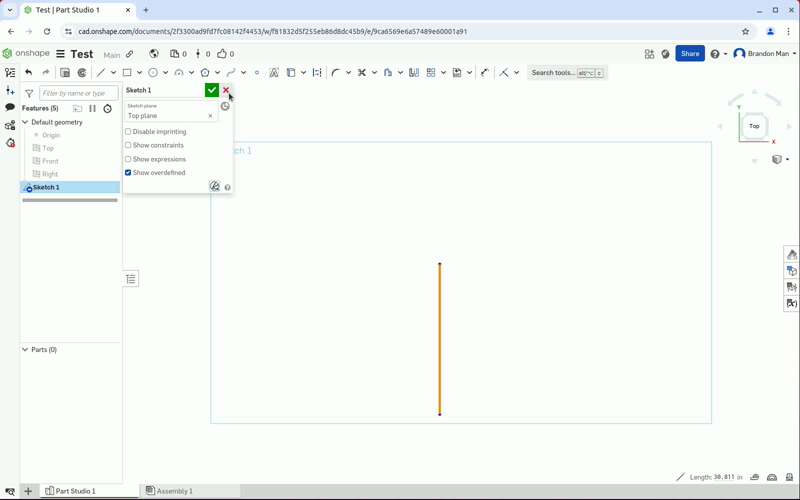
key(shift+h)
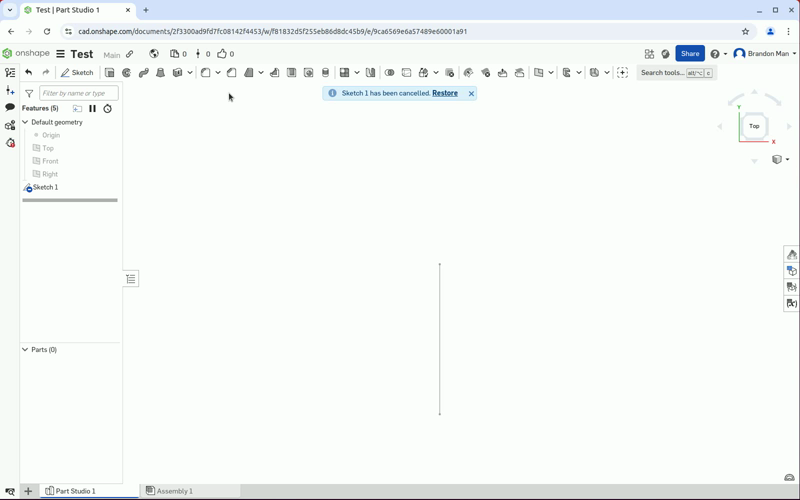
mouse_move(73, 352)
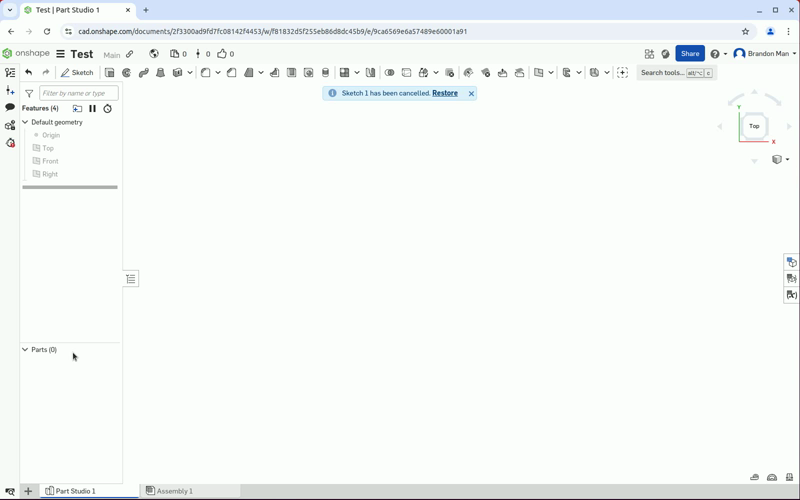
key(y)
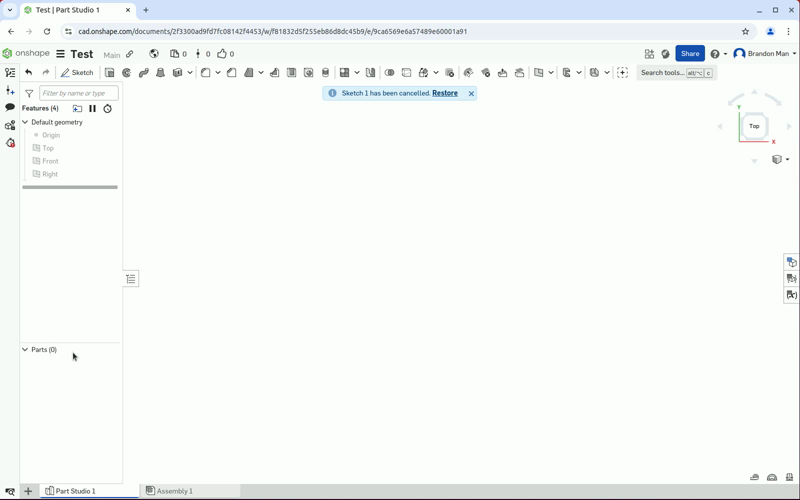
key(shift+p)
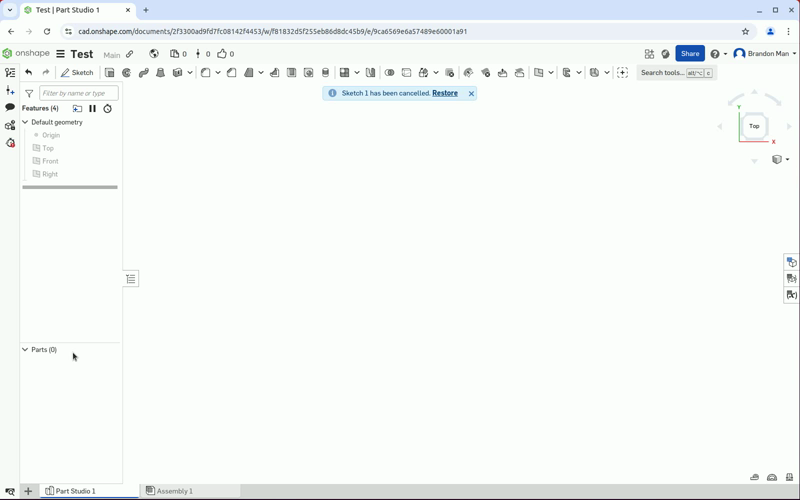
key(space)
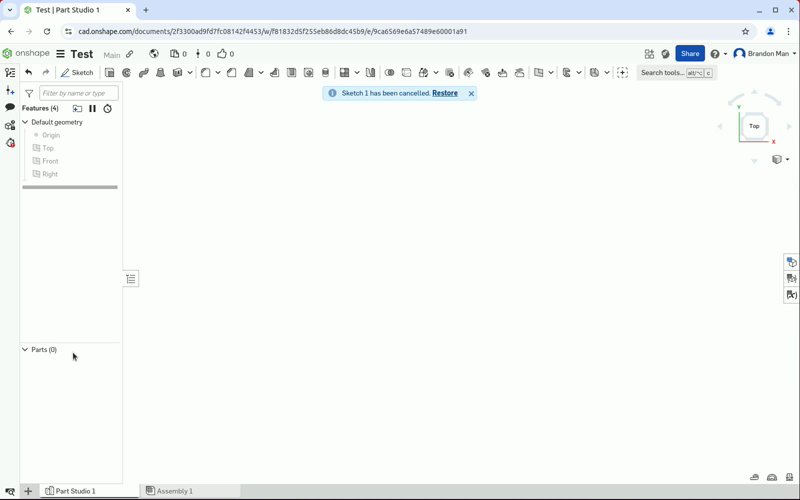
key_down(shift)
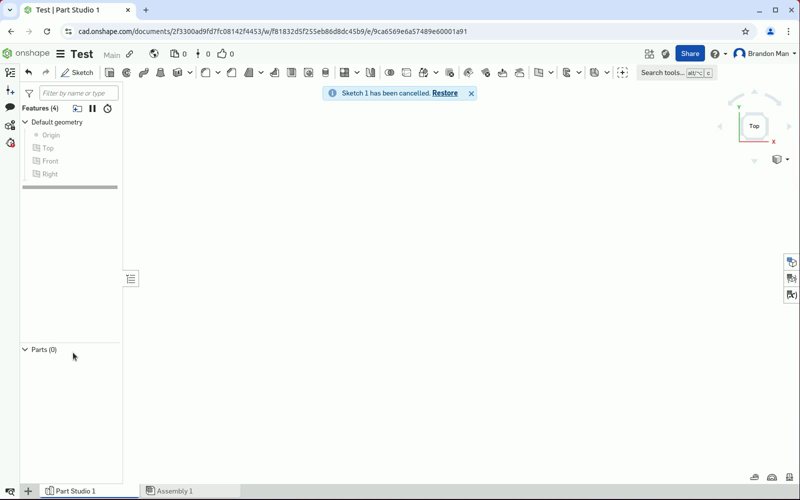
key(up)
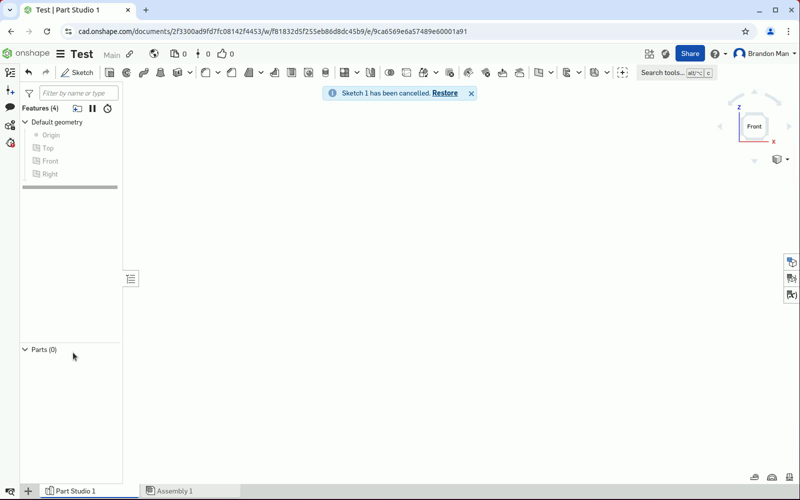
key_up(shift)
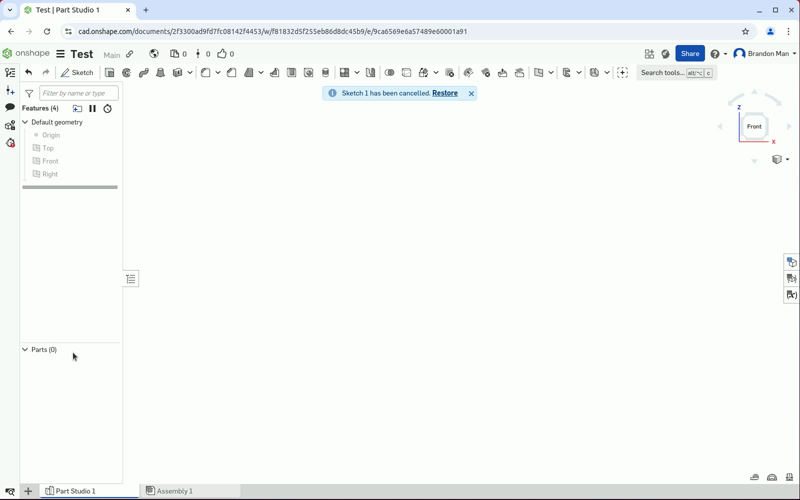
key(space)
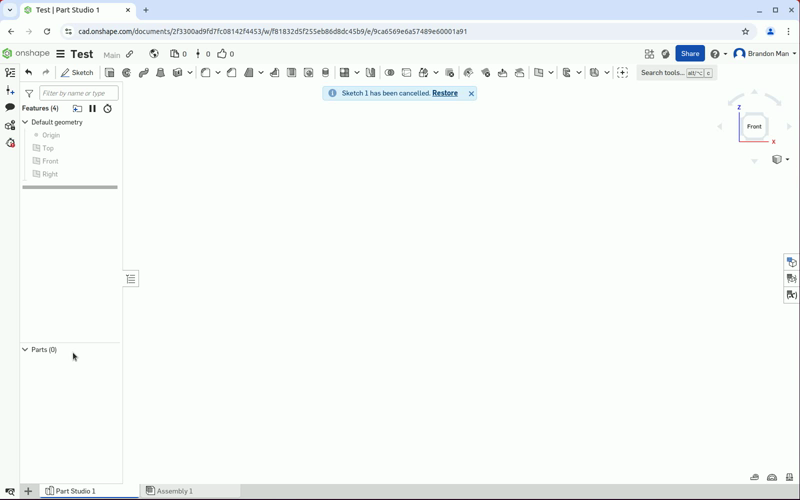
key_down(shift)
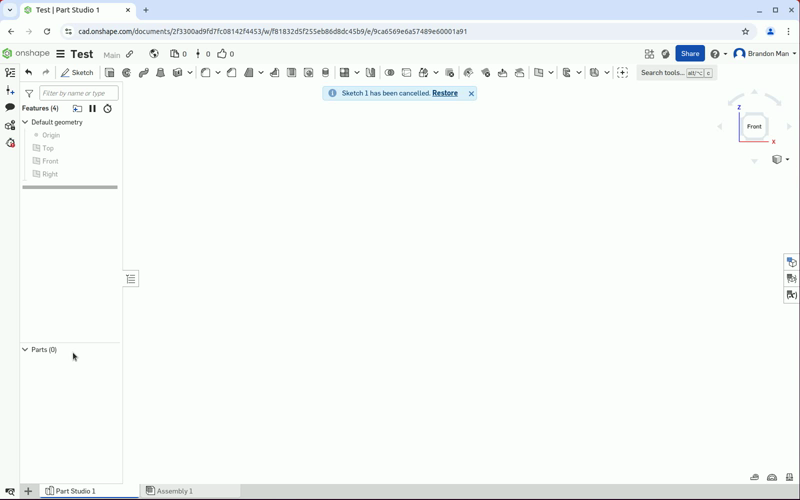
key(left)
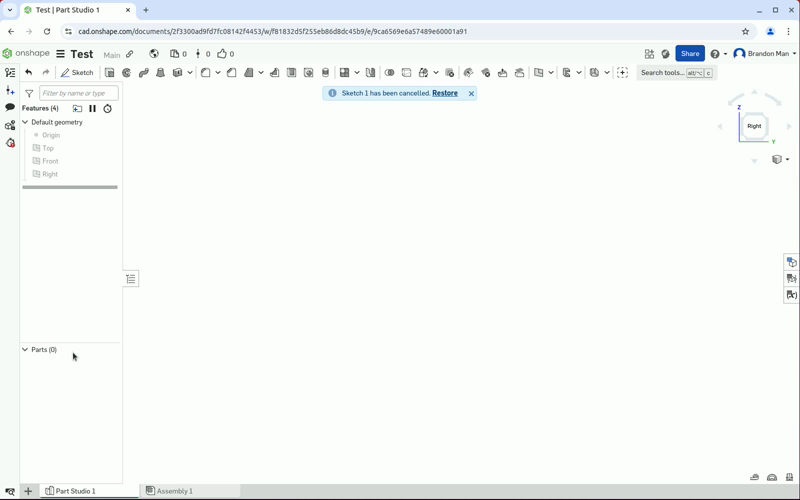
key_up(shift)
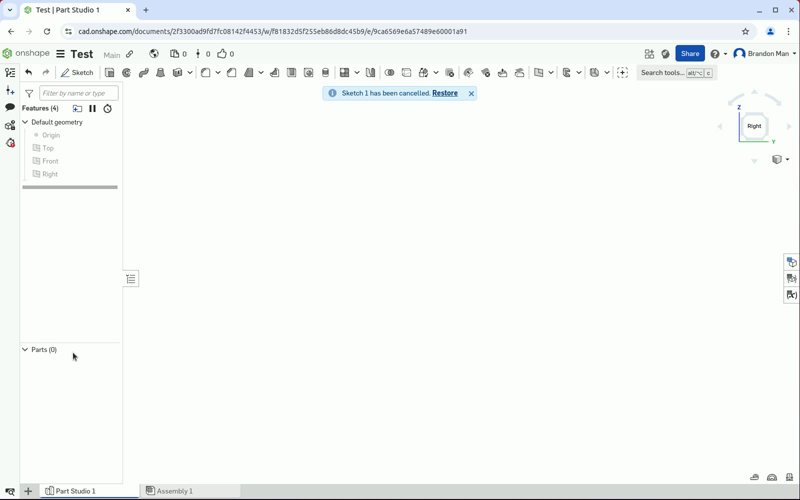
mouse_move(73, 352)
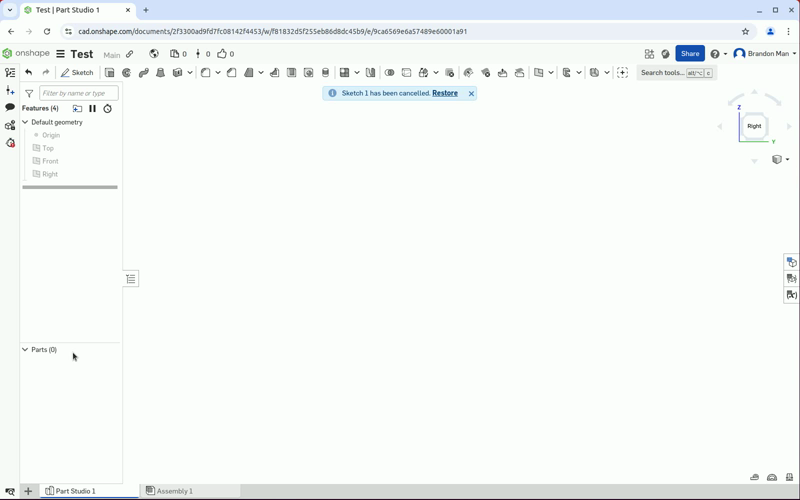
key(shift+y)
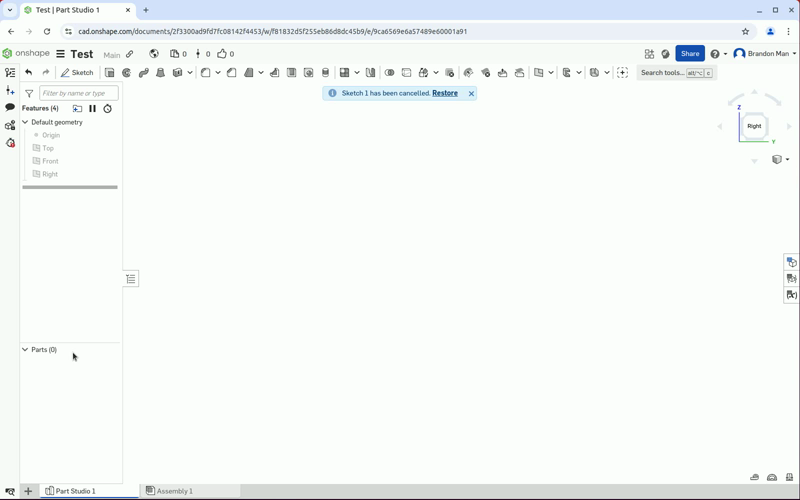
key(shift+s)
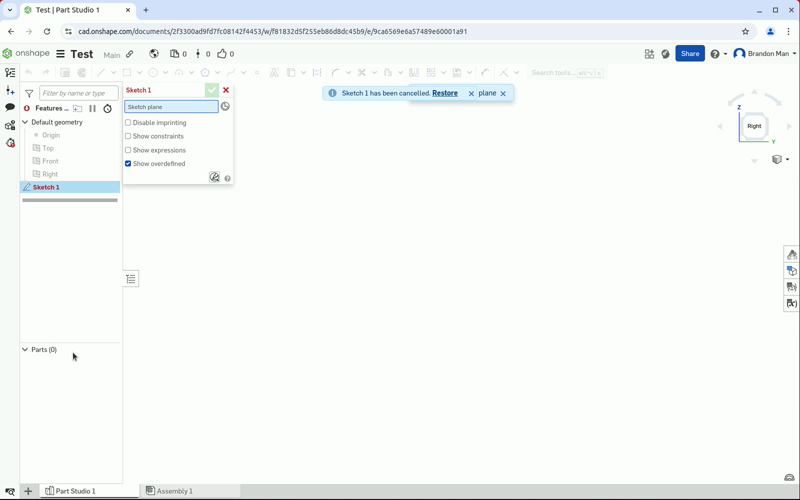
mouse_move(73, 176)
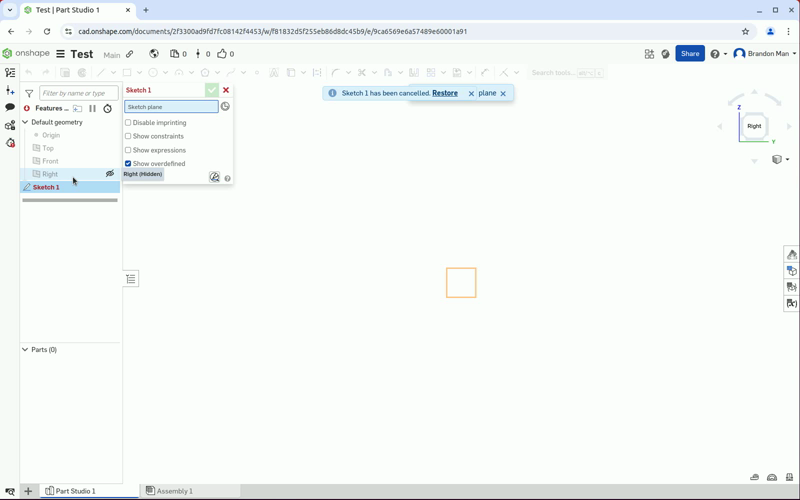
click(73, 176)
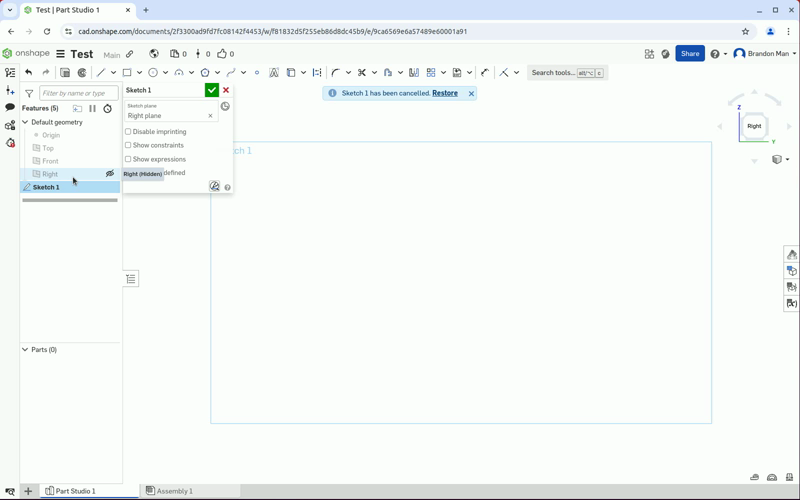
mouse_move(73, 352)
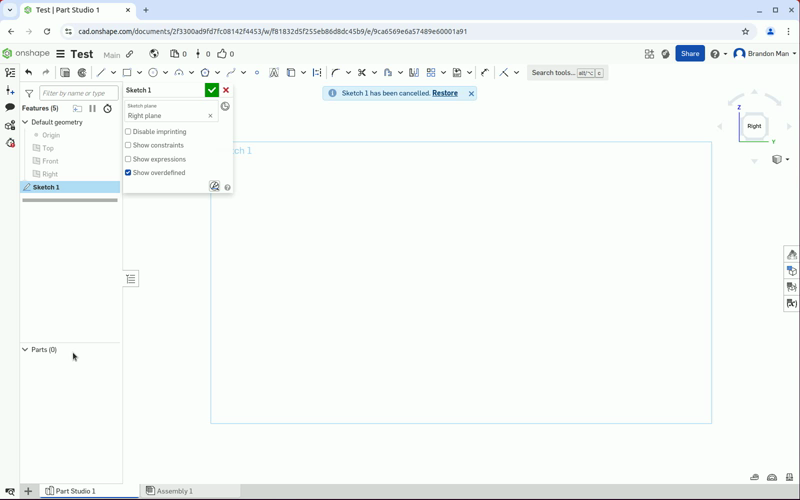
key(y)
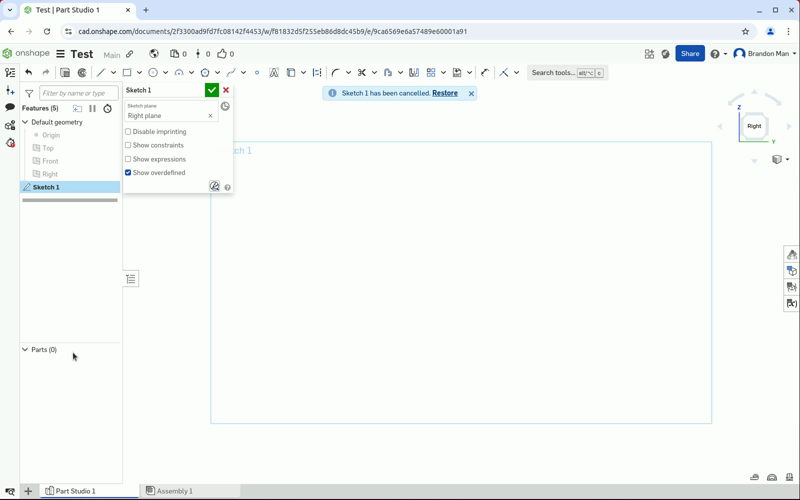
key(l)
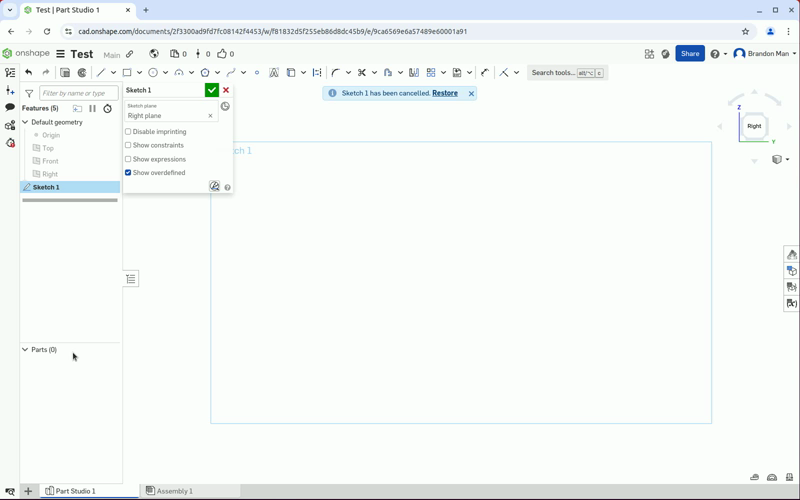
key_down(shift)
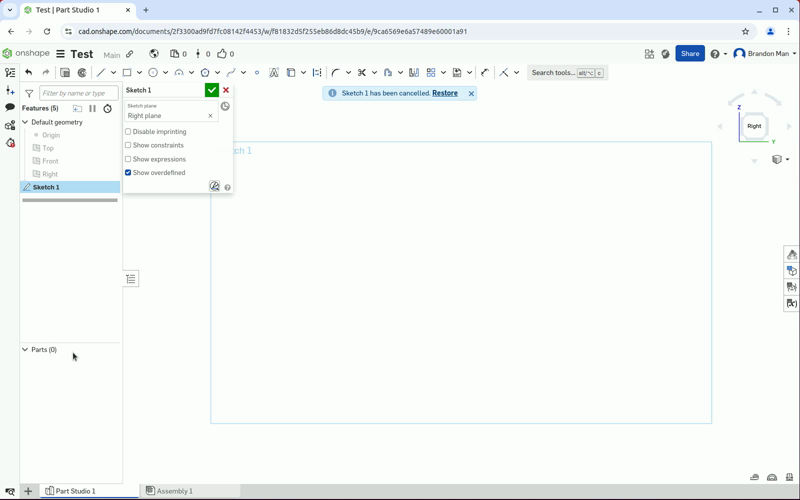
mouse_move(449, 233)
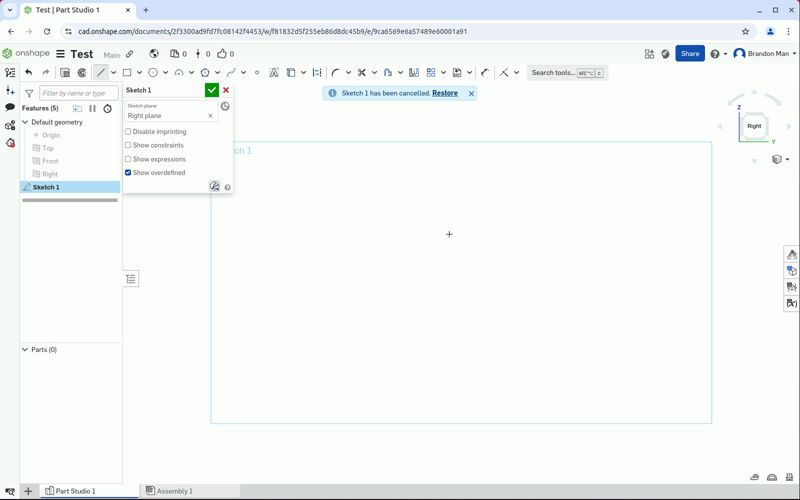
click(449, 233)
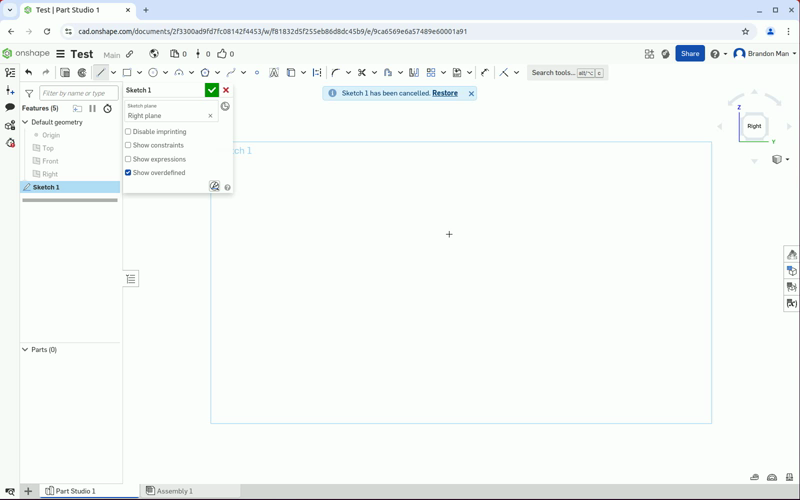
key_up(shift)
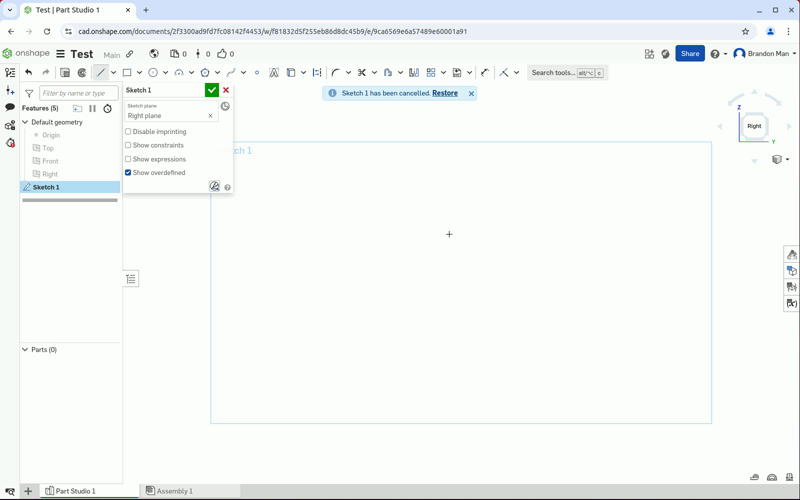
key_down(shift)
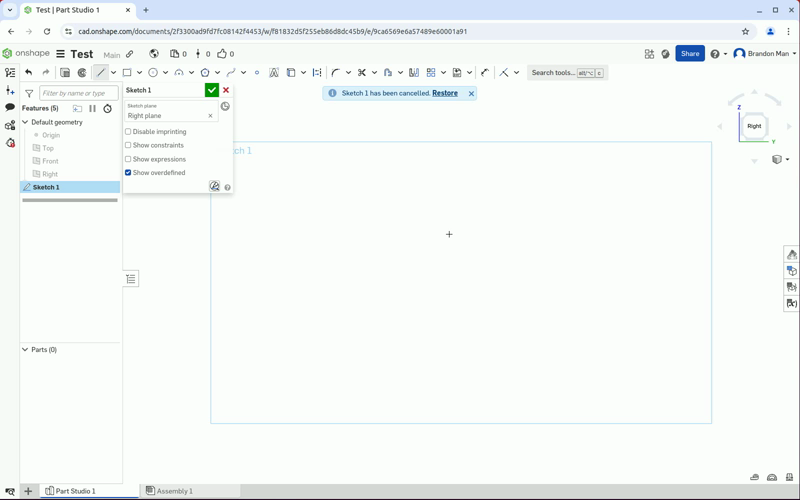
mouse_move(479, 233)
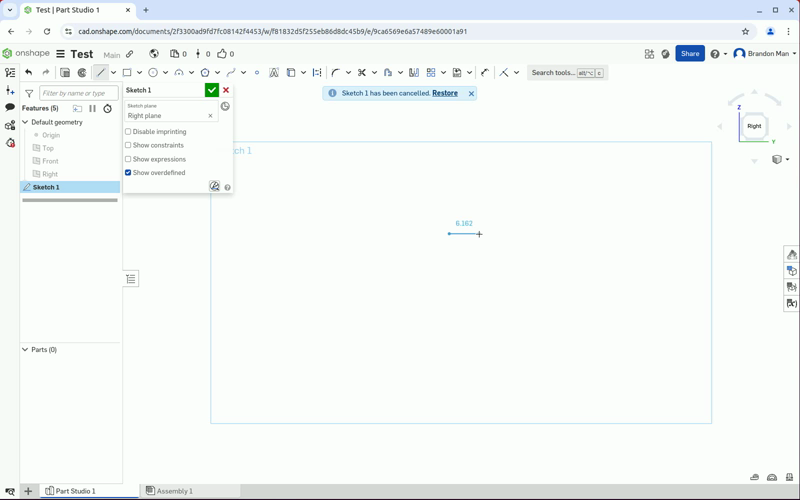
mouse_move(460, 233)
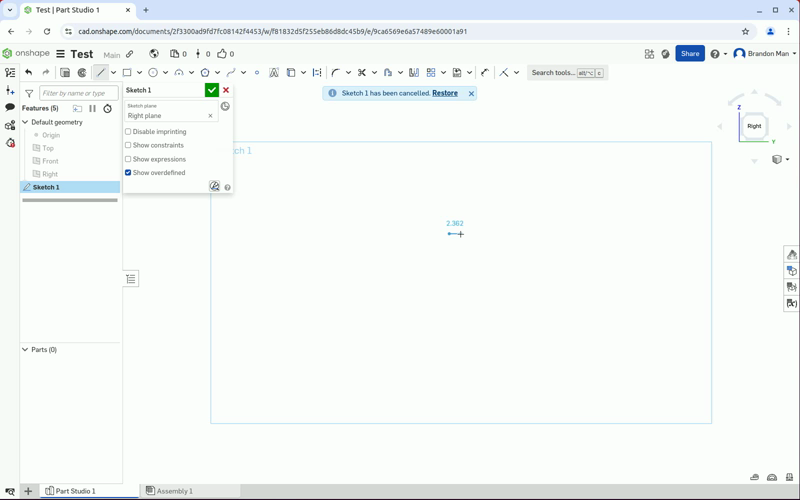
click(460, 233)
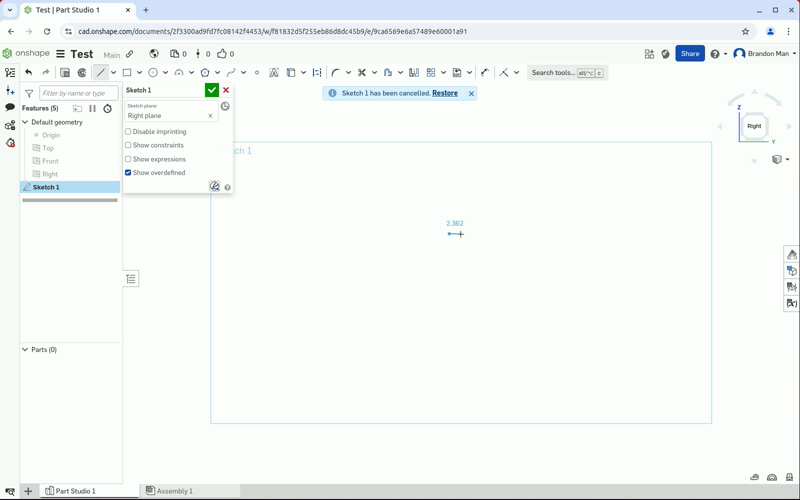
key_up(shift)
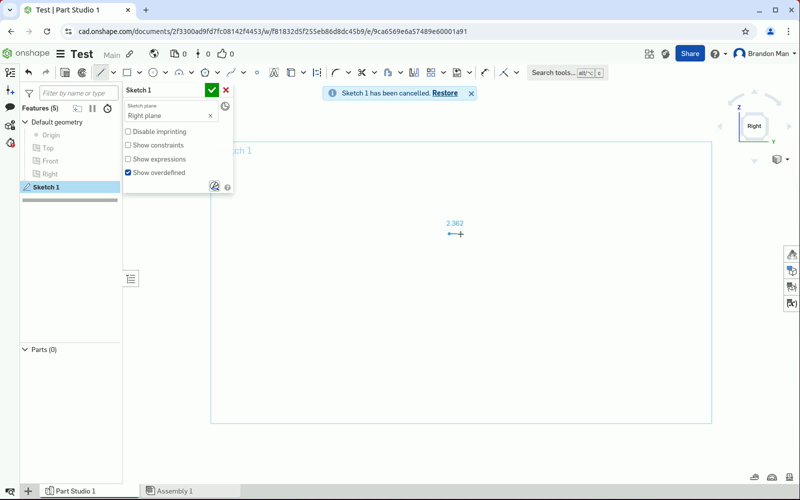
key_down(shift)
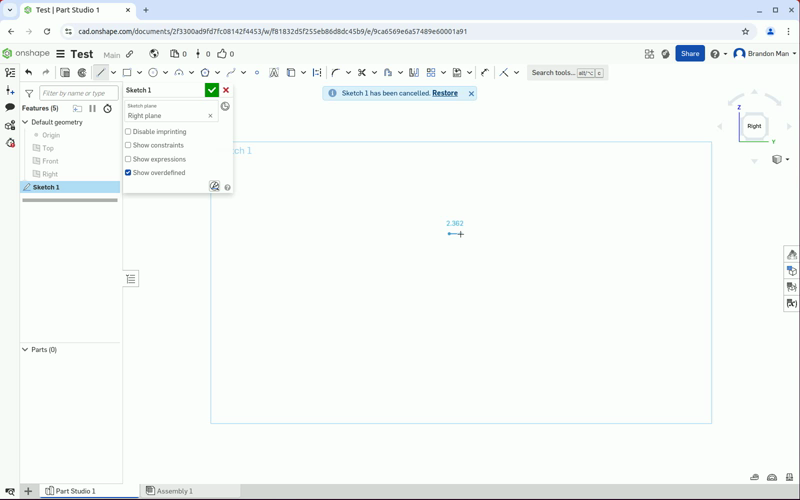
mouse_move(490, 233)
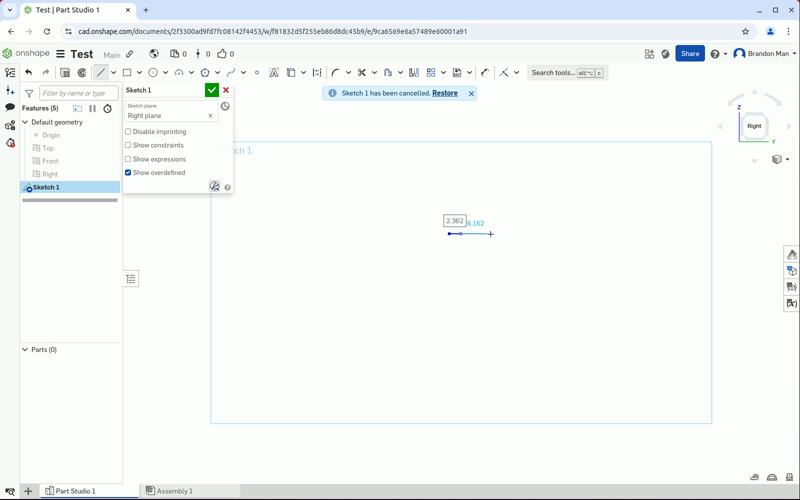
mouse_move(460, 283)
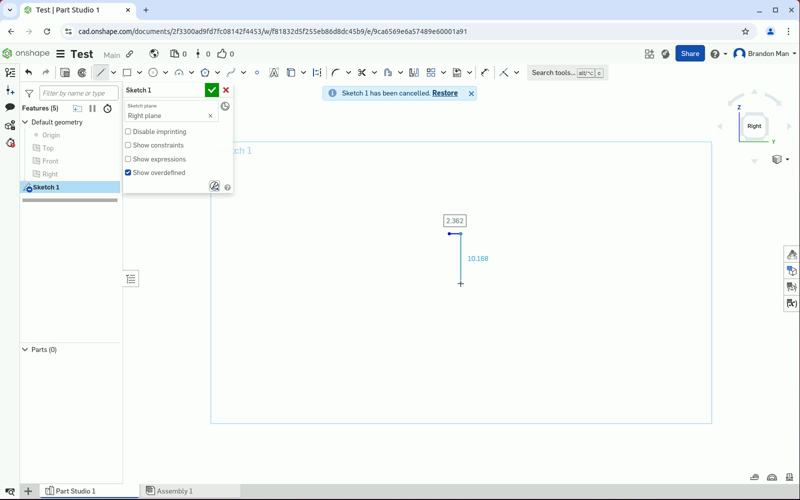
click(460, 283)
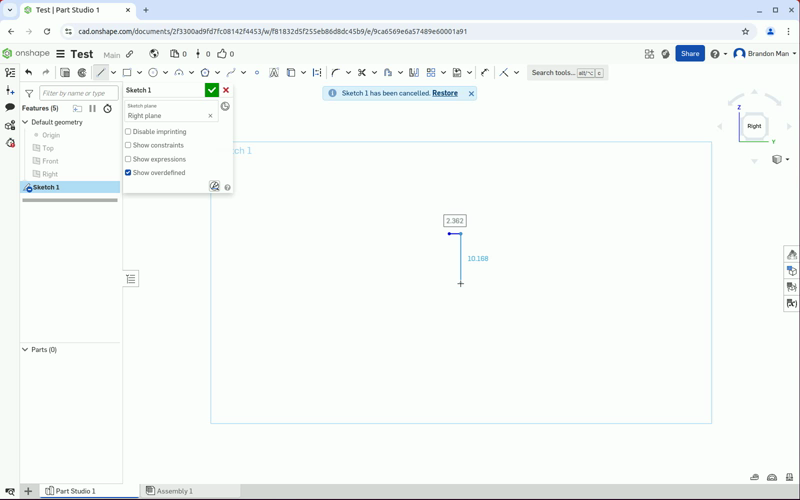
key_up(shift)
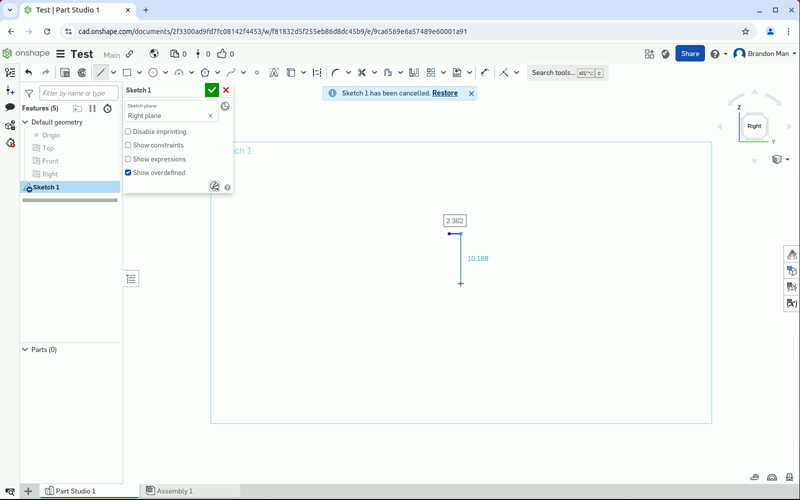
key_down(shift)
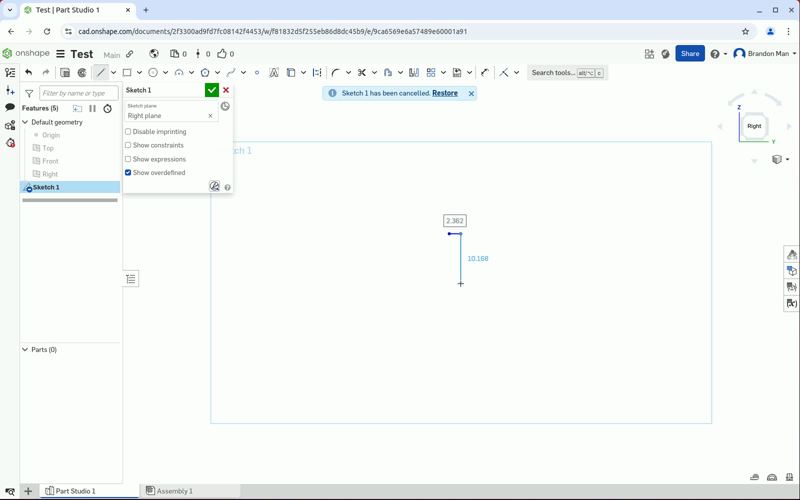
mouse_move(490, 283)
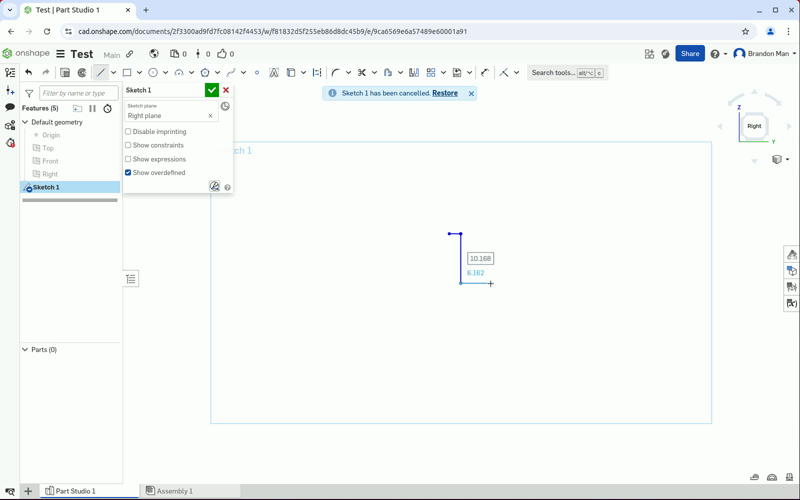
mouse_move(513, 283)
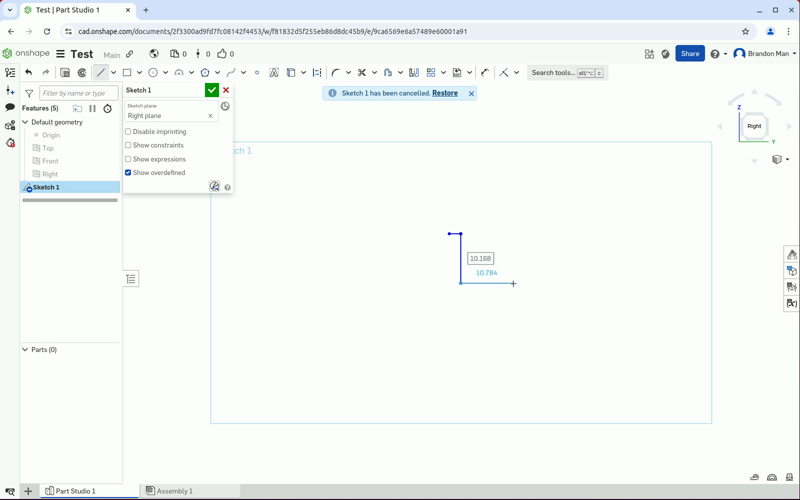
click(513, 283)
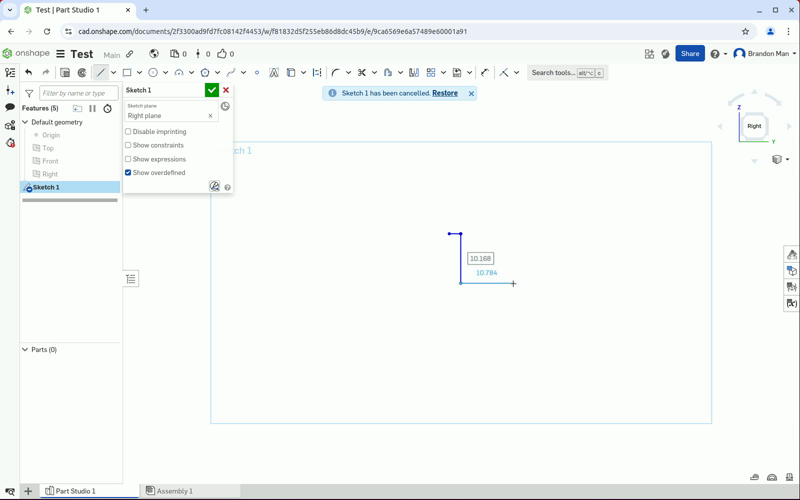
key_up(shift)
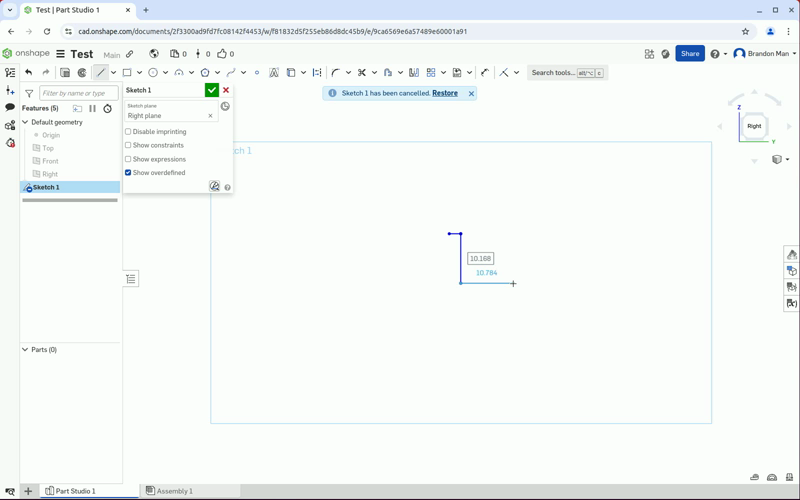
key_down(shift)
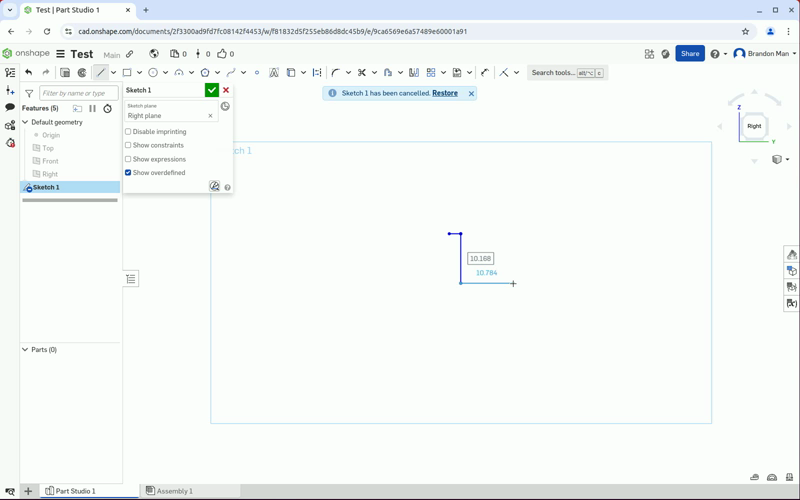
mouse_move(543, 283)
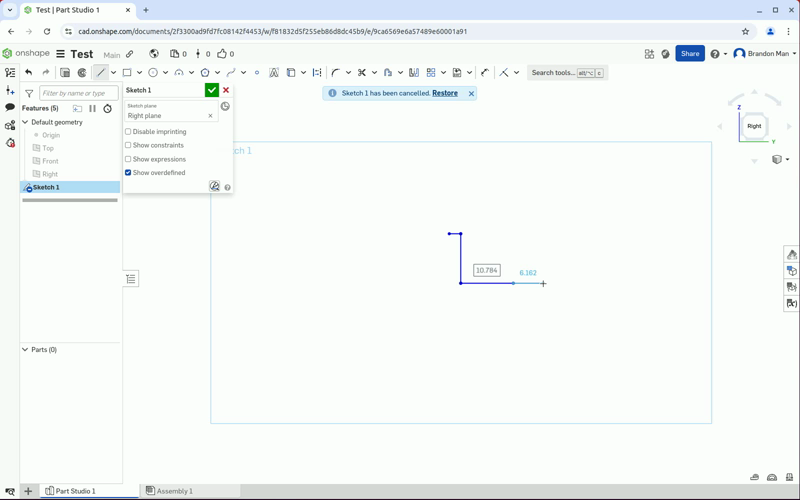
mouse_move(513, 278)
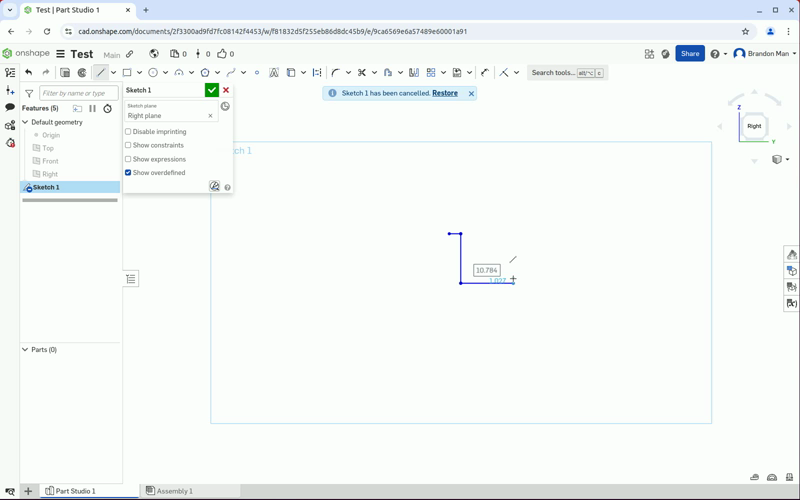
scroll(6)
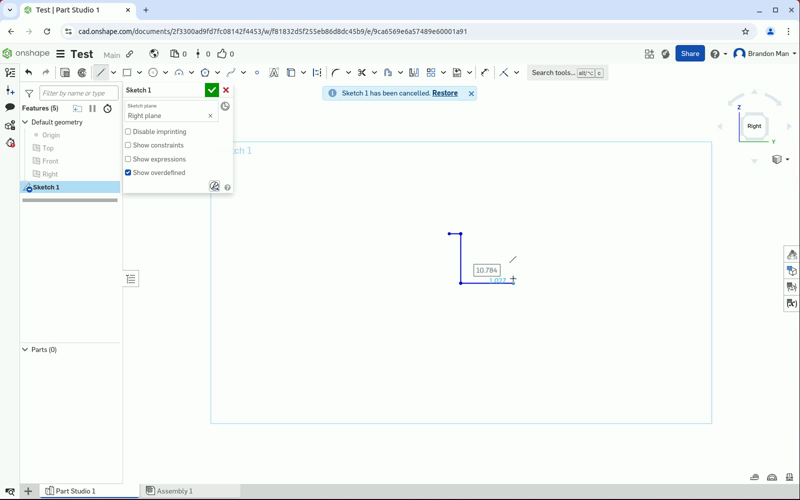
scroll(6)
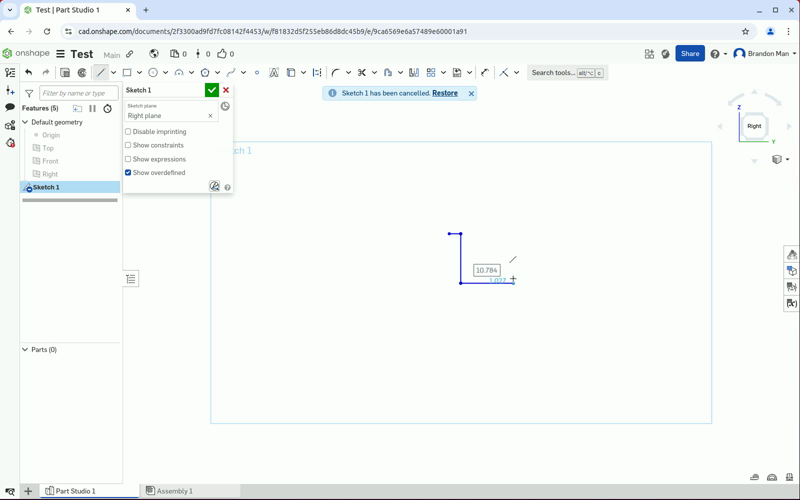
scroll(6)
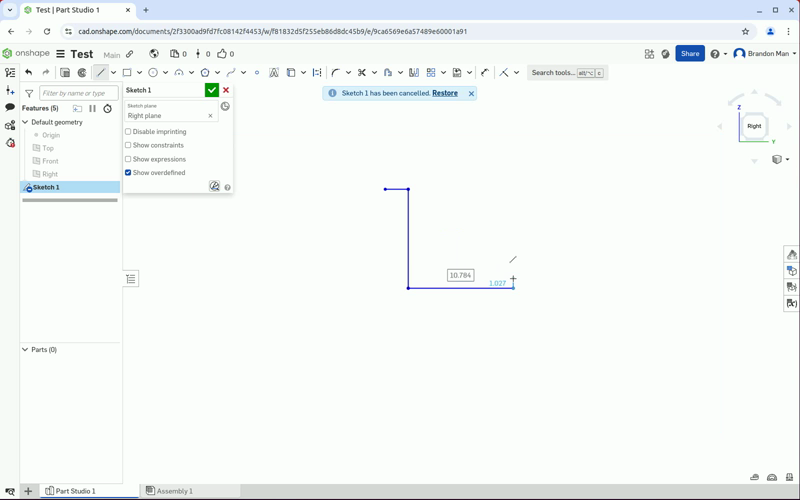
scroll(6)
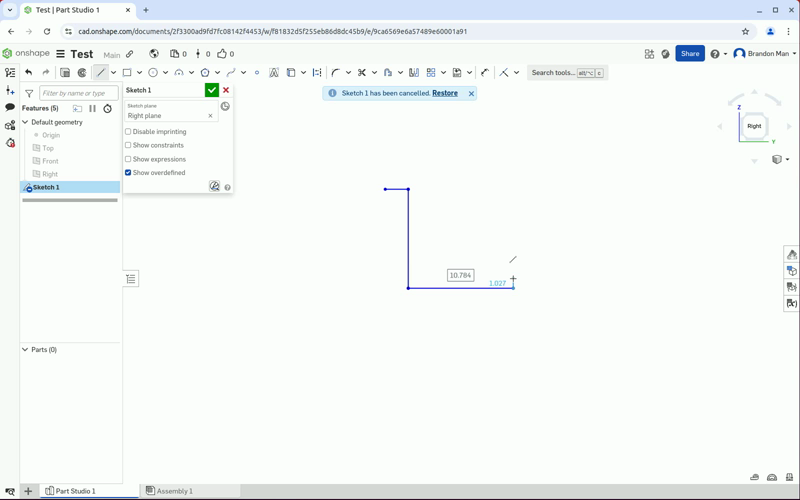
scroll(6)
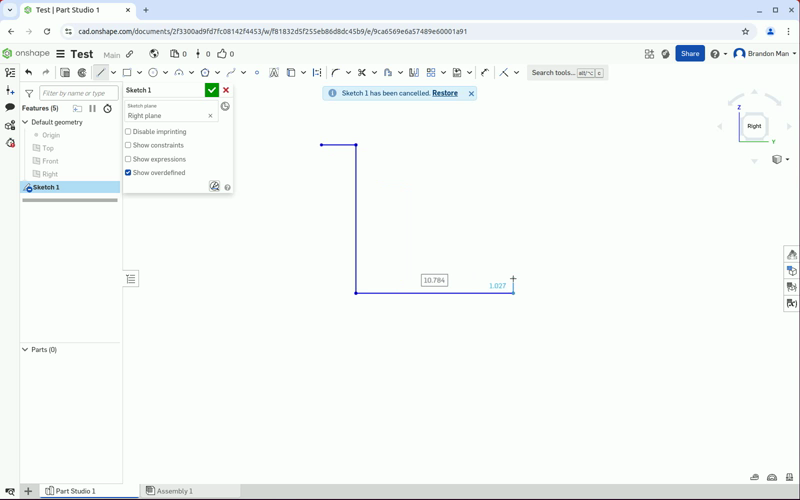
scroll(6)
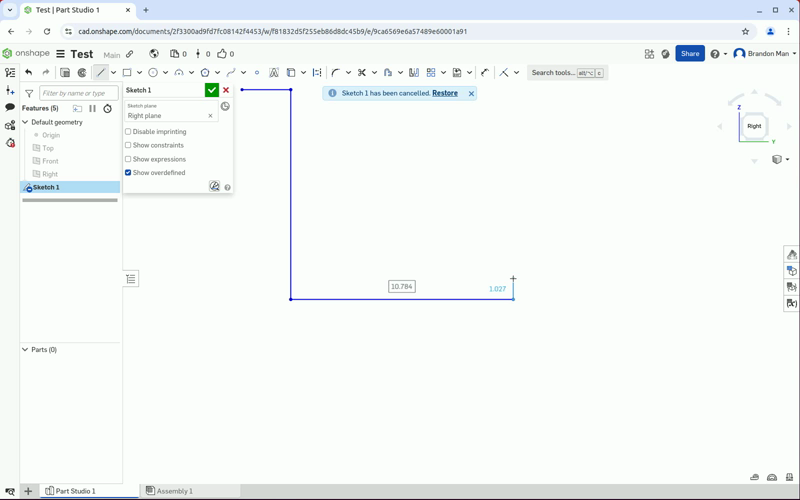
scroll(6)
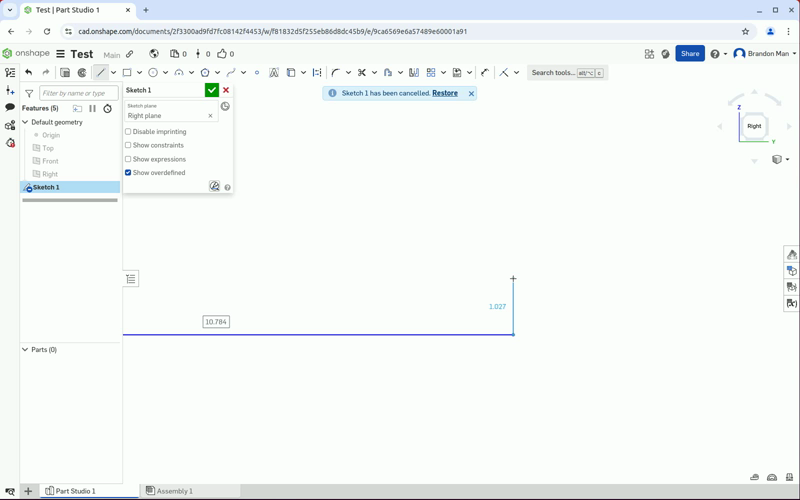
click(513, 278)
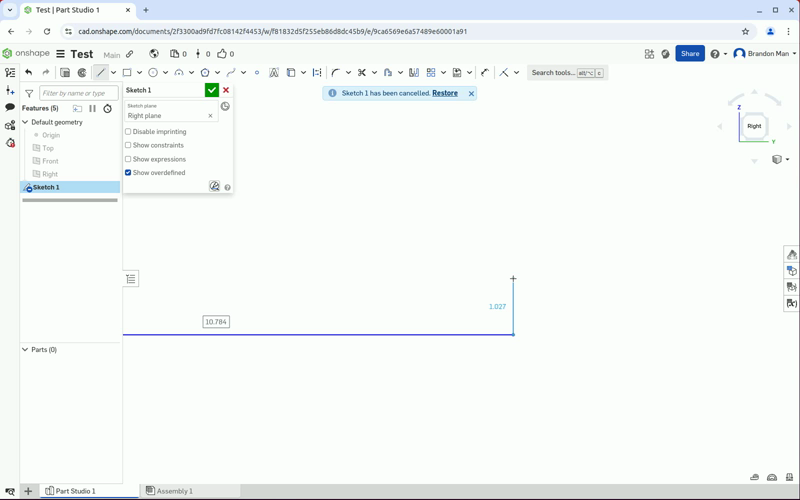
scroll(-6)
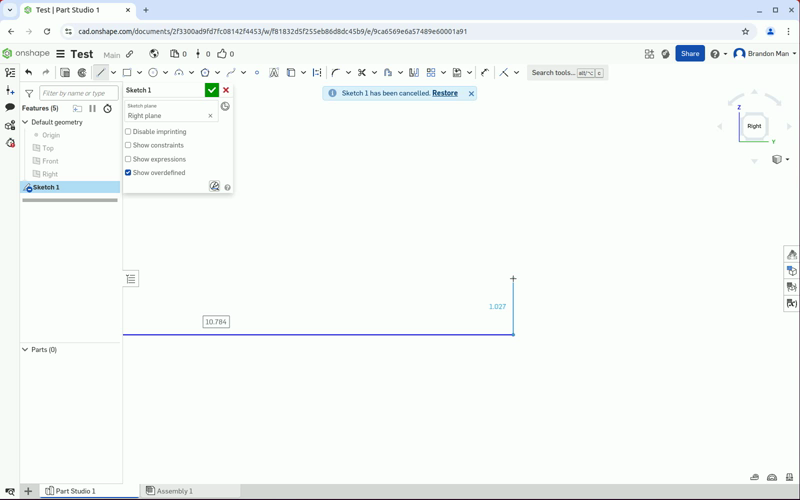
scroll(-6)
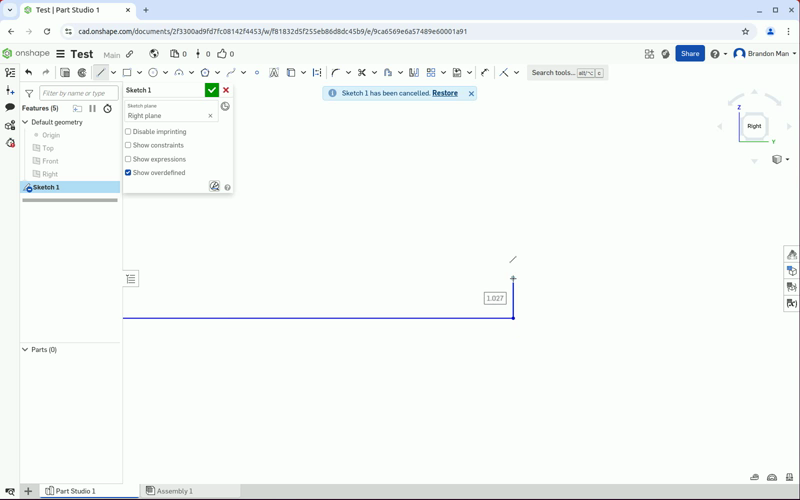
scroll(-6)
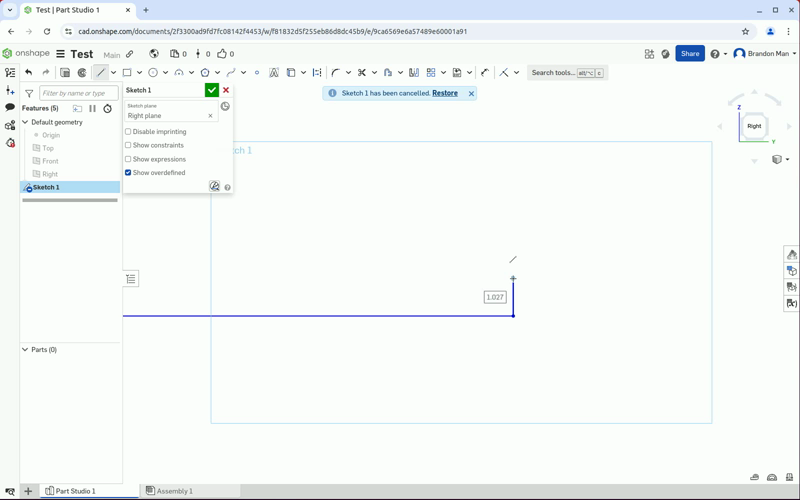
scroll(-6)
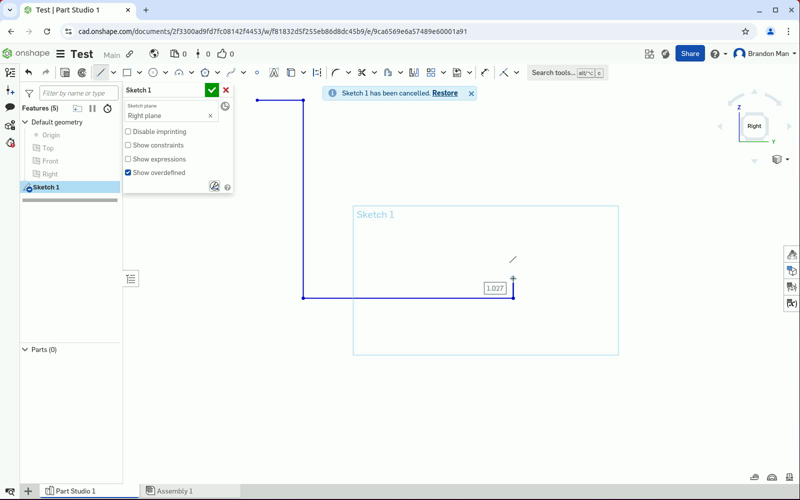
scroll(-6)
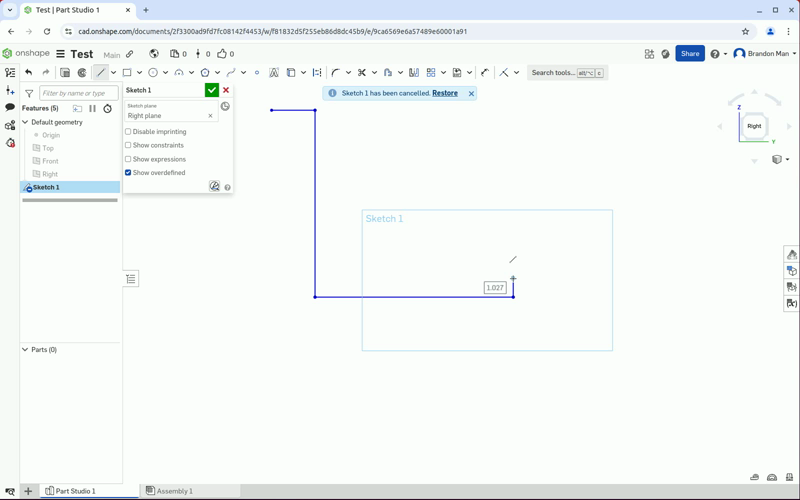
scroll(-6)
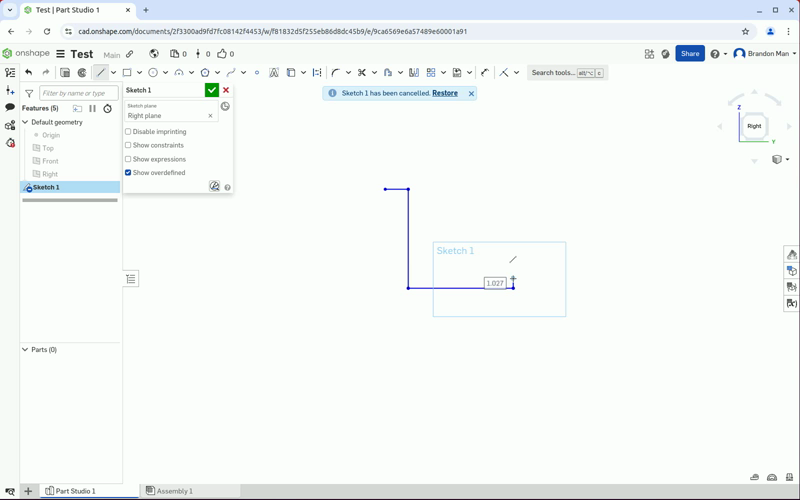
scroll(-6)
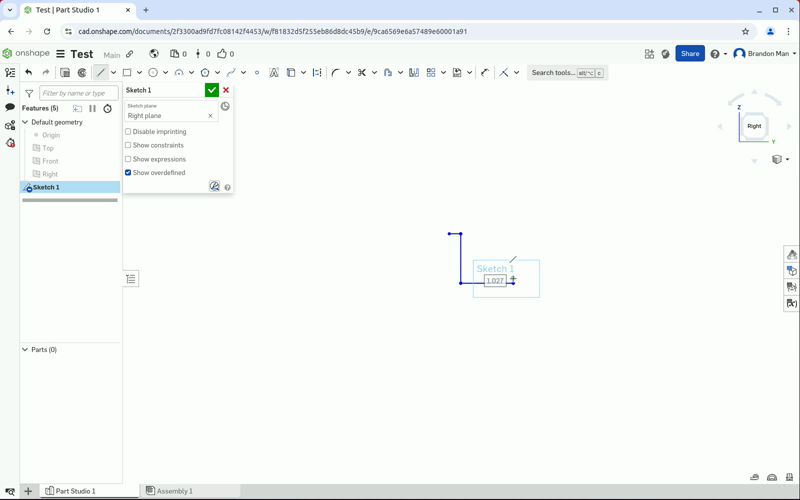
key_up(shift)
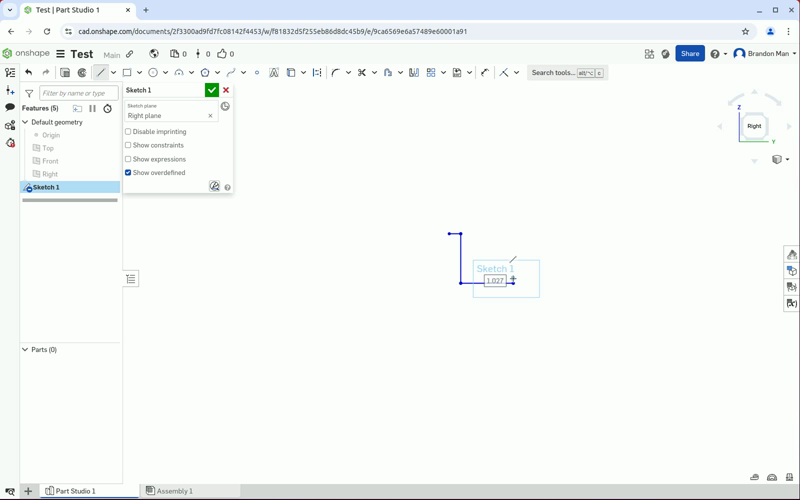
key_down(shift)
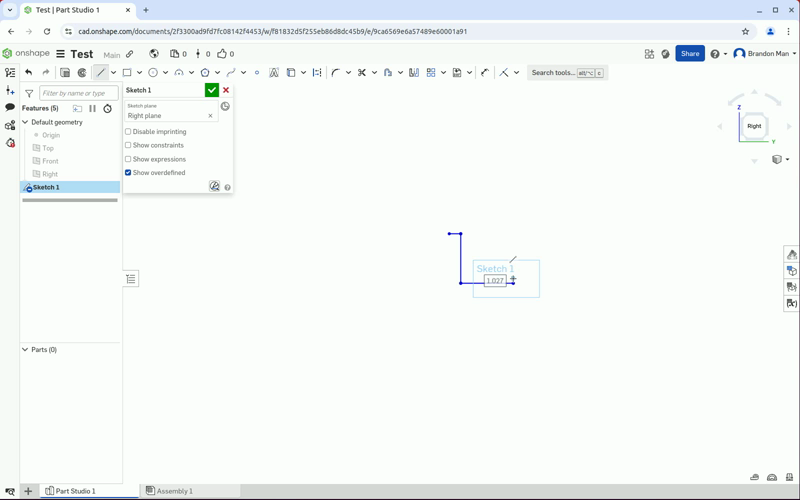
mouse_move(543, 278)
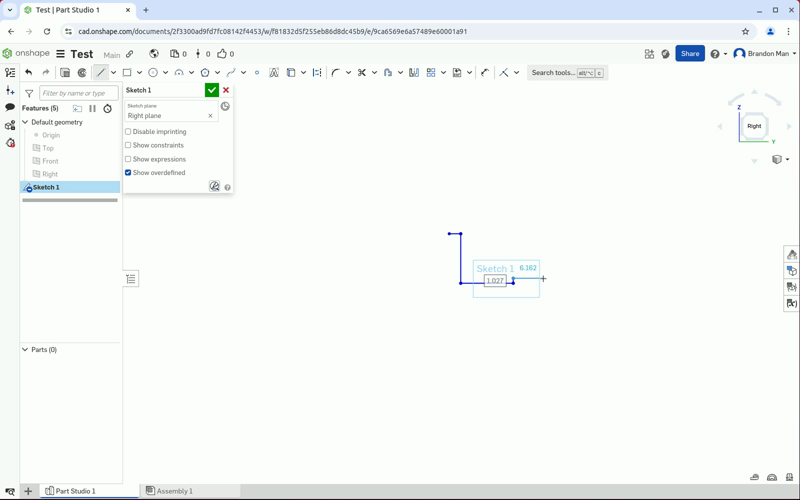
mouse_move(535, 278)
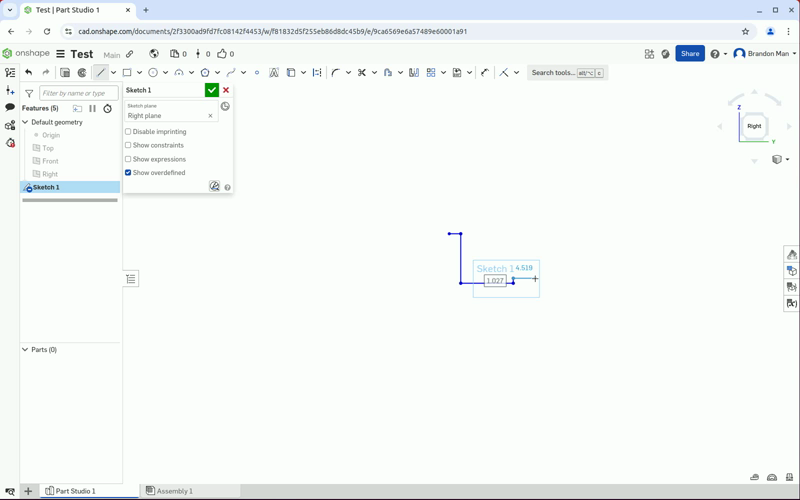
click(535, 278)
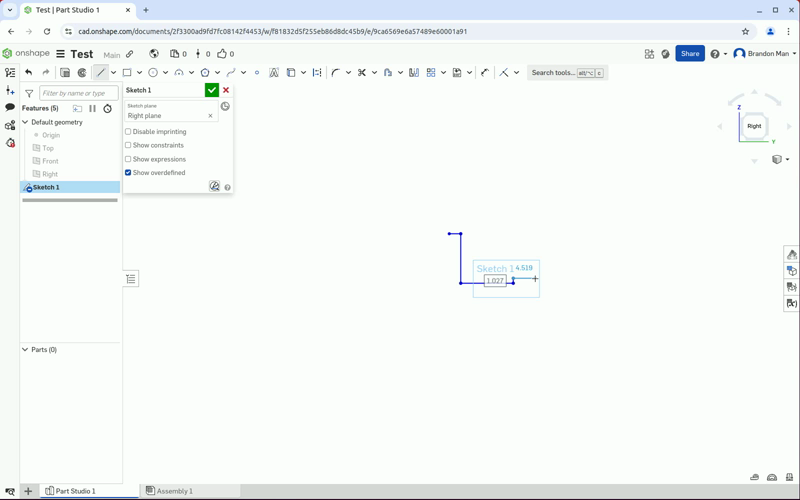
key_up(shift)
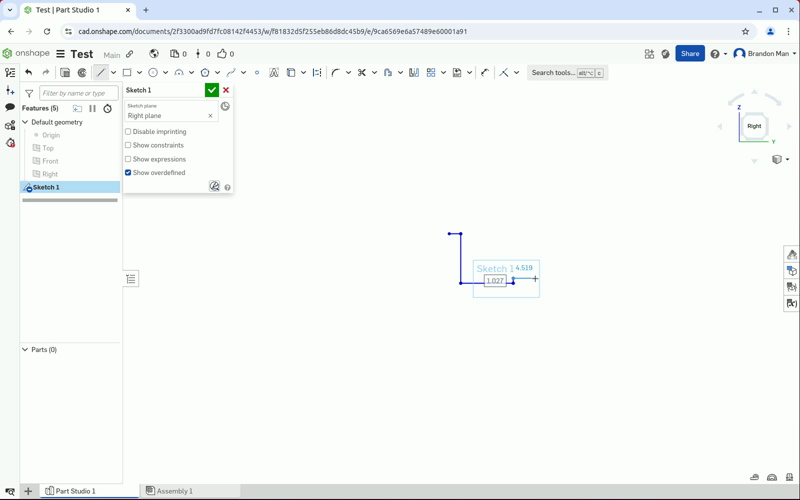
key_down(shift)
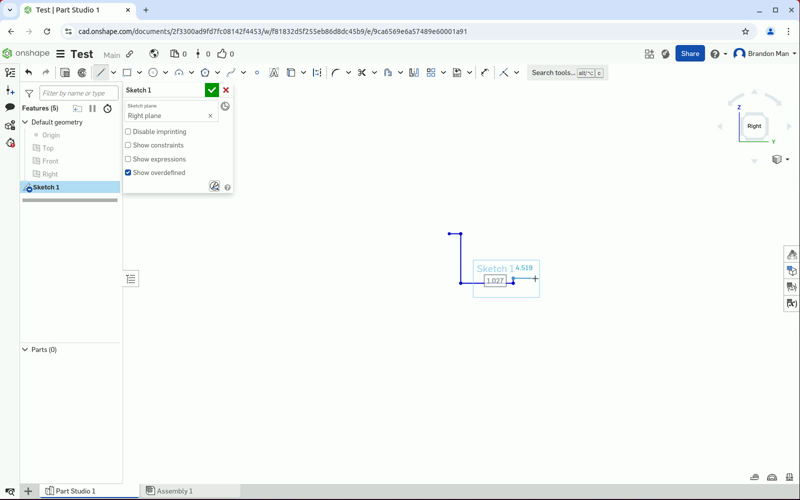
mouse_move(565, 278)
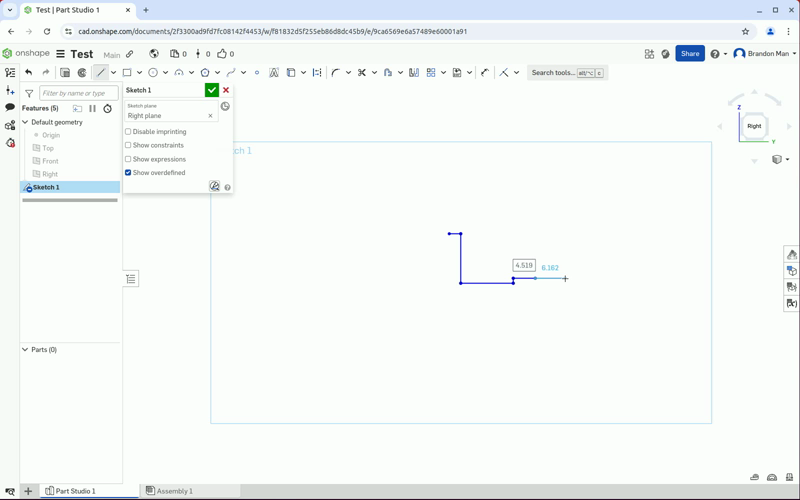
mouse_move(535, 283)
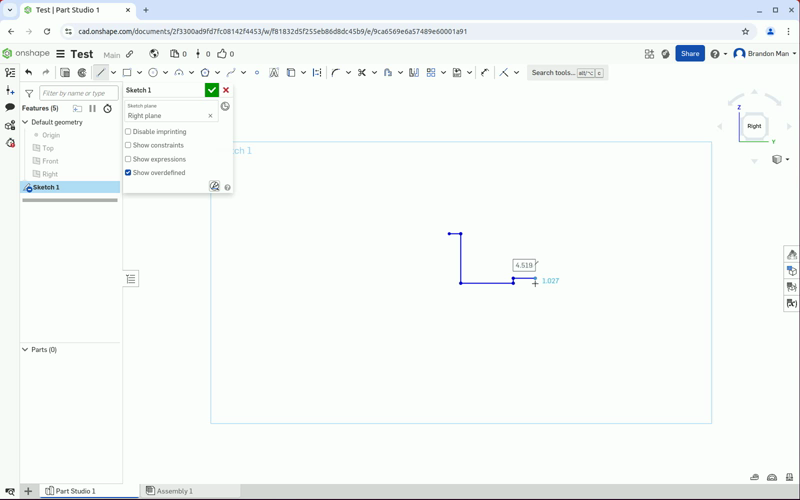
scroll(6)
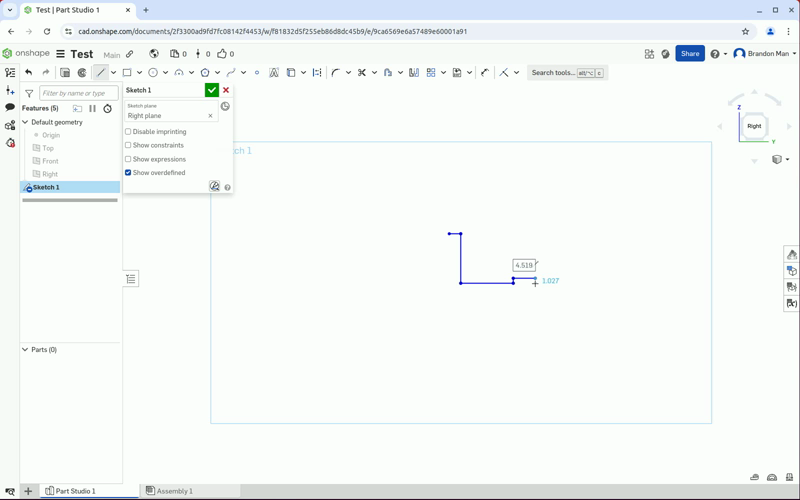
scroll(6)
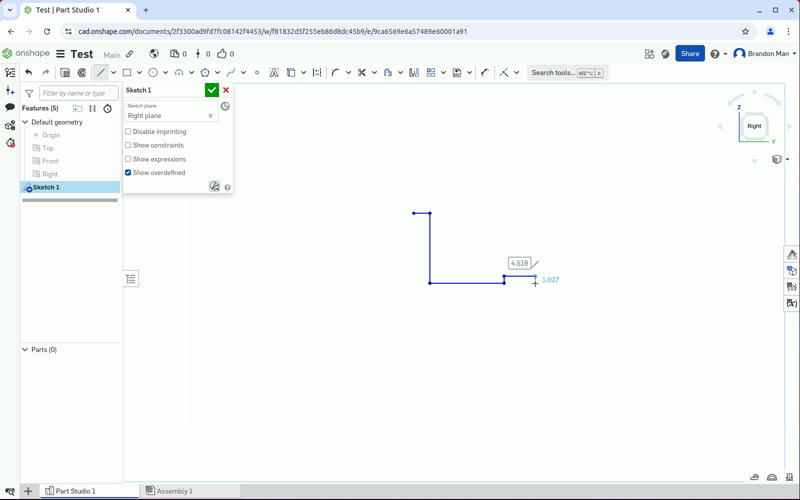
scroll(6)
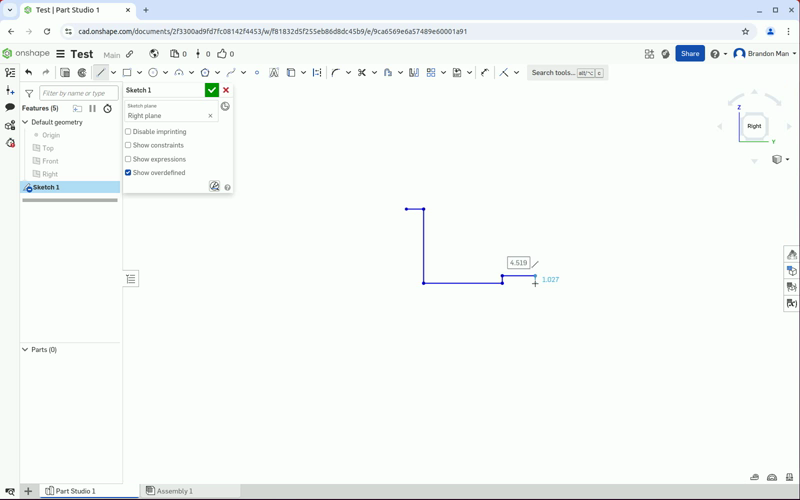
scroll(6)
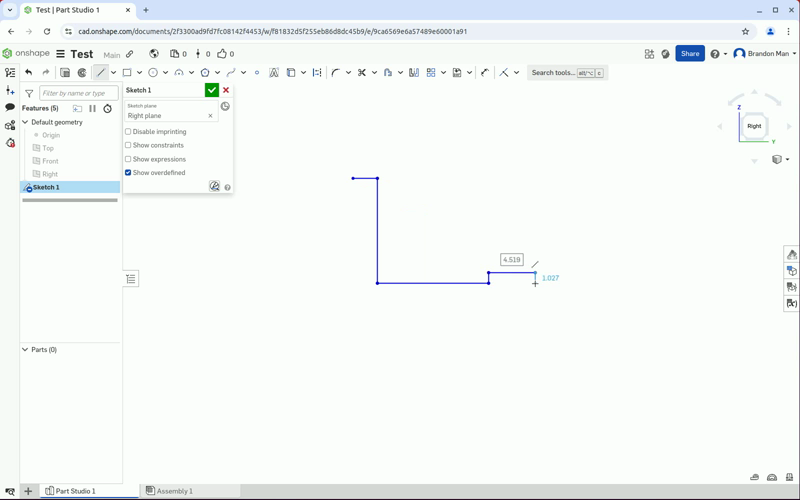
scroll(6)
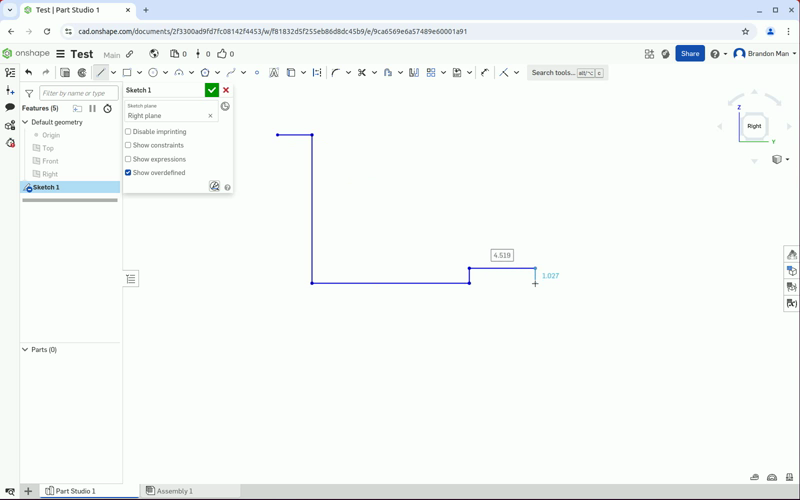
scroll(6)
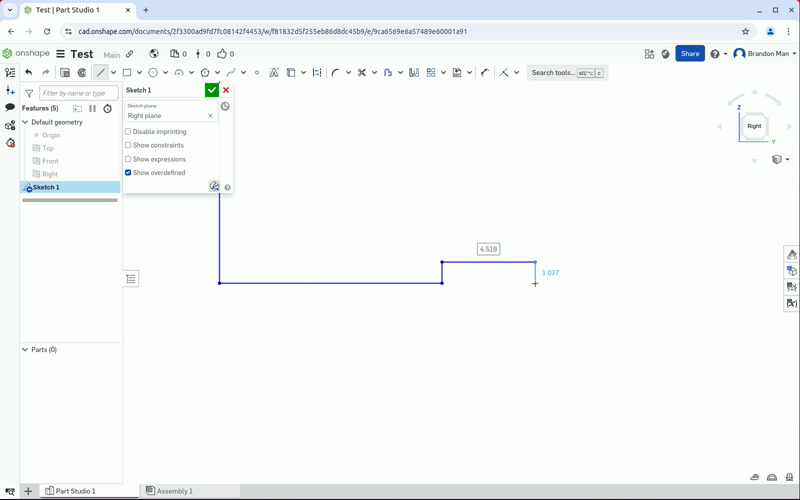
scroll(6)
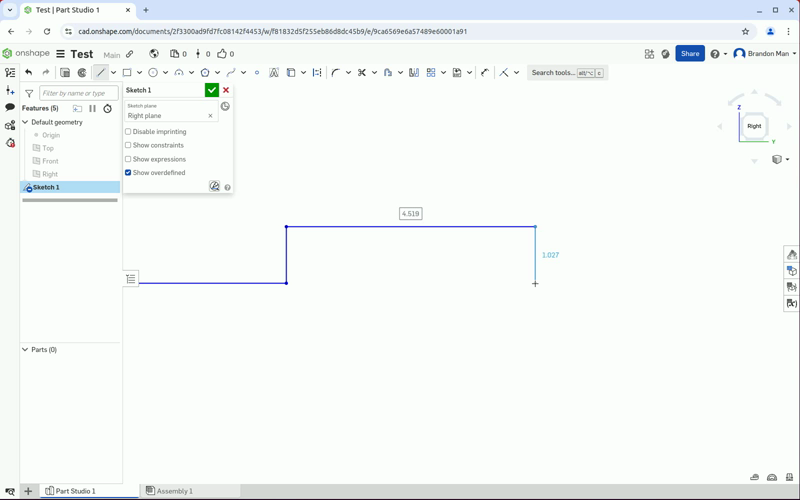
click(535, 283)
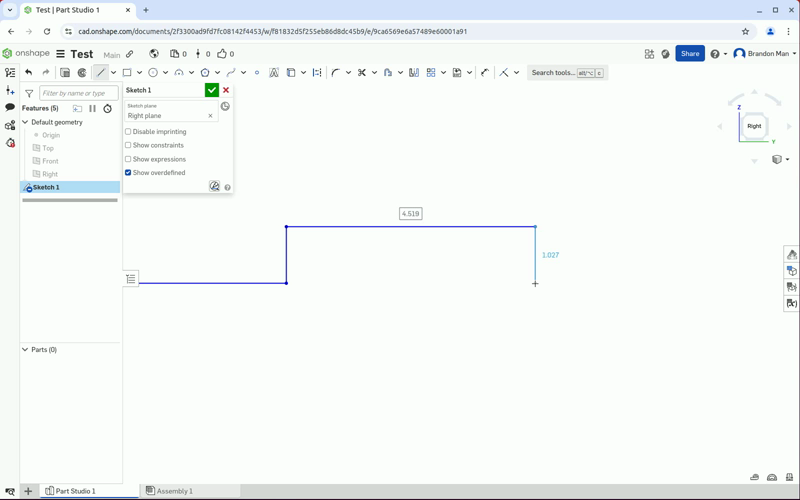
scroll(-6)
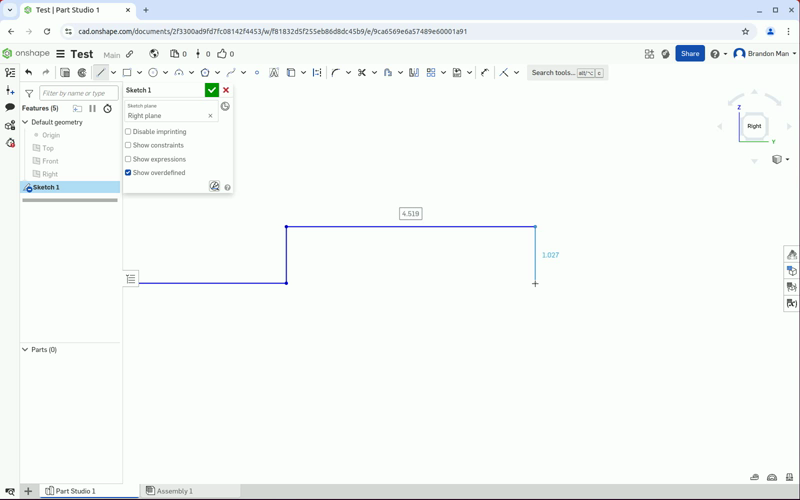
scroll(-6)
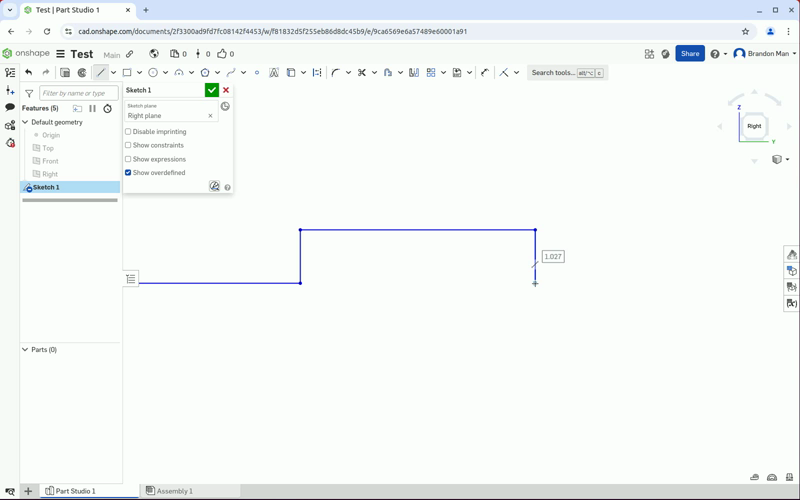
scroll(-6)
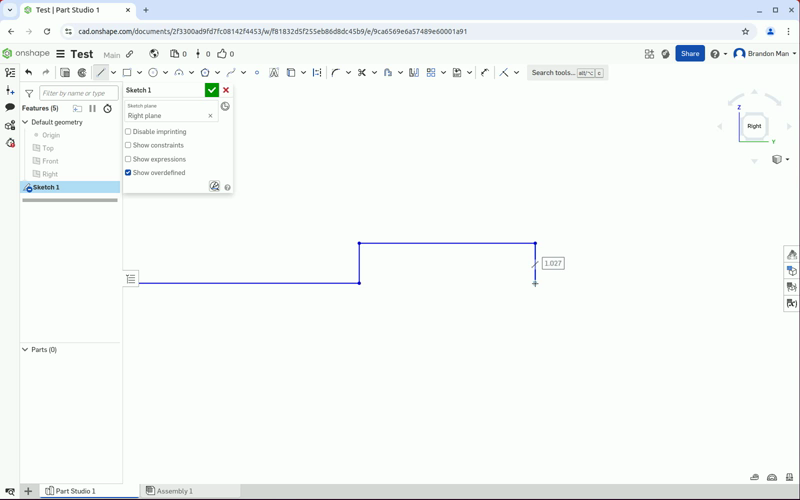
scroll(-6)
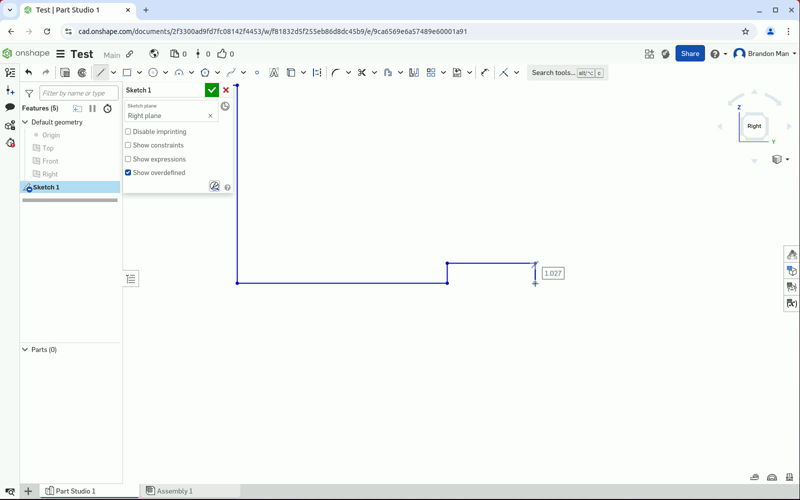
scroll(-6)
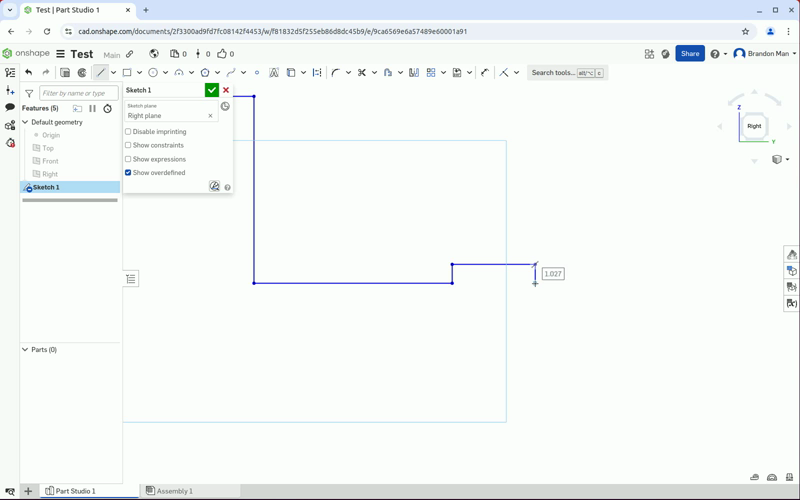
scroll(-6)
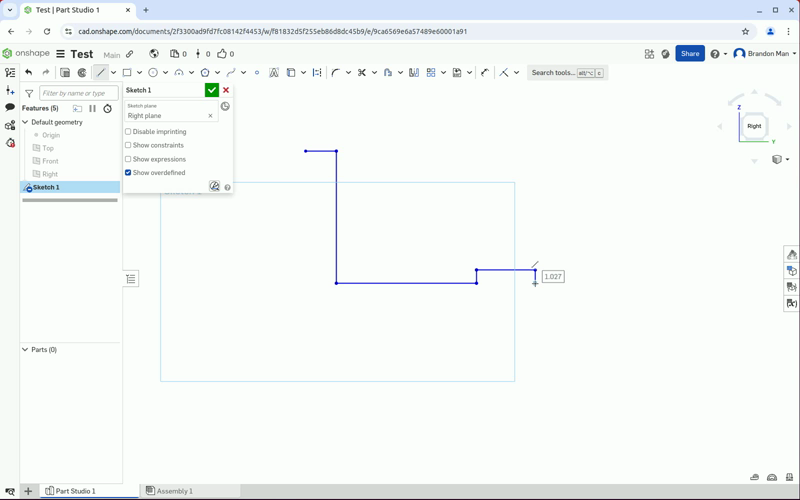
scroll(-6)
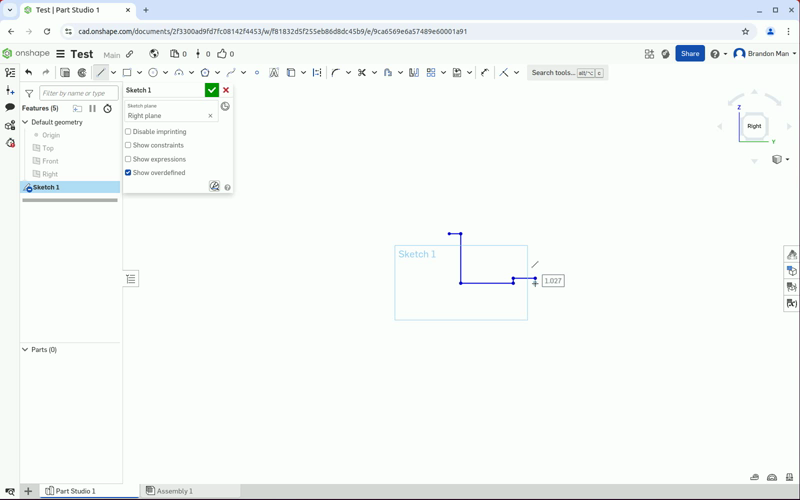
key_up(shift)
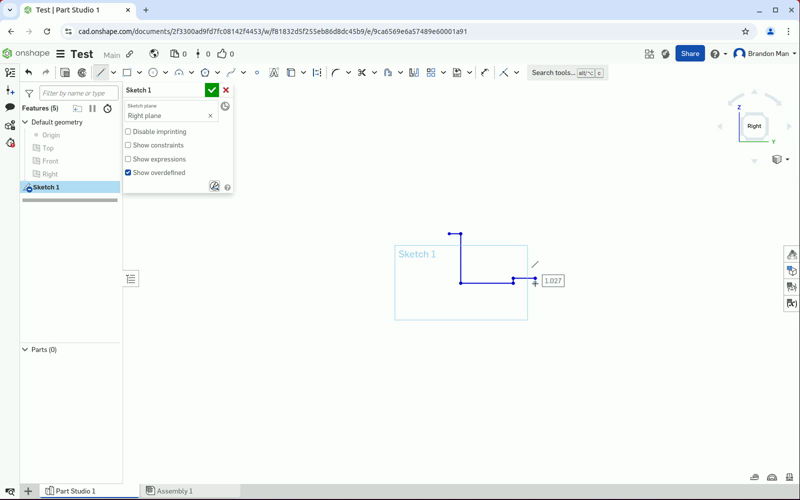
key_down(shift)
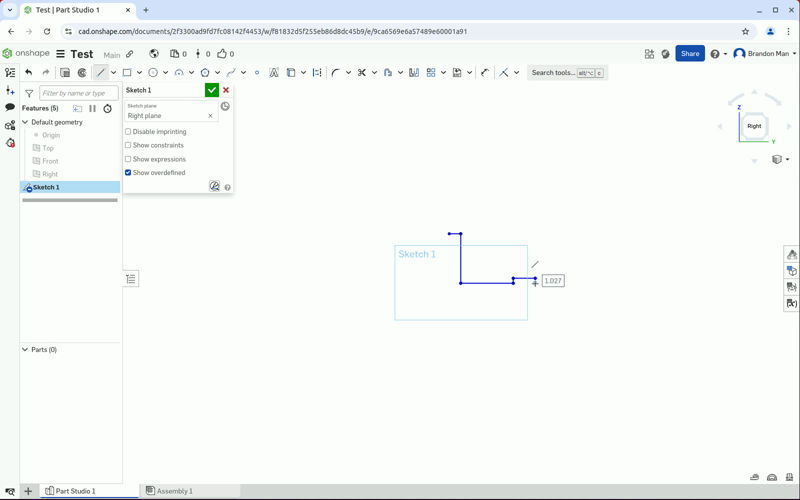
mouse_move(565, 283)
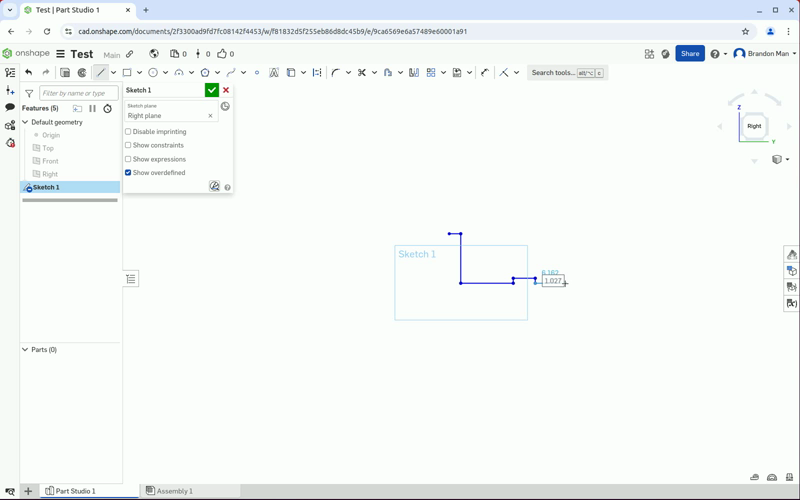
mouse_move(537, 283)
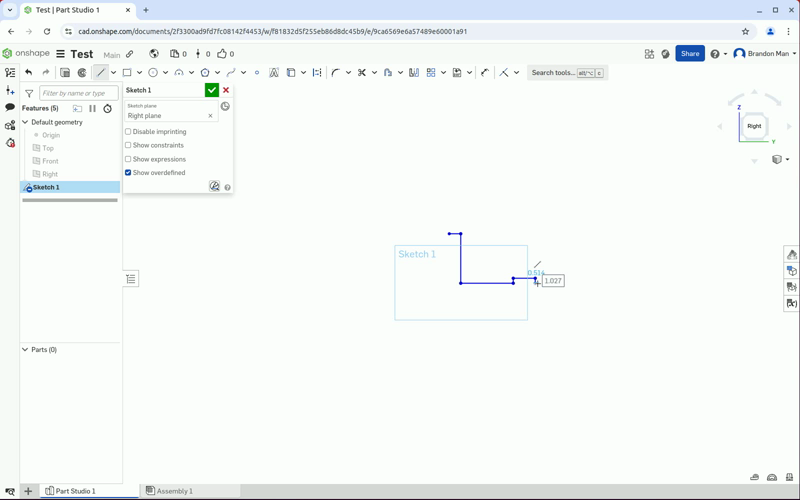
scroll(6)
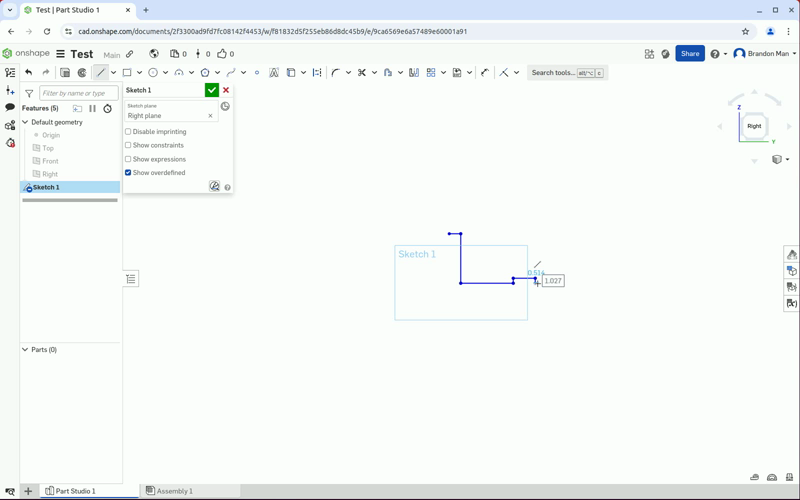
scroll(6)
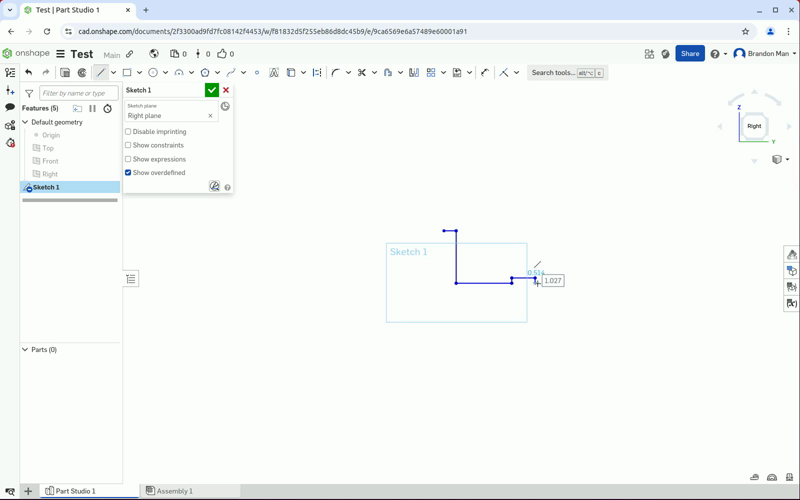
scroll(6)
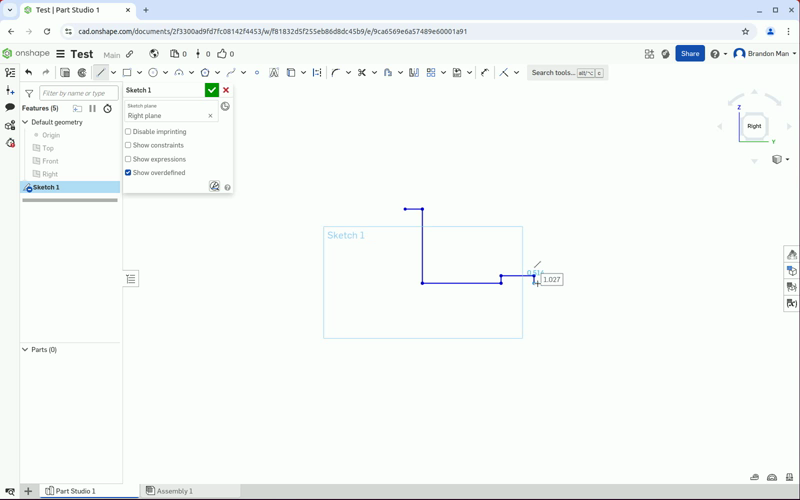
scroll(6)
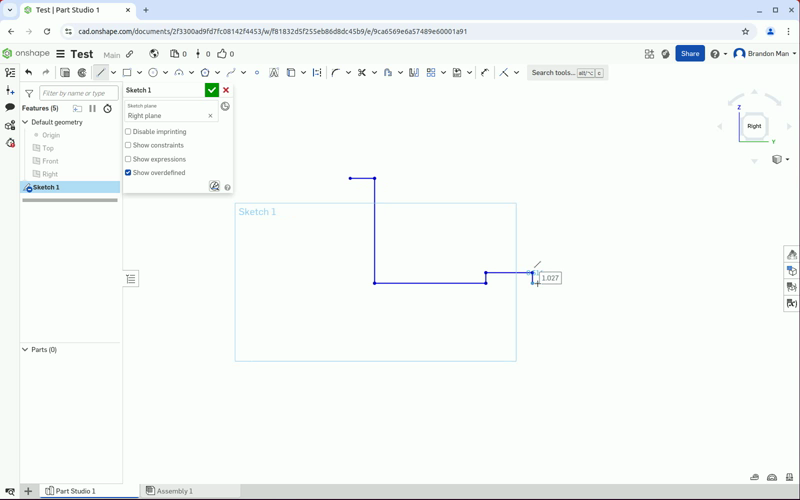
scroll(6)
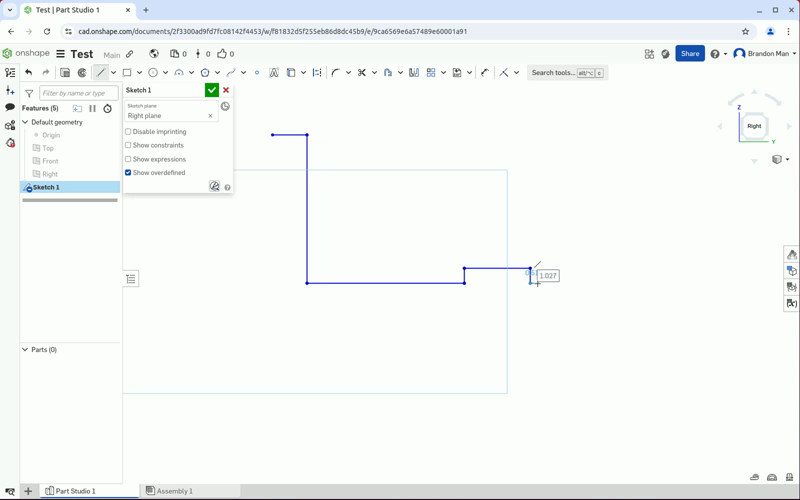
scroll(6)
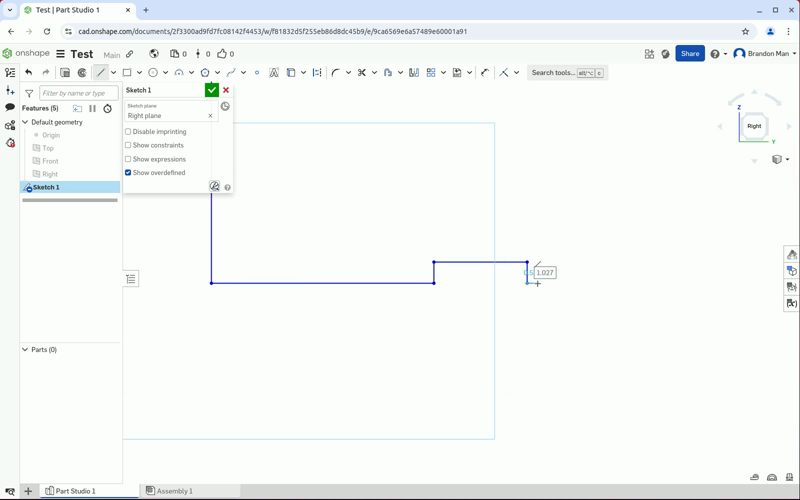
scroll(6)
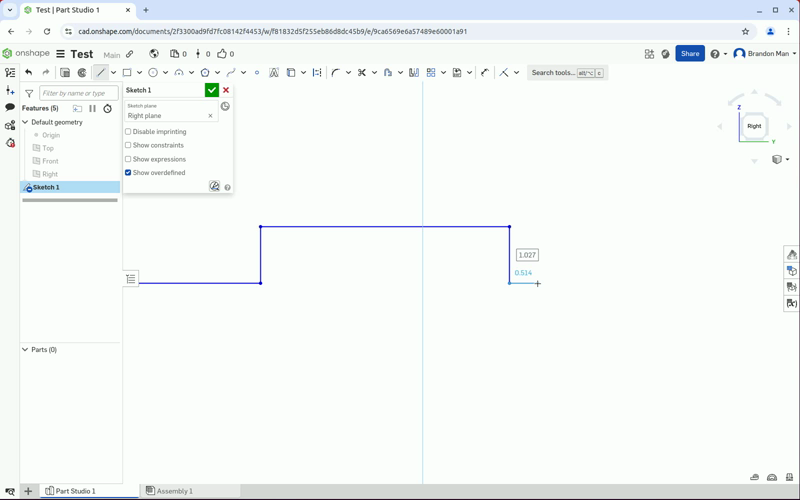
click(537, 283)
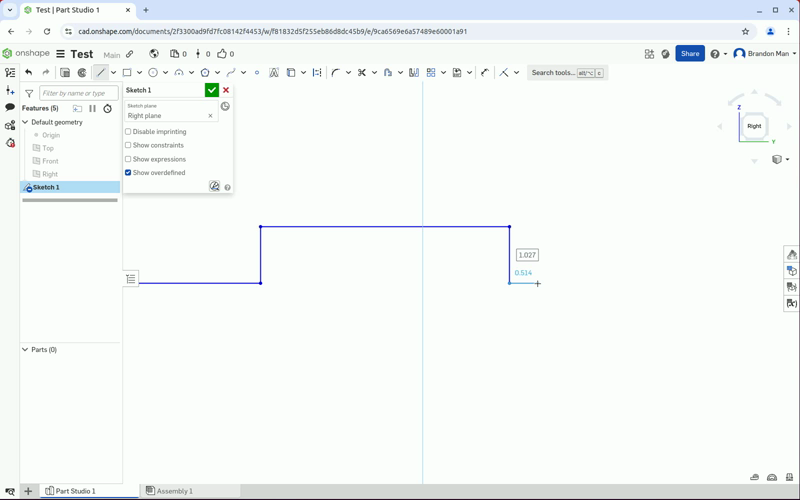
scroll(-6)
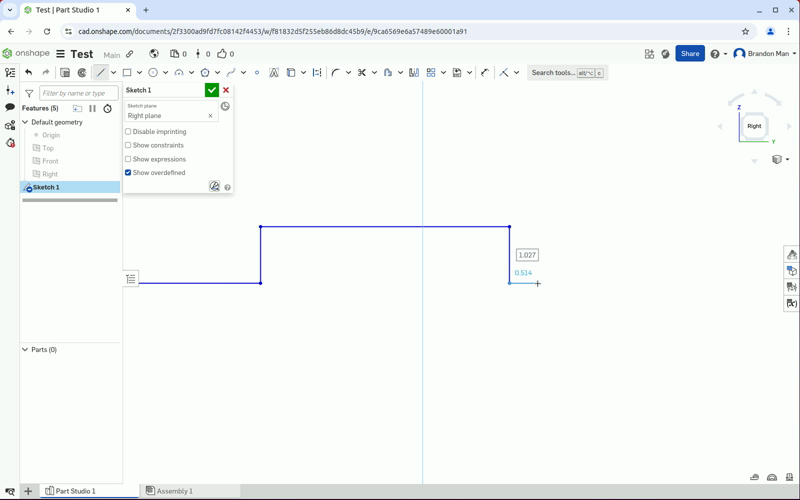
scroll(-6)
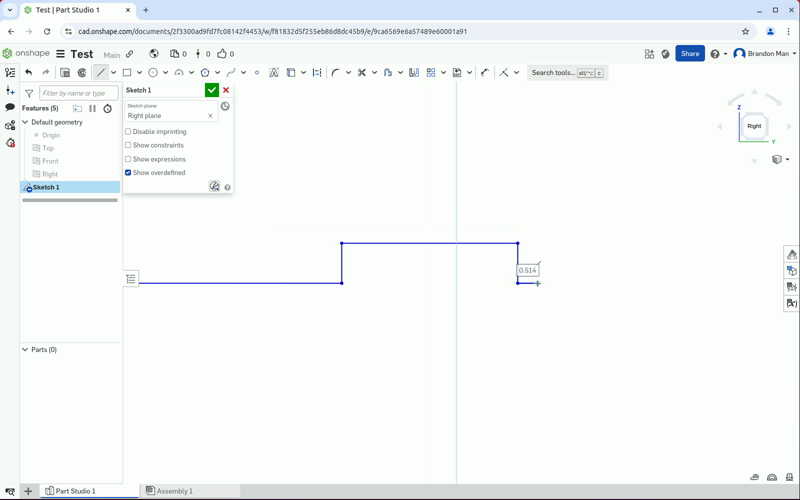
scroll(-6)
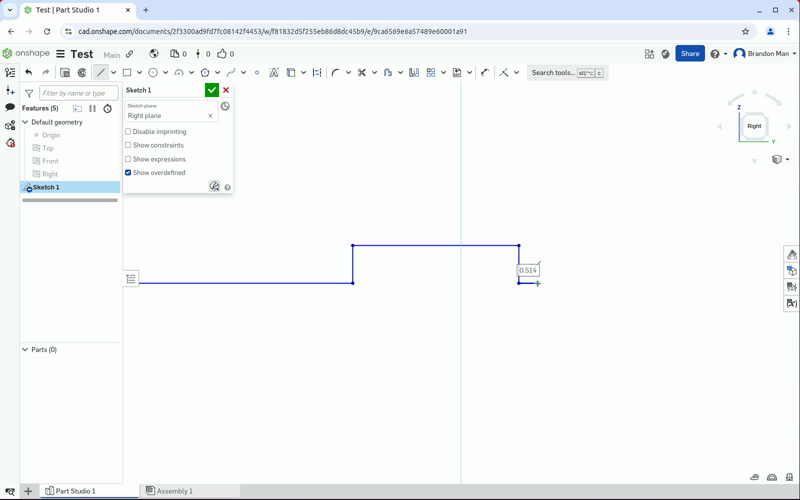
scroll(-6)
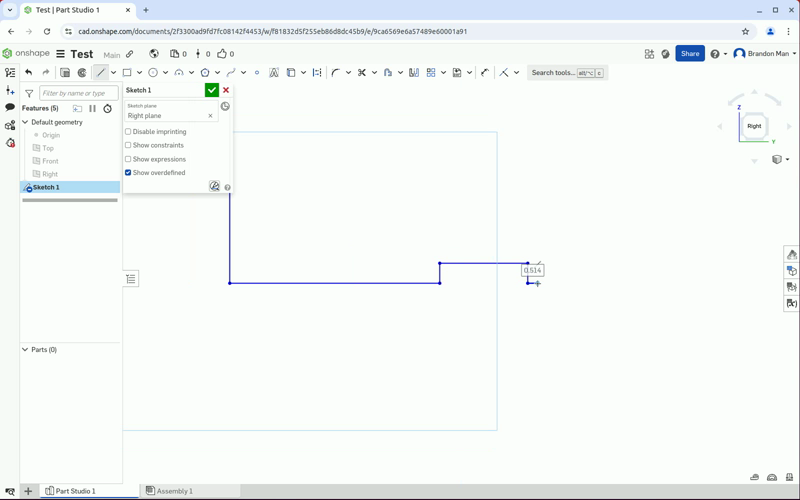
scroll(-6)
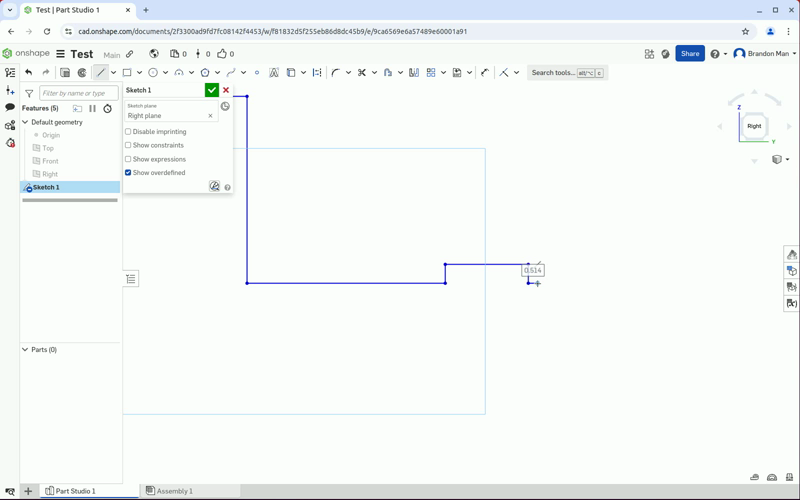
scroll(-6)
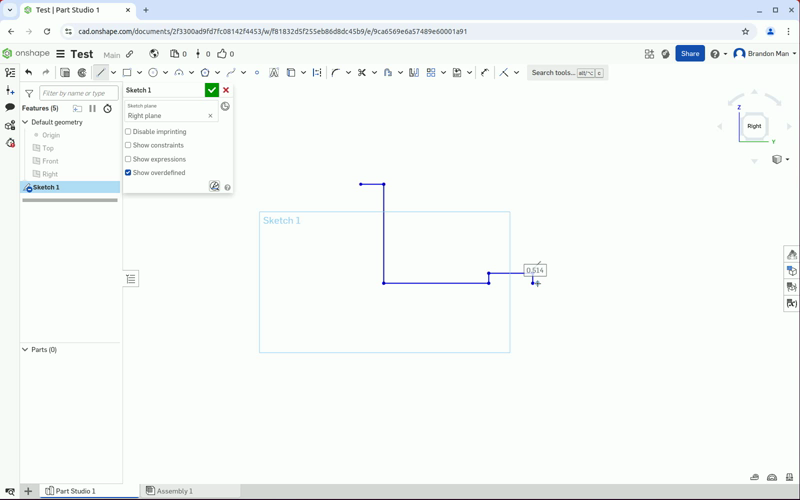
scroll(-6)
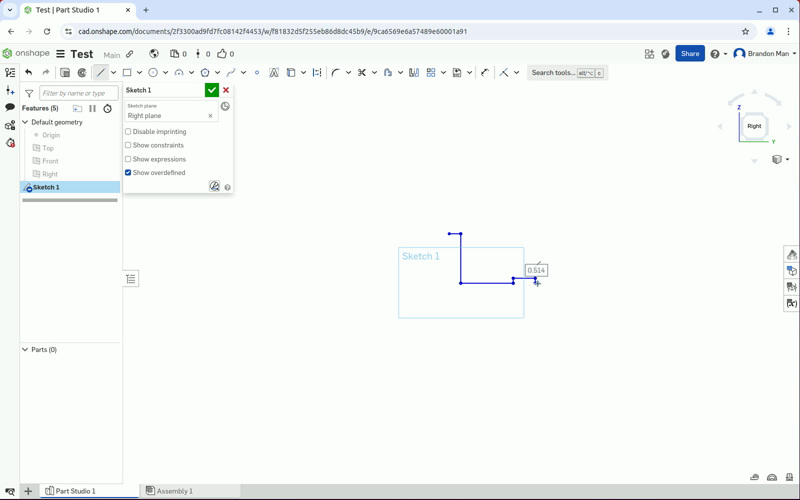
key_up(shift)
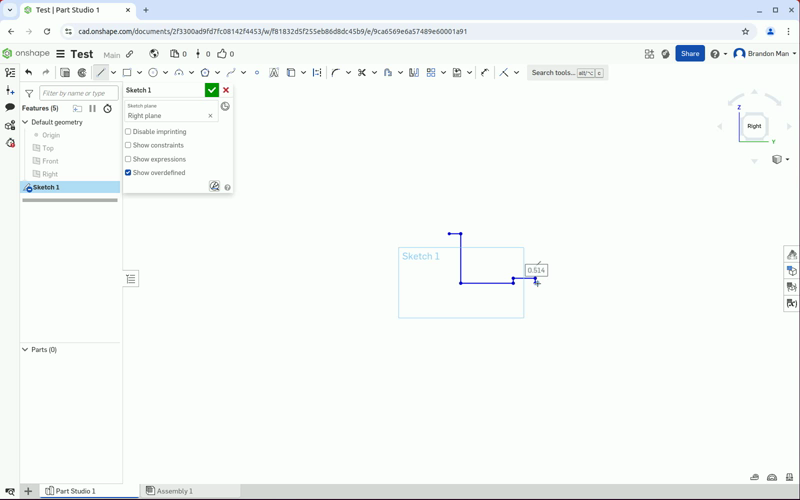
key_down(shift)
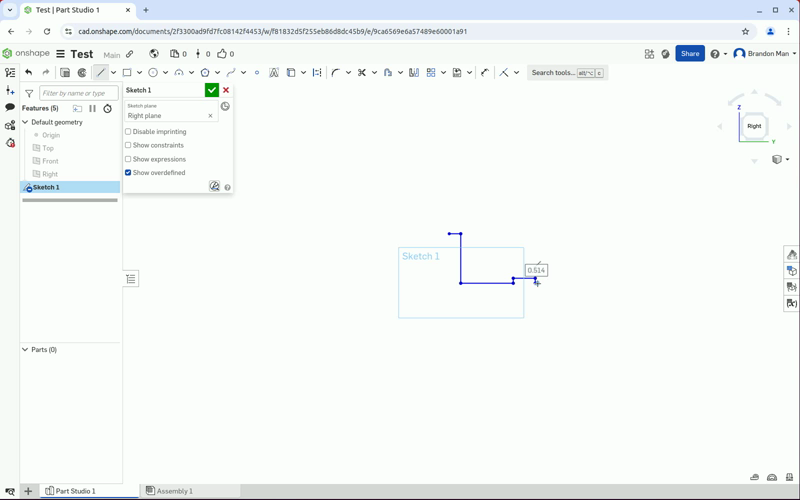
mouse_move(537, 220)
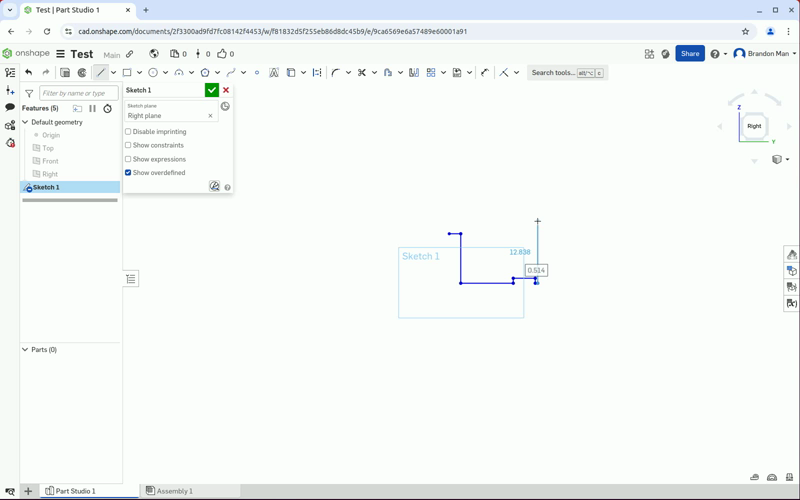
click(537, 220)
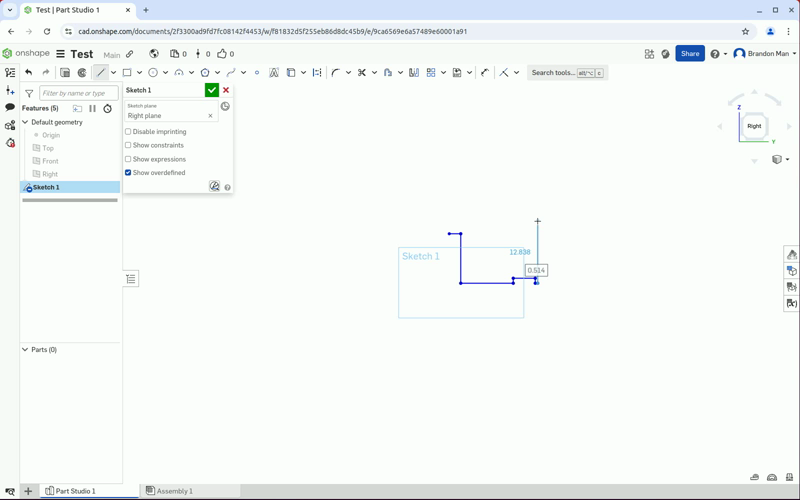
key_up(shift)
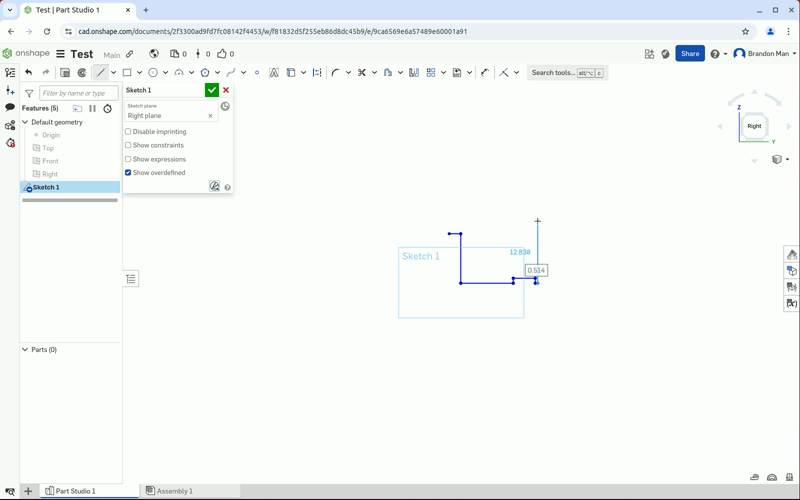
key_down(shift)
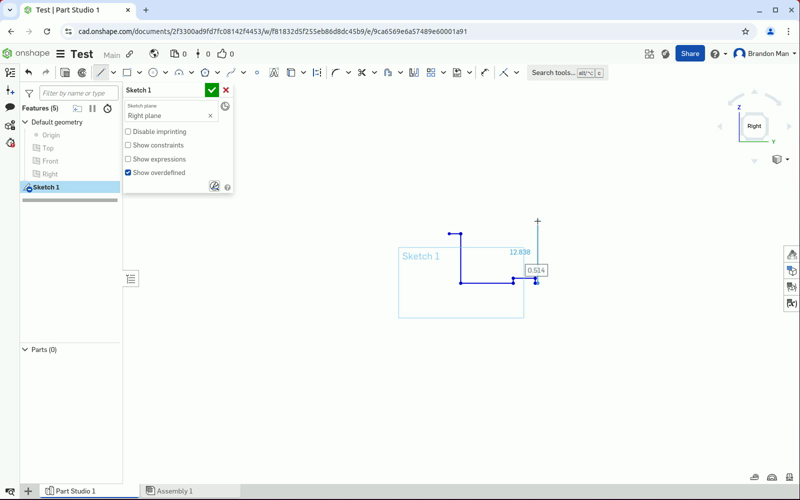
mouse_move(567, 220)
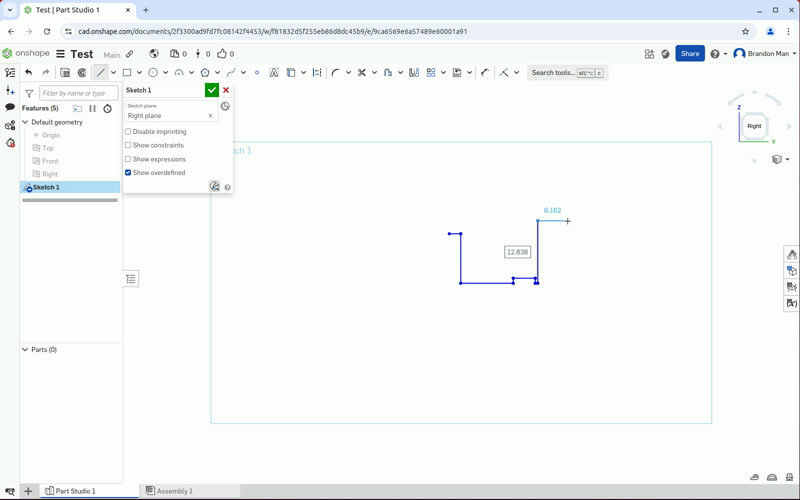
mouse_move(557, 220)
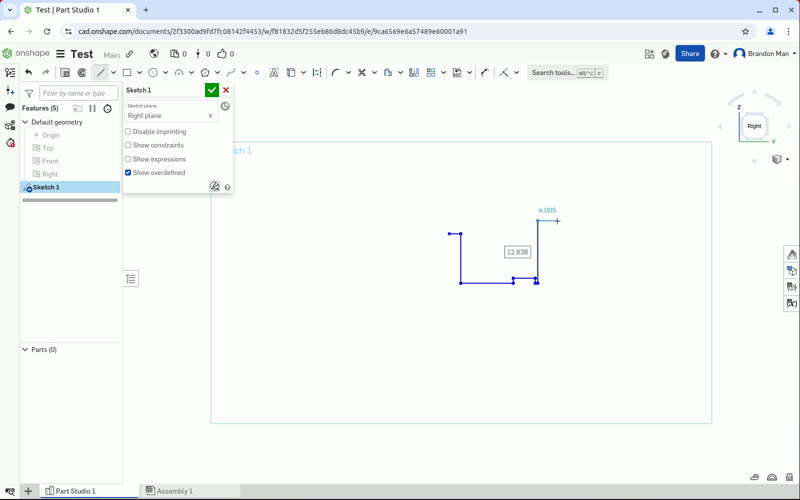
click(557, 220)
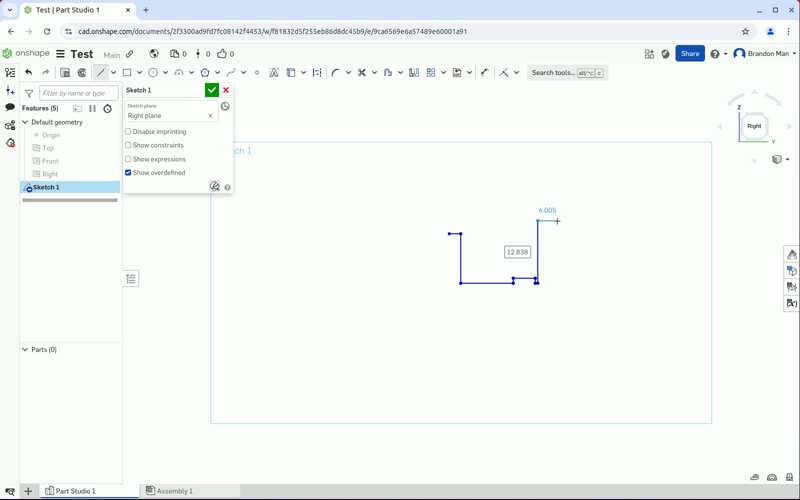
key_up(shift)
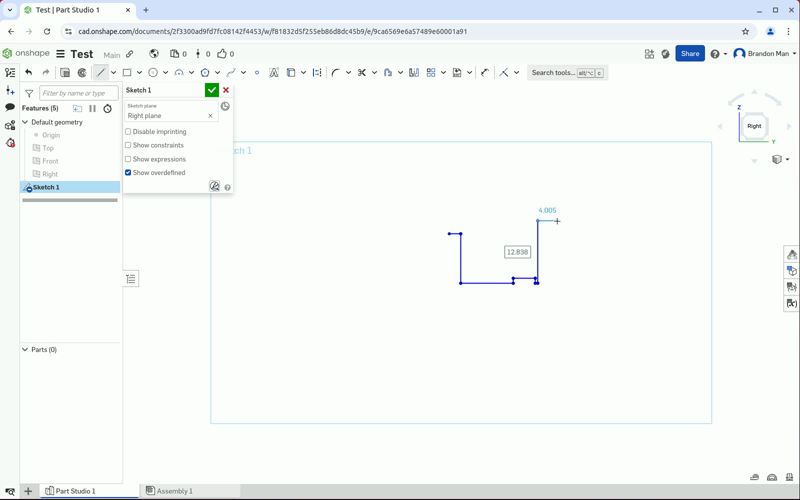
key_down(shift)
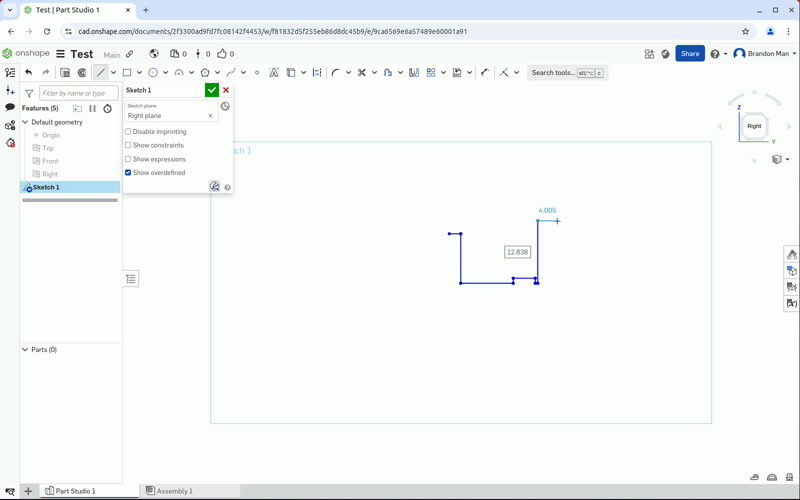
mouse_move(557, 283)
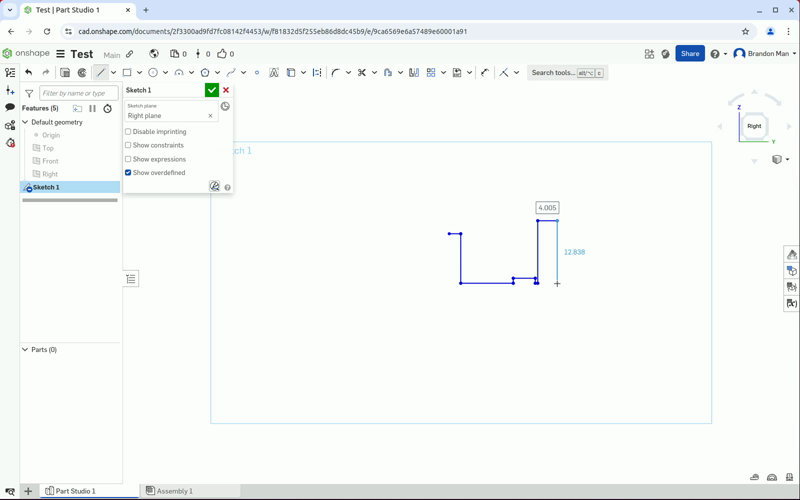
click(557, 283)
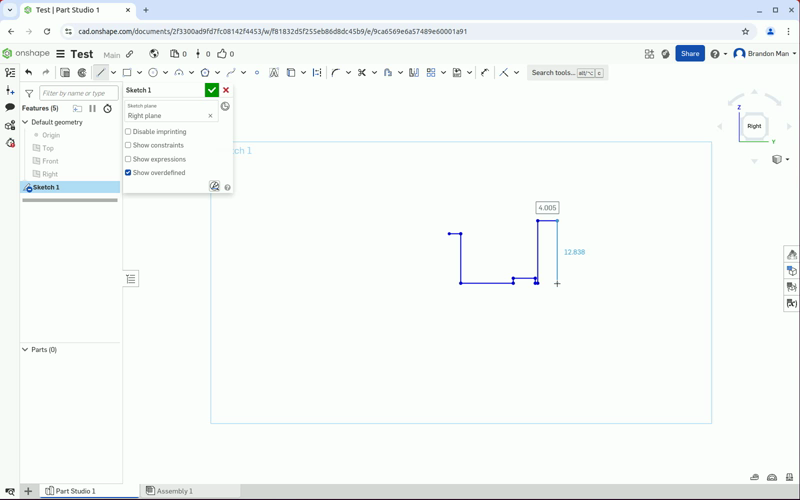
key_up(shift)
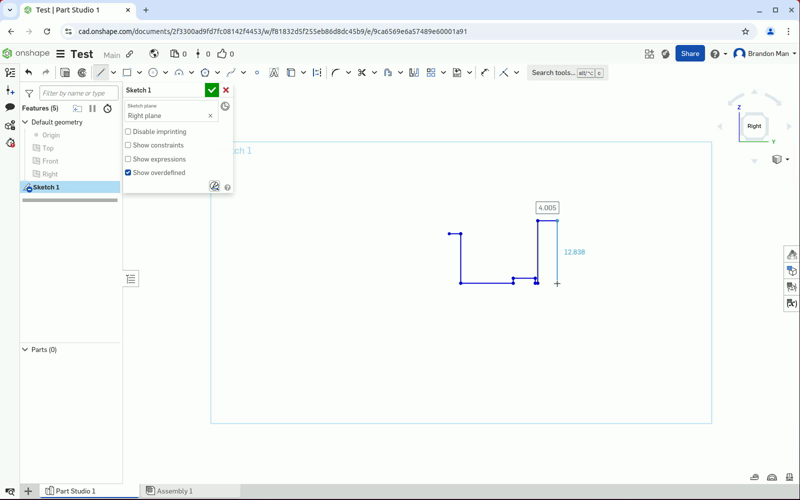
key_down(shift)
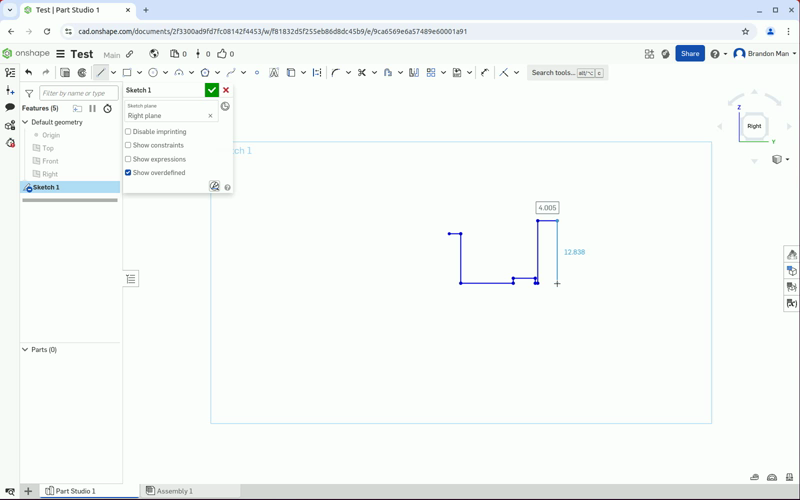
mouse_move(587, 283)
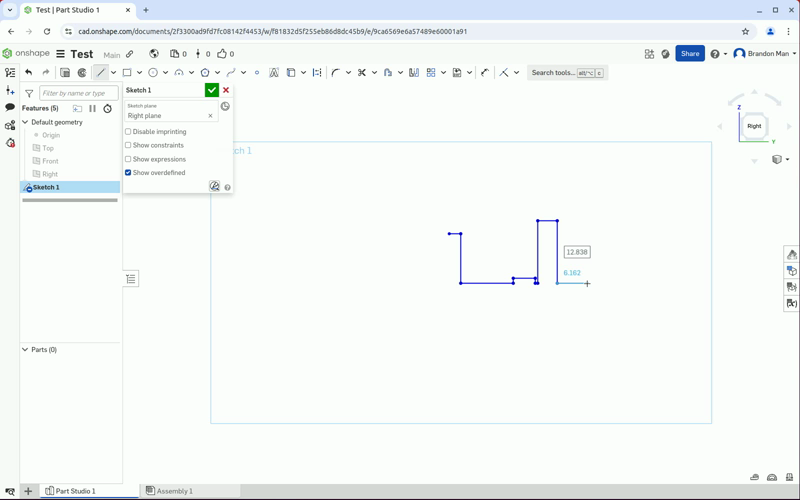
mouse_move(573, 283)
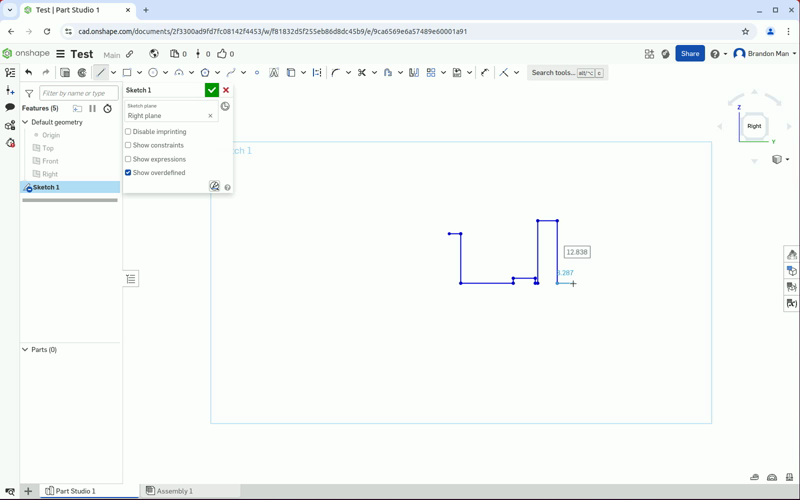
click(573, 283)
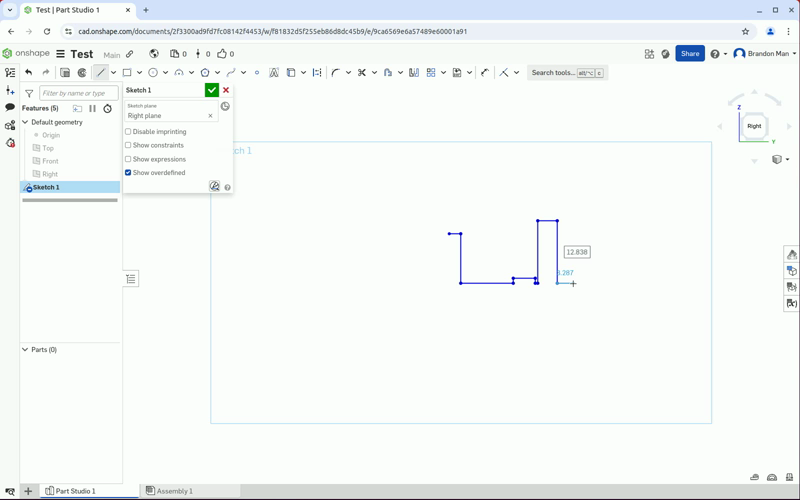
key_up(shift)
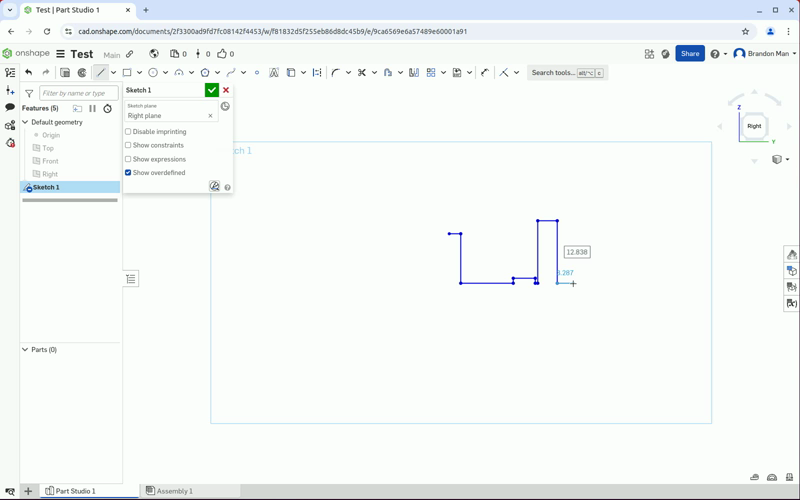
key_down(shift)
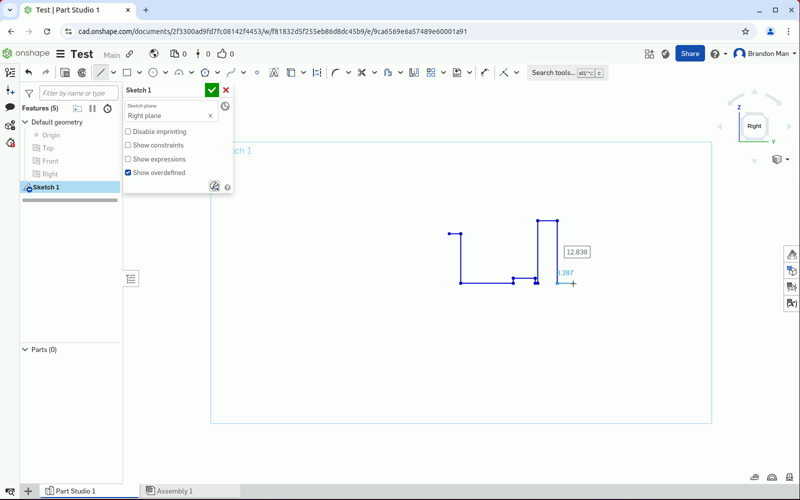
mouse_move(573, 207)
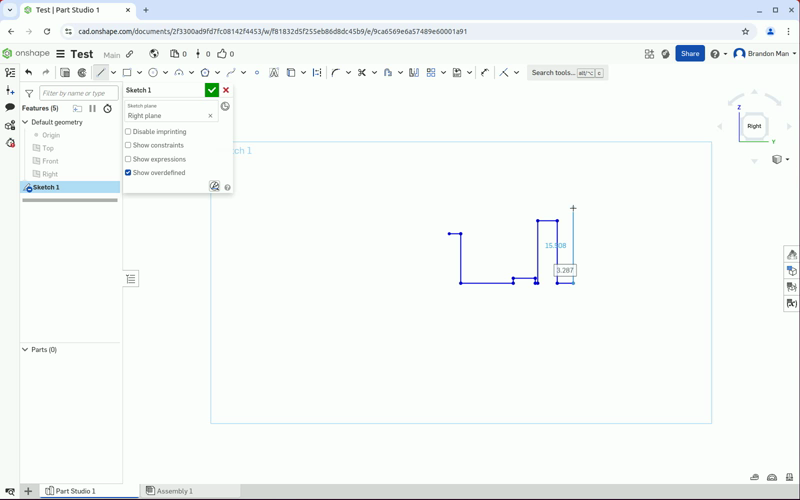
click(573, 207)
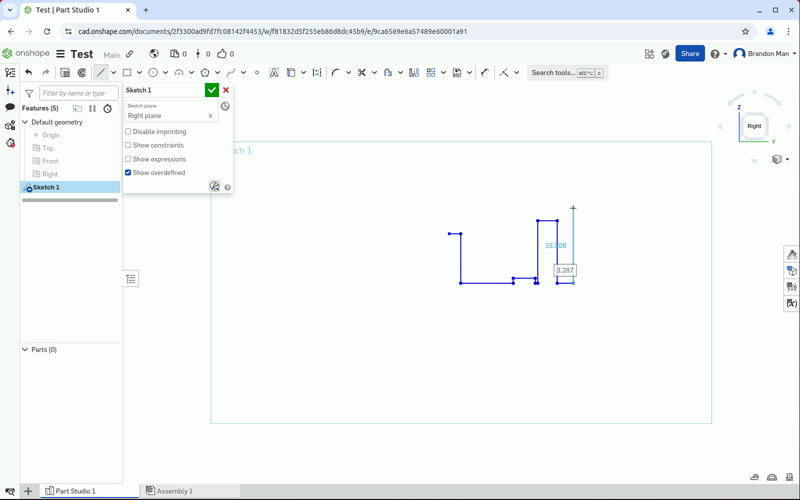
key_up(shift)
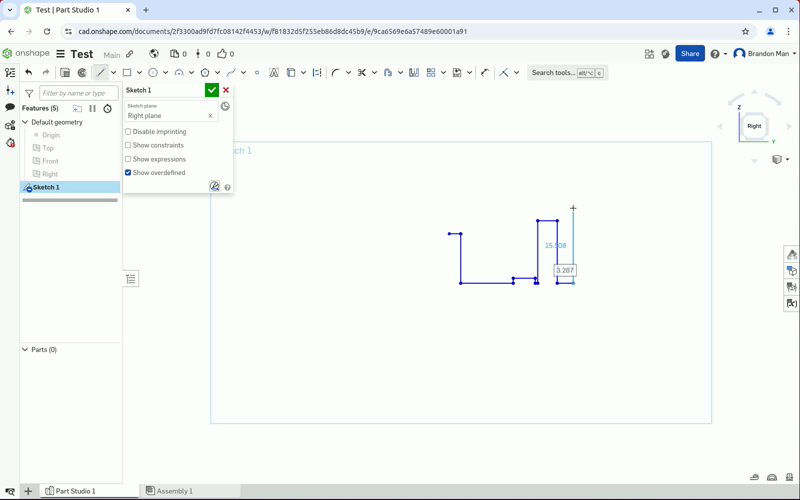
key_down(shift)
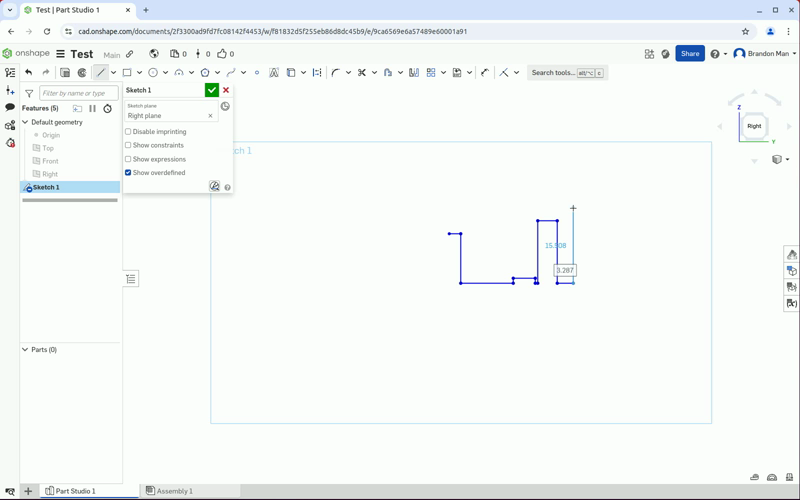
mouse_move(449, 207)
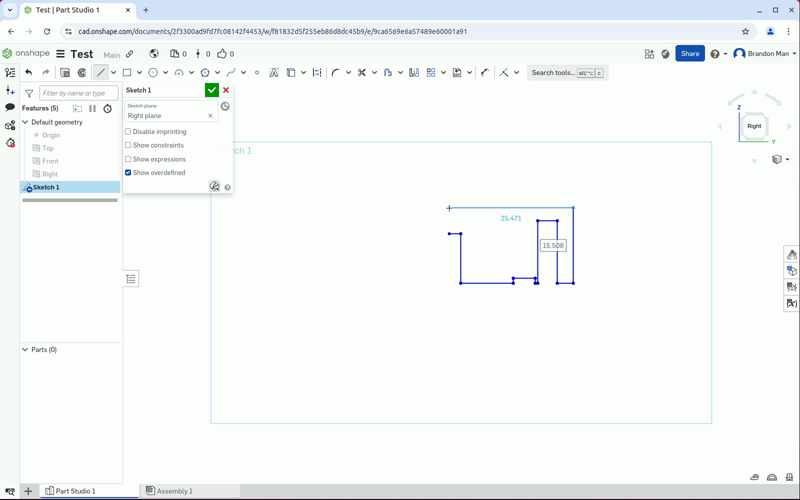
click(449, 207)
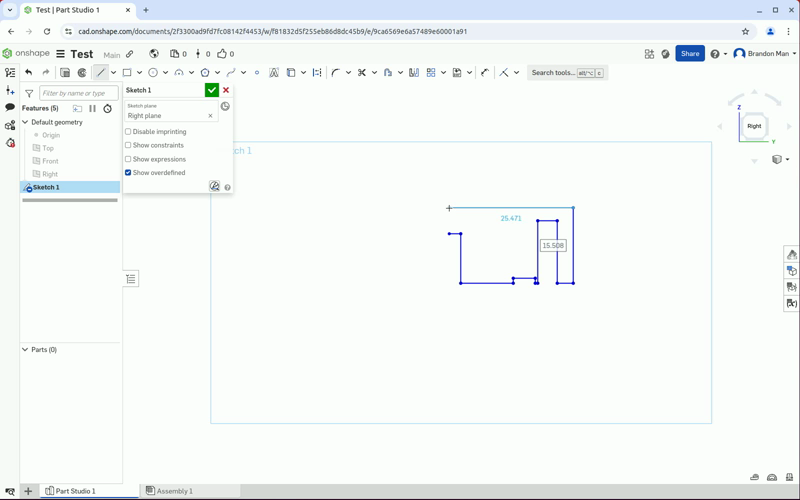
key_up(shift)
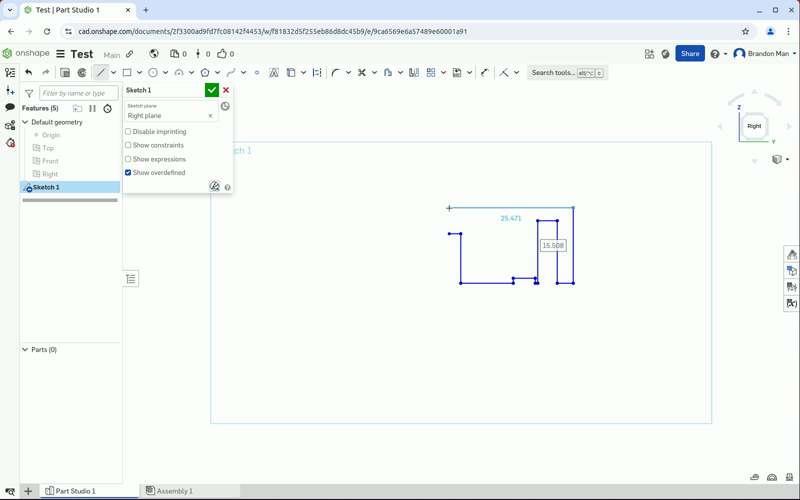
mouse_move(479, 207)
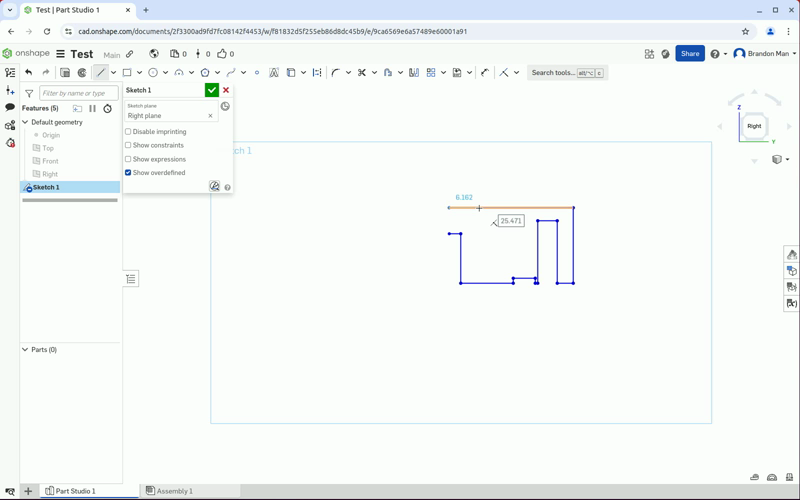
key_down(shift)
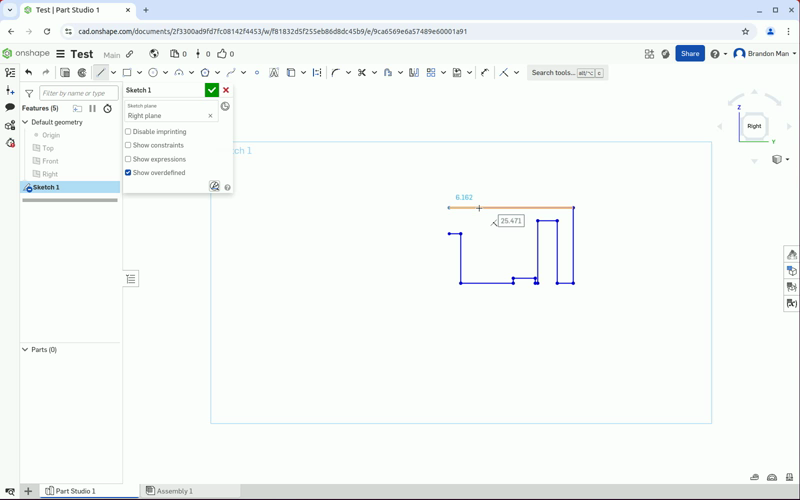
mouse_move(449, 233)
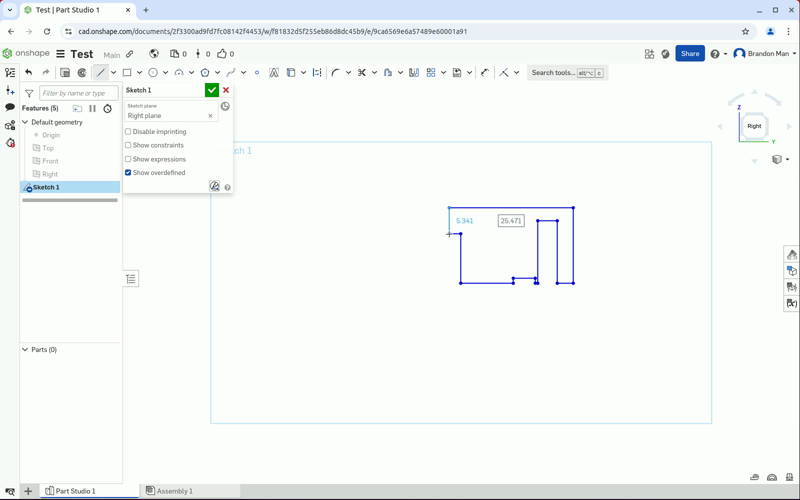
key_up(shift)
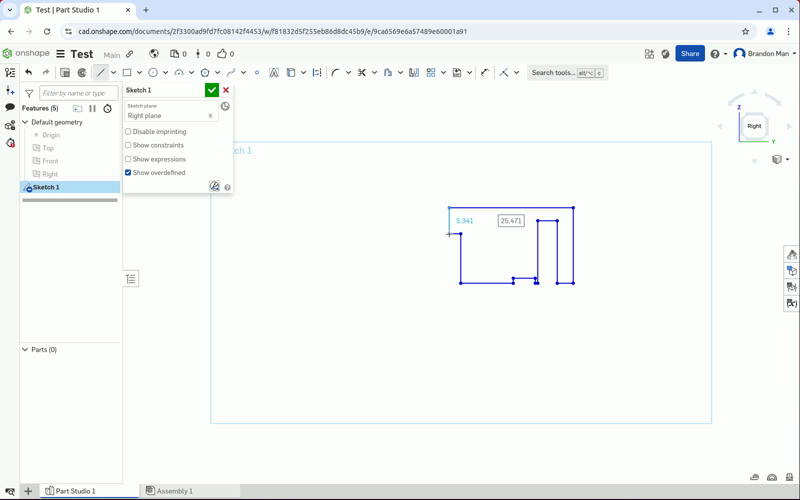
click(449, 233)
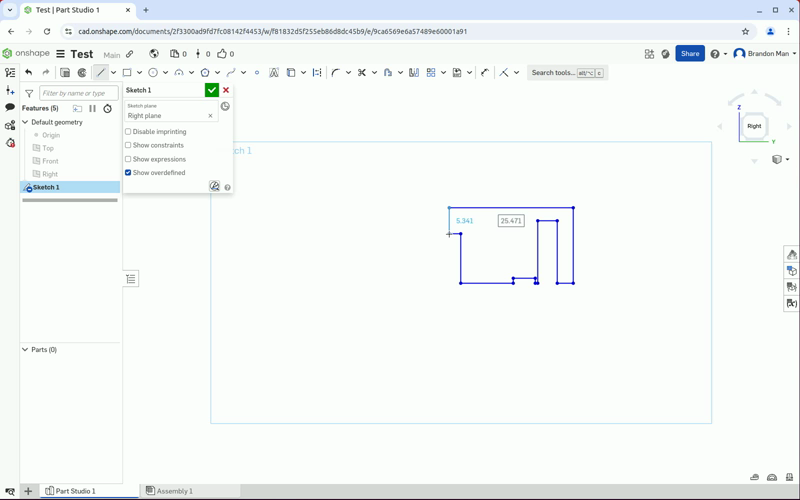
key(esc)
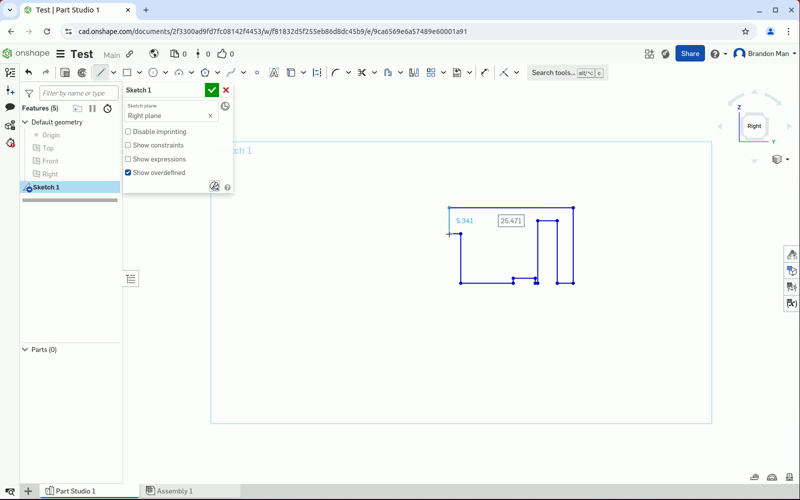
mouse_move(470, 256)
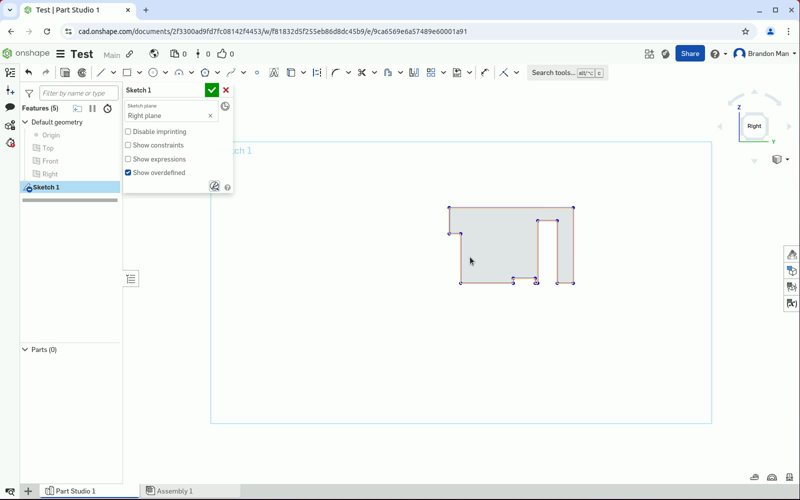
click(470, 256)
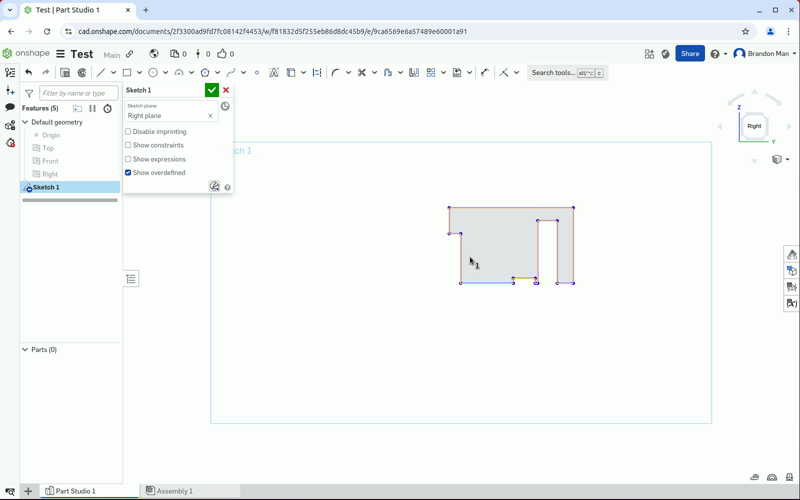
mouse_move(73, 352)
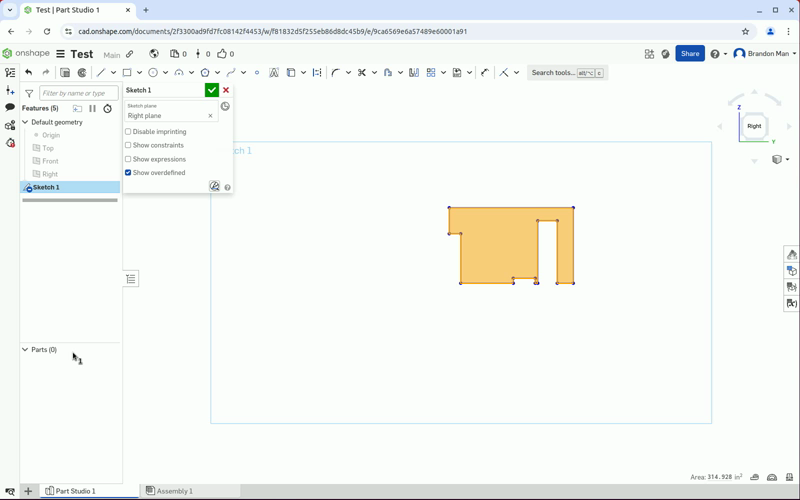
key(shift+y)
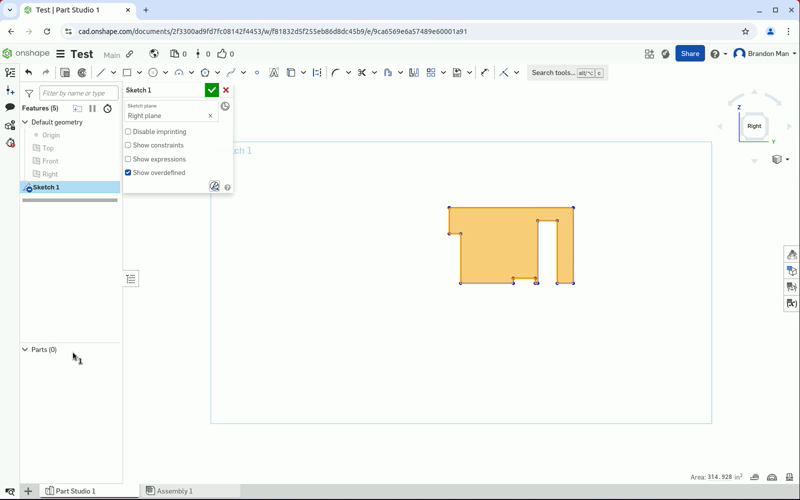
key(shift+e)
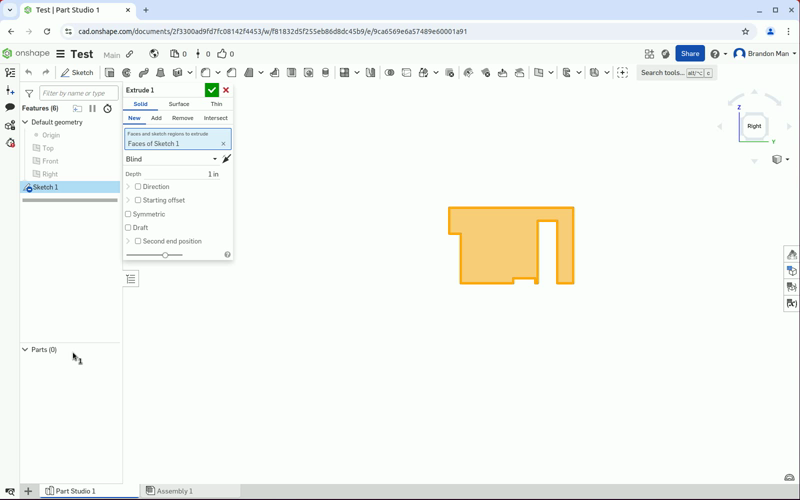
mouse_move(143, 106)
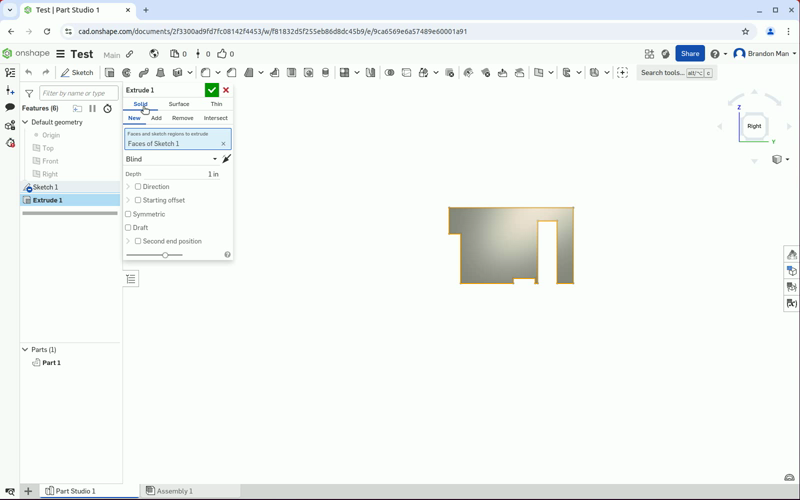
click(143, 106)
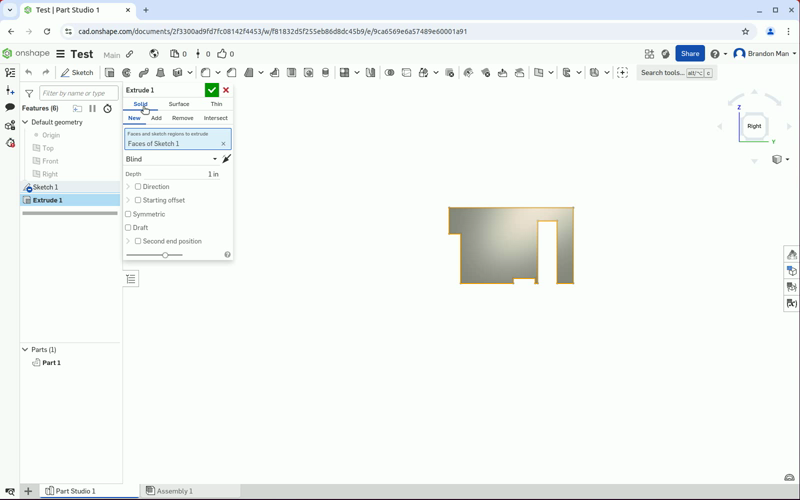
mouse_move(137, 120)
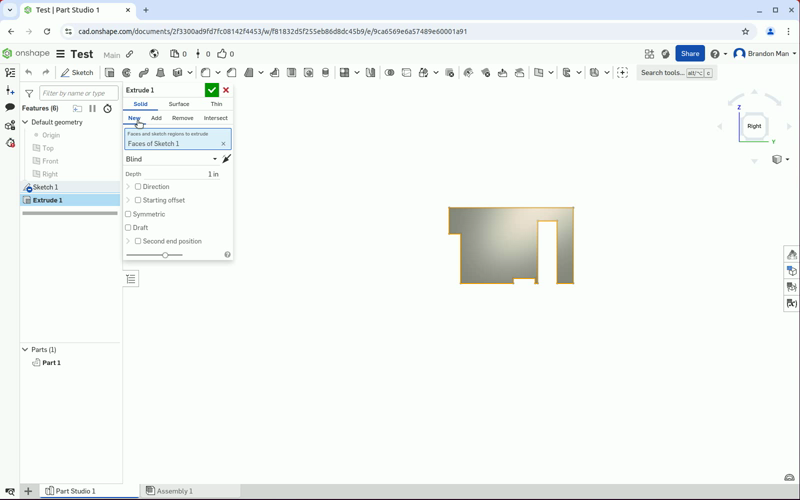
click(137, 120)
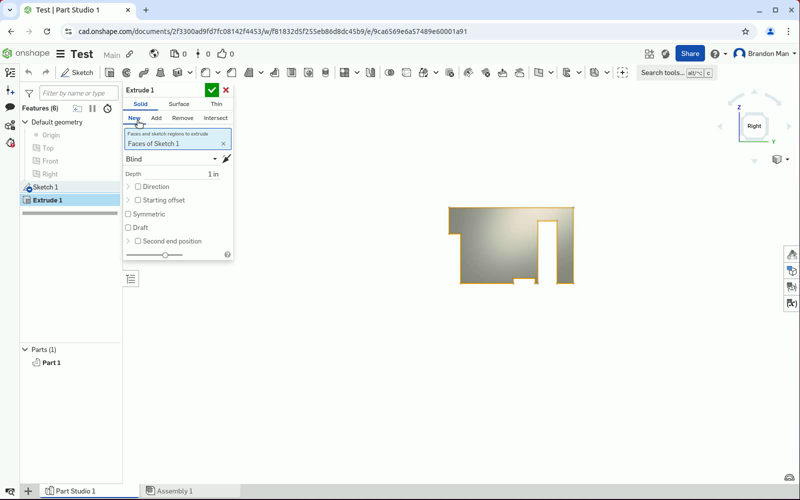
key(tab, 4)
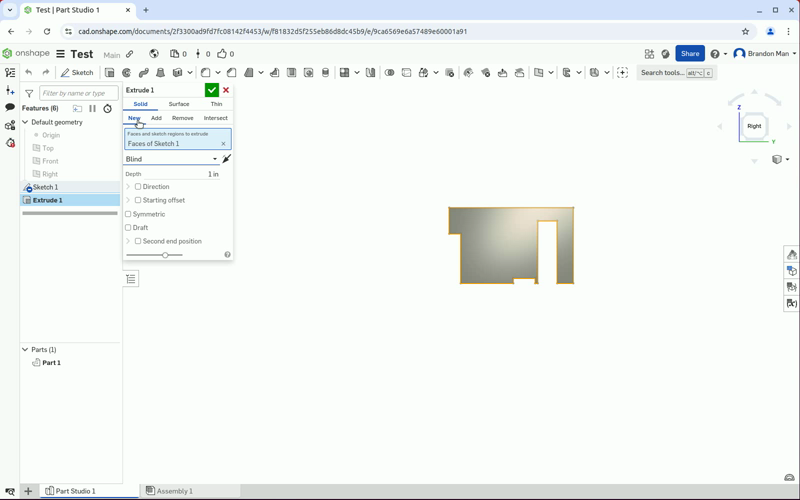
text(14.443)
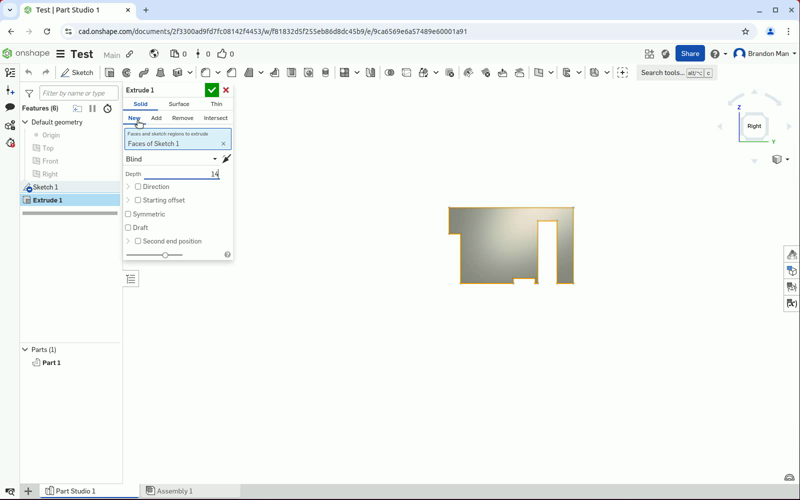
key(enter)
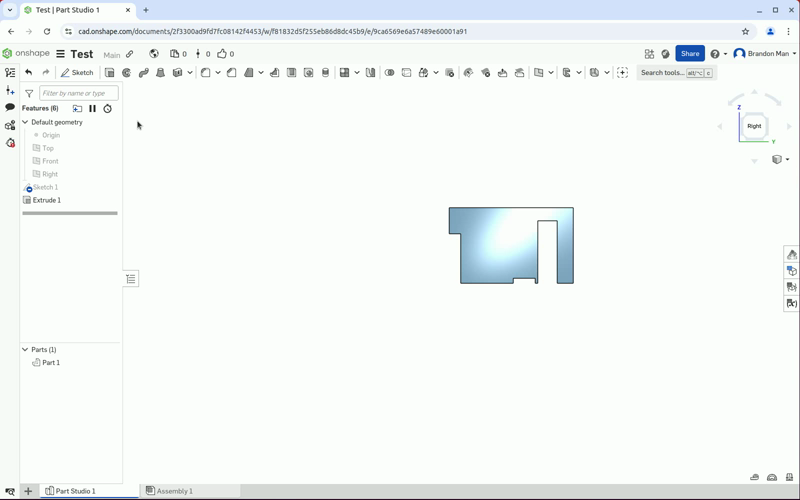
key(shift+h)
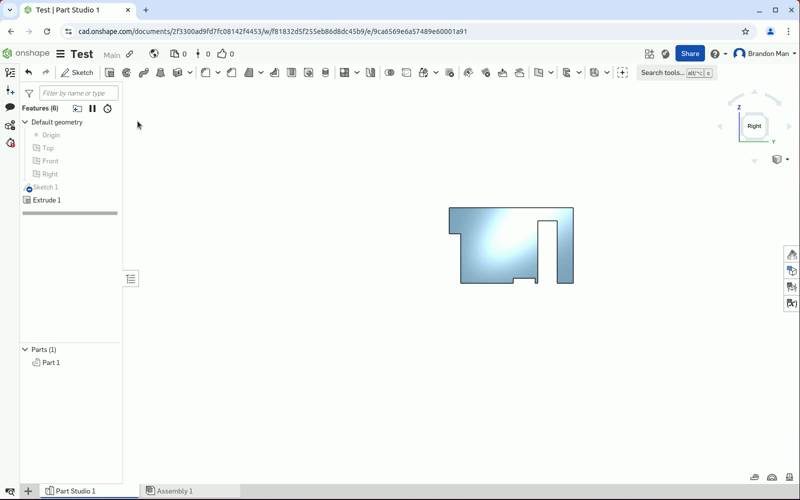
key(shift+h)
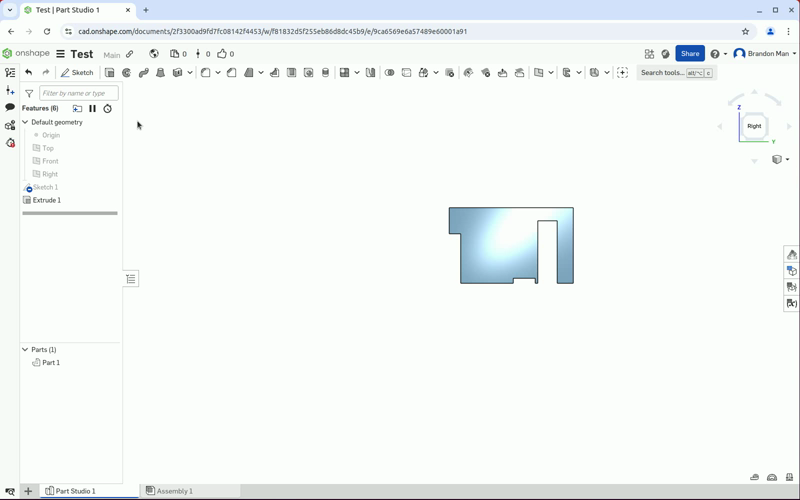
mouse_move(73, 189)
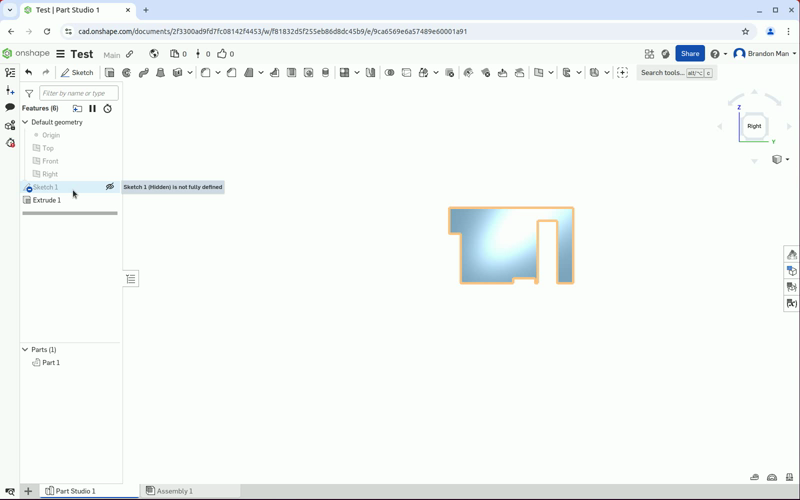
click(73, 189)
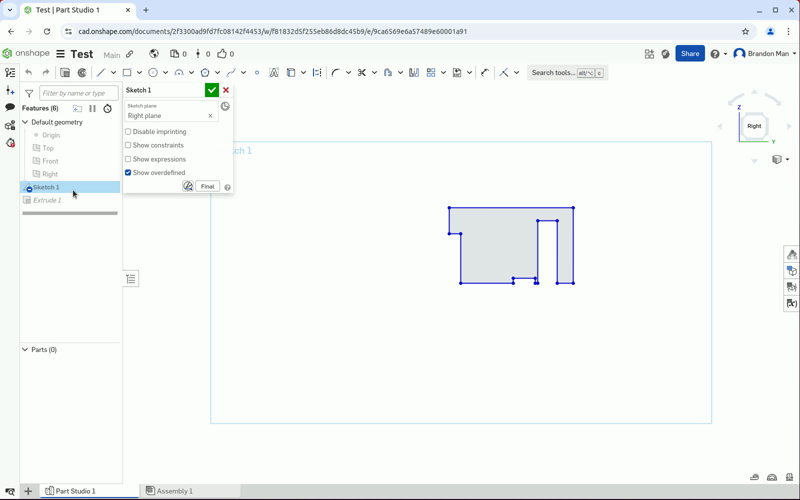
mouse_move(229, 92)
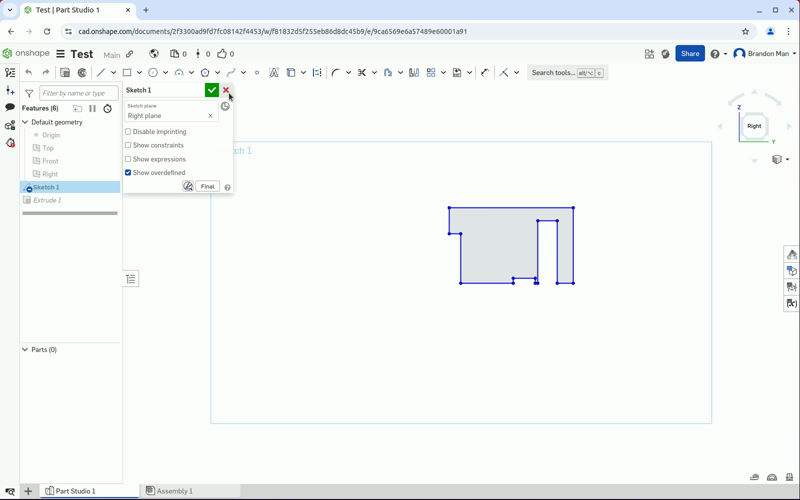
click(229, 92)
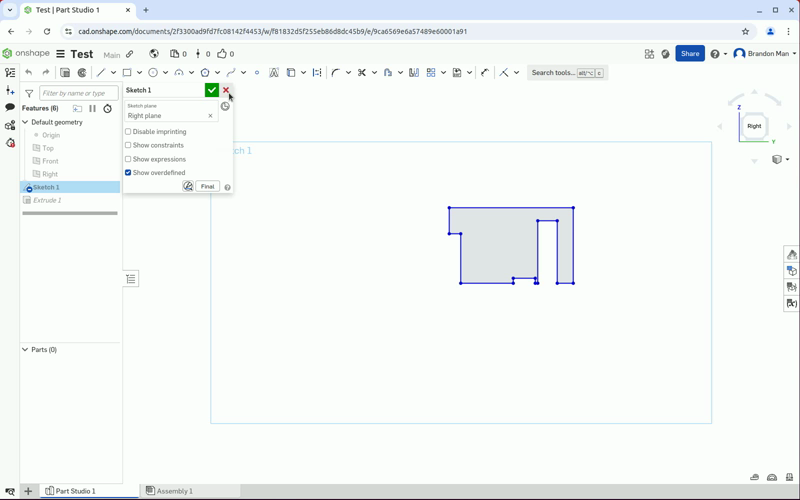
key(shift+s)
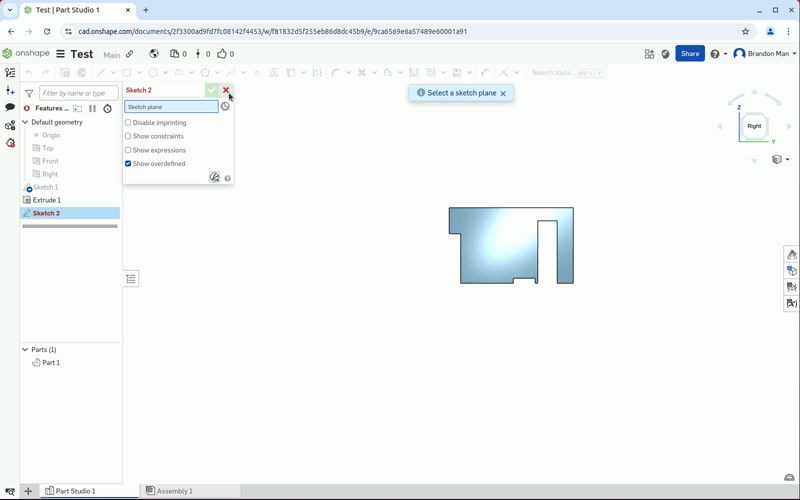
mouse_move(73, 176)
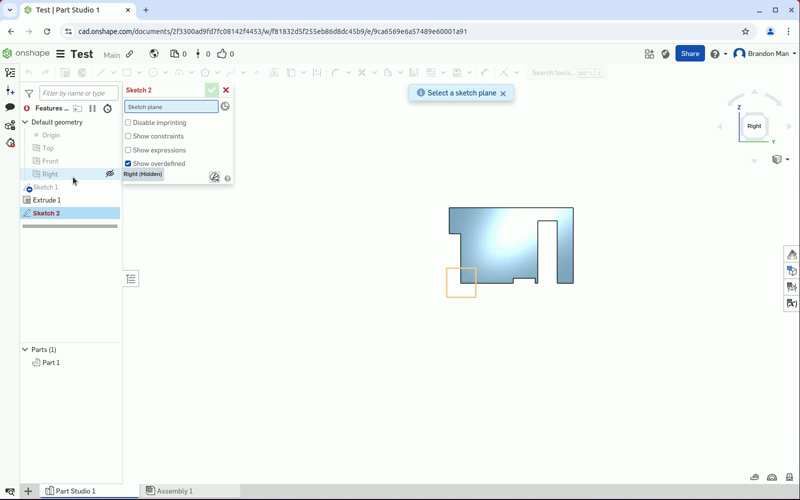
click(73, 176)
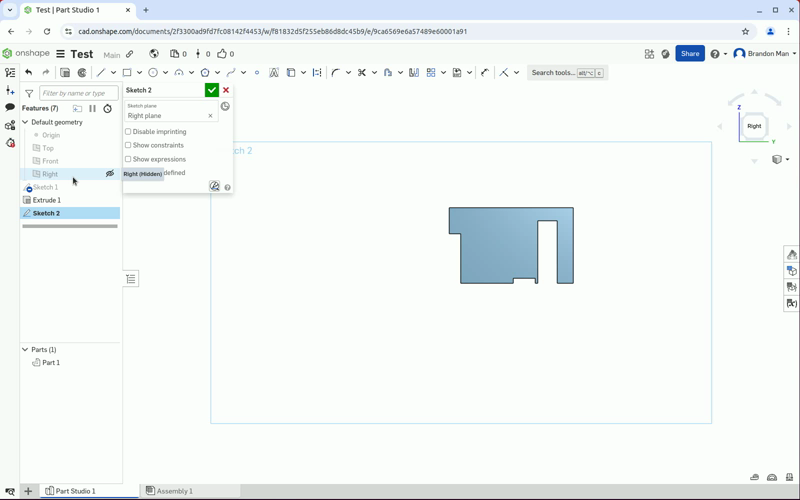
mouse_move(73, 352)
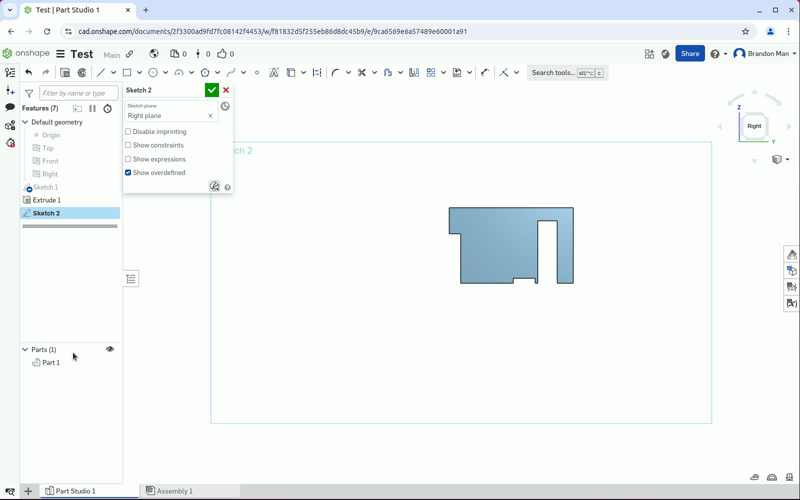
key(y)
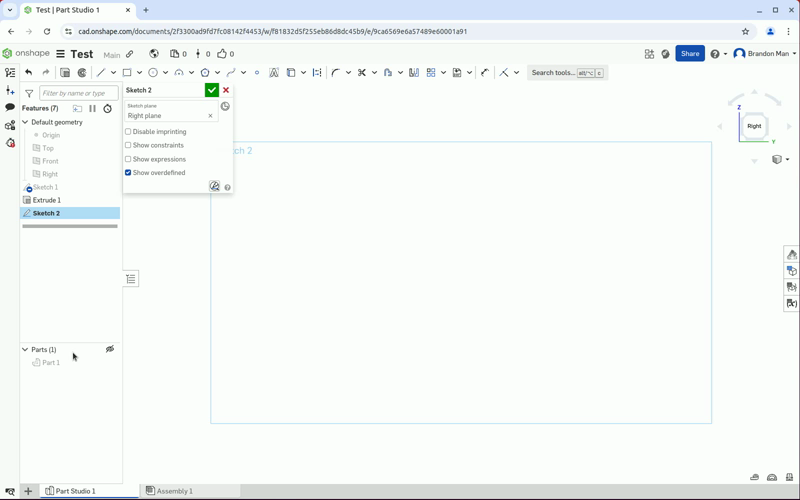
key(l)
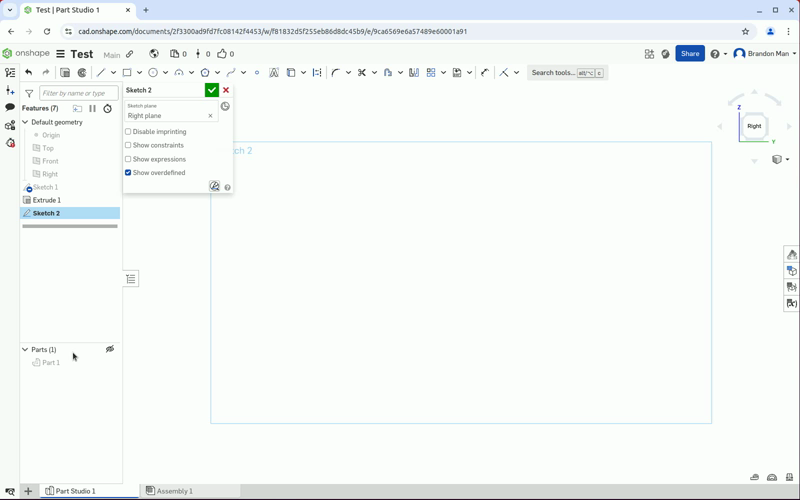
key_down(shift)
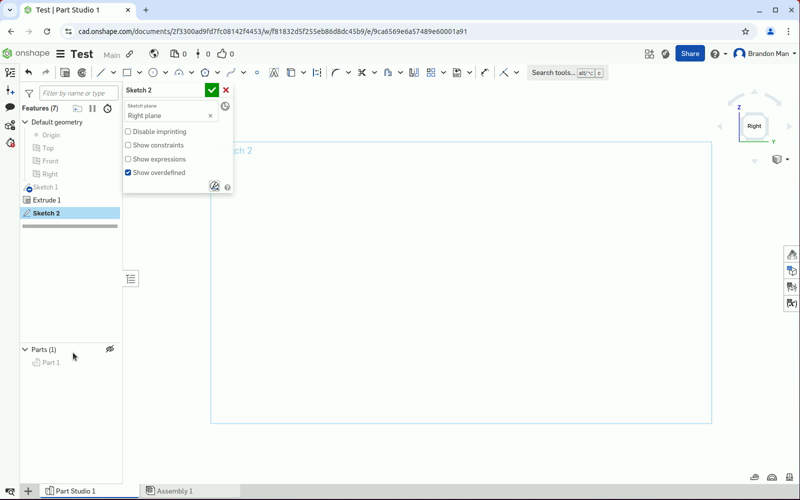
mouse_move(538, 282)
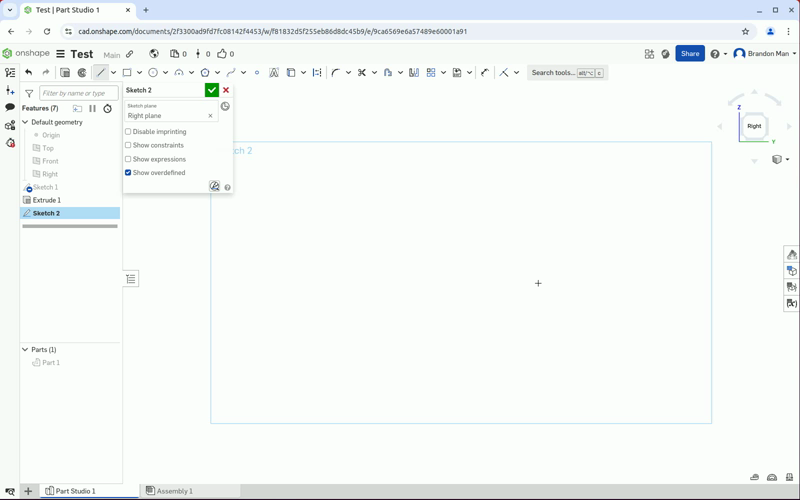
click(538, 282)
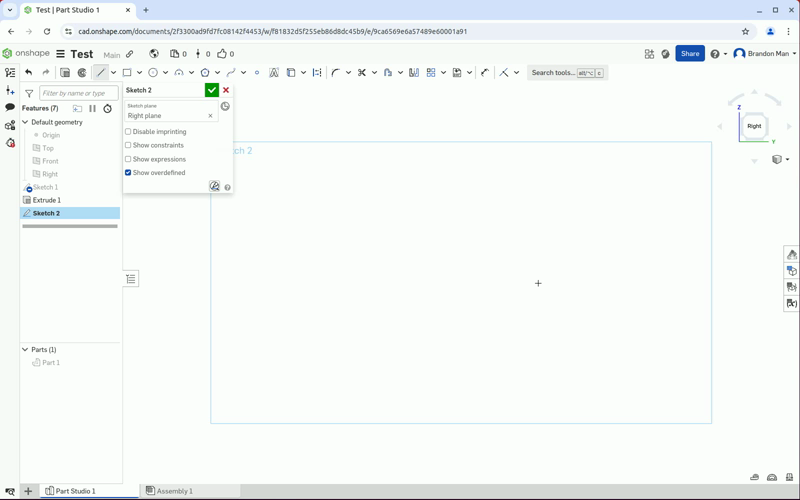
key_up(shift)
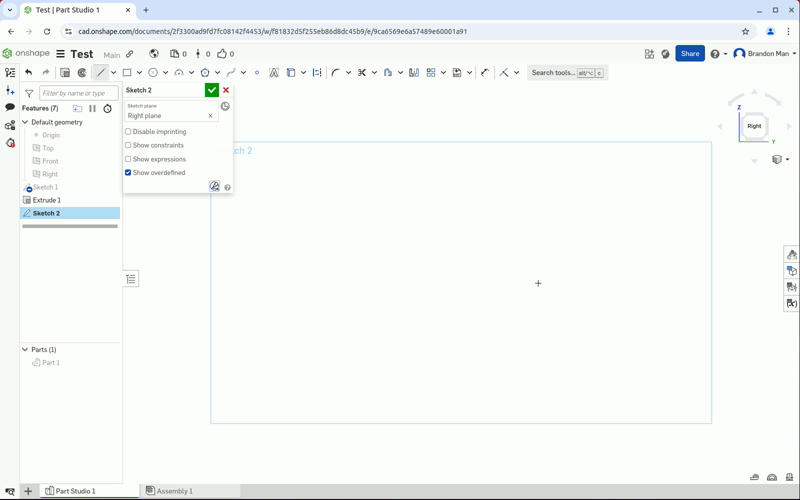
key_down(shift)
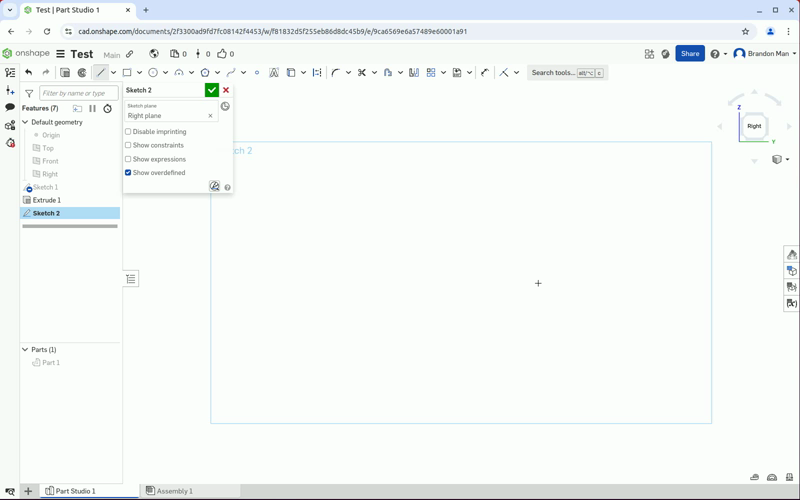
mouse_move(568, 282)
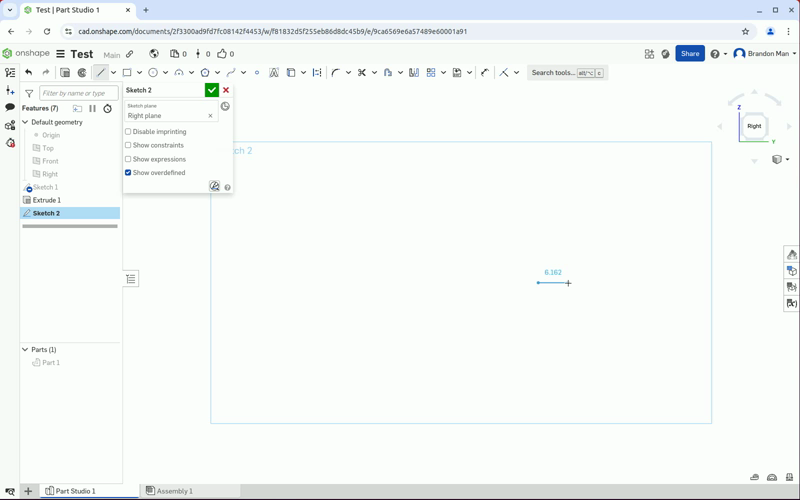
mouse_move(558, 282)
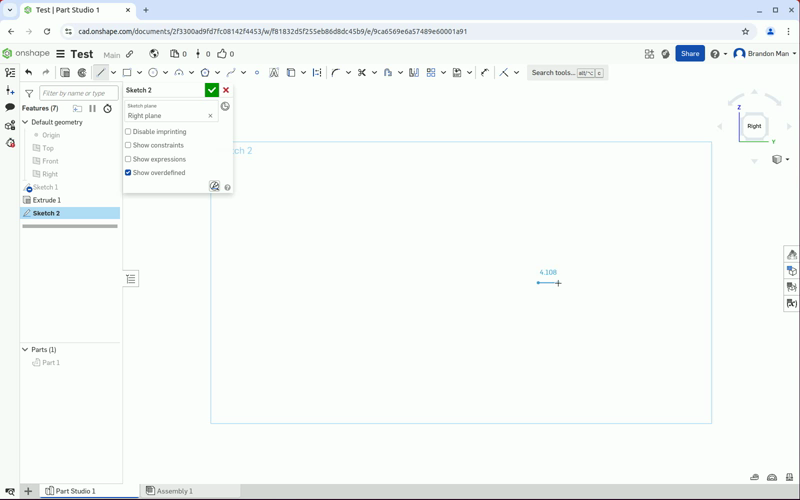
click(558, 282)
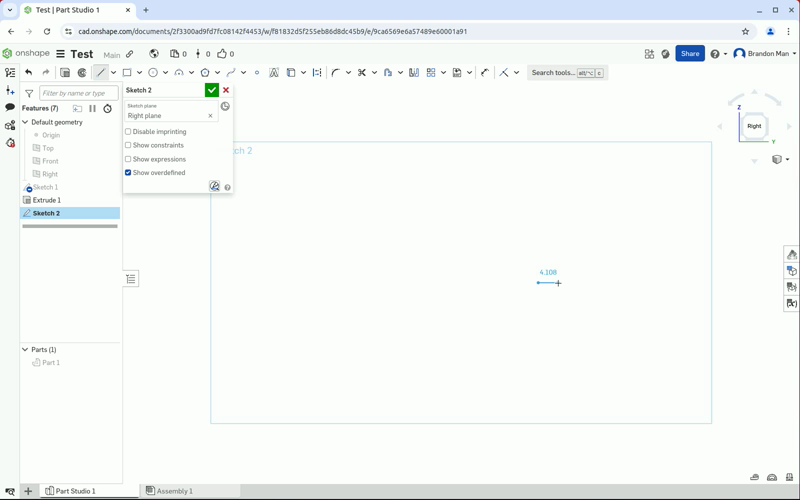
key_up(shift)
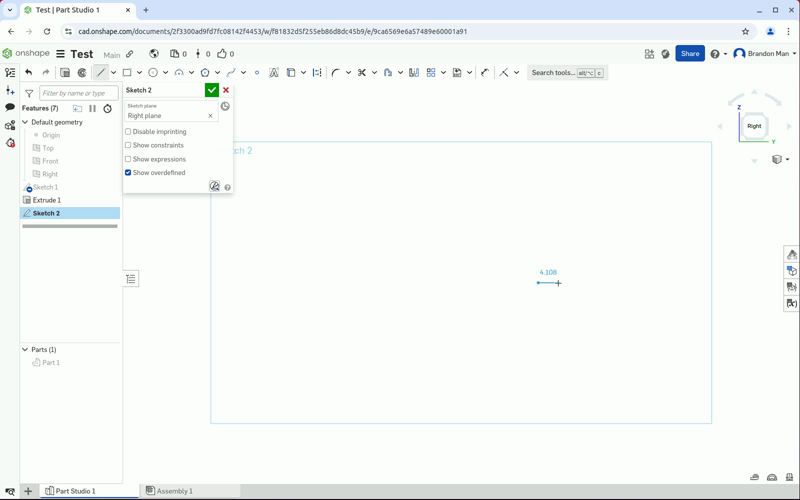
key_down(shift)
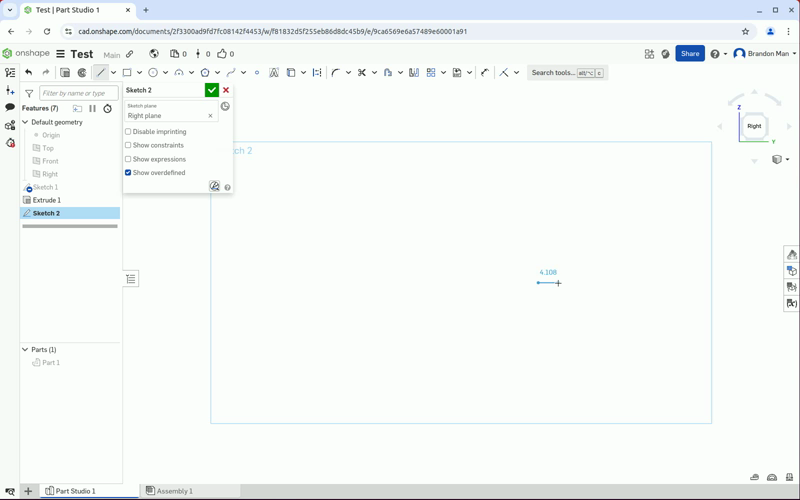
mouse_move(558, 220)
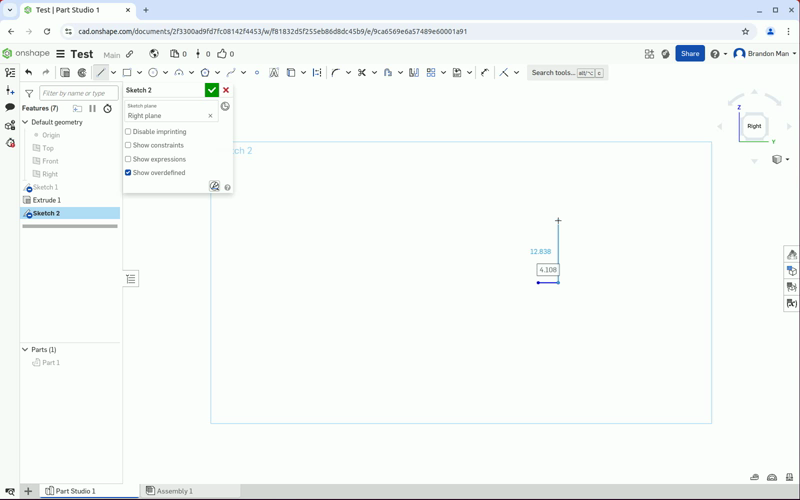
click(558, 220)
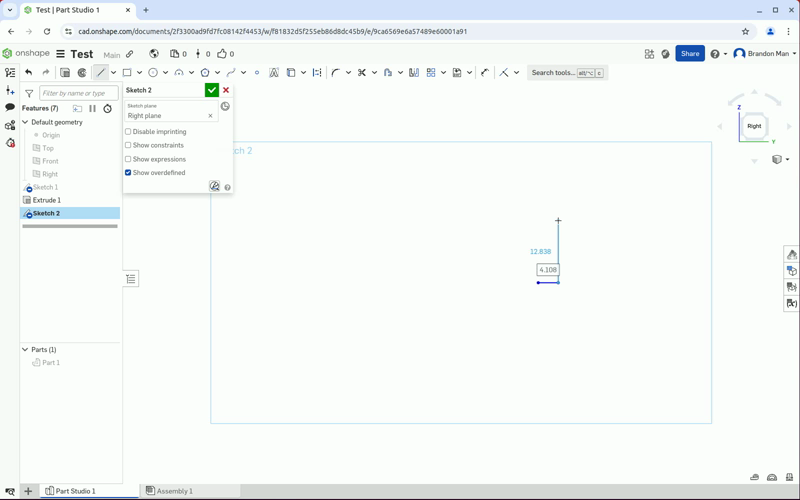
key_up(shift)
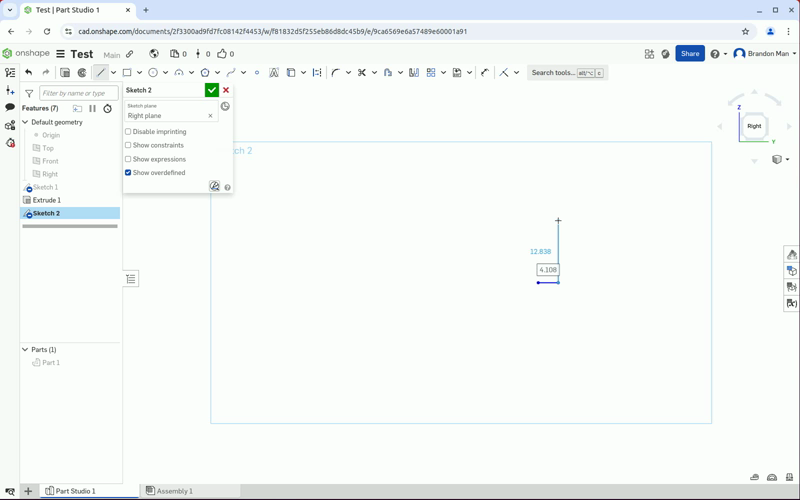
key_down(shift)
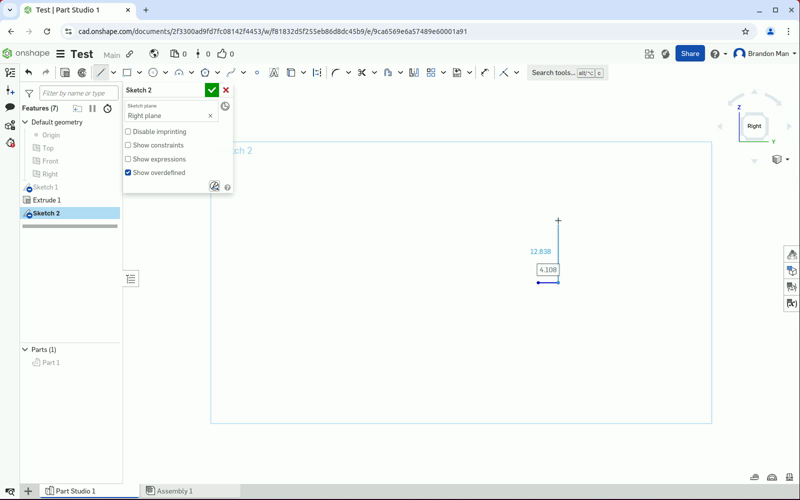
mouse_move(588, 220)
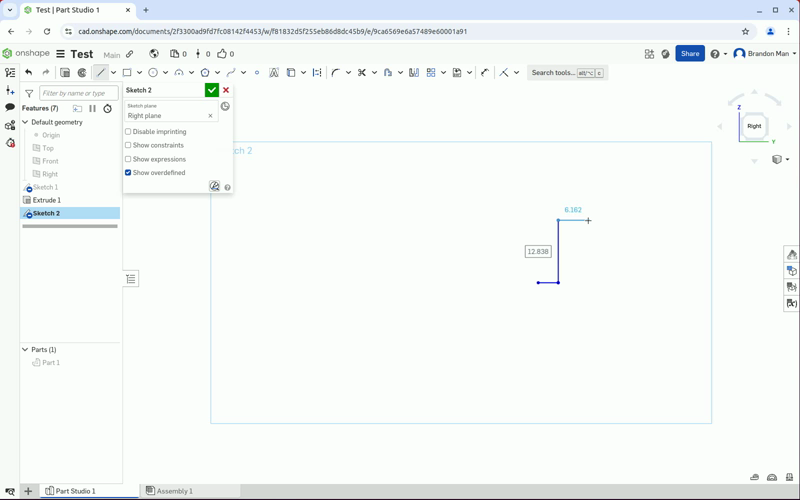
mouse_move(538, 220)
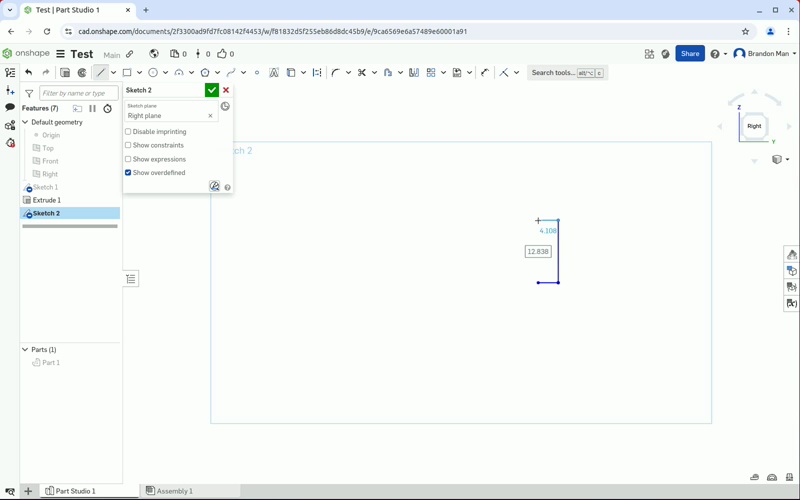
click(538, 220)
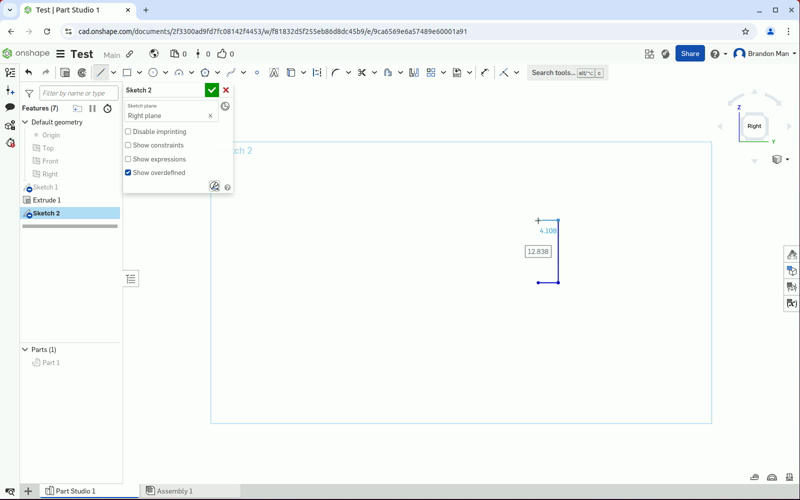
key_up(shift)
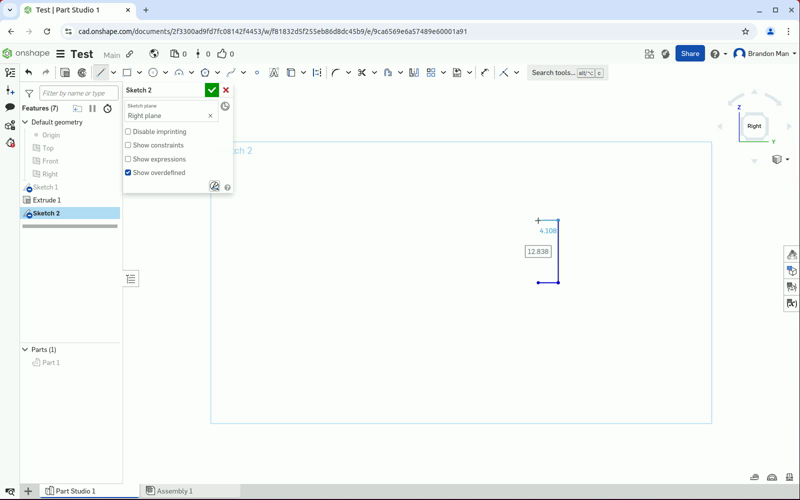
key_down(shift)
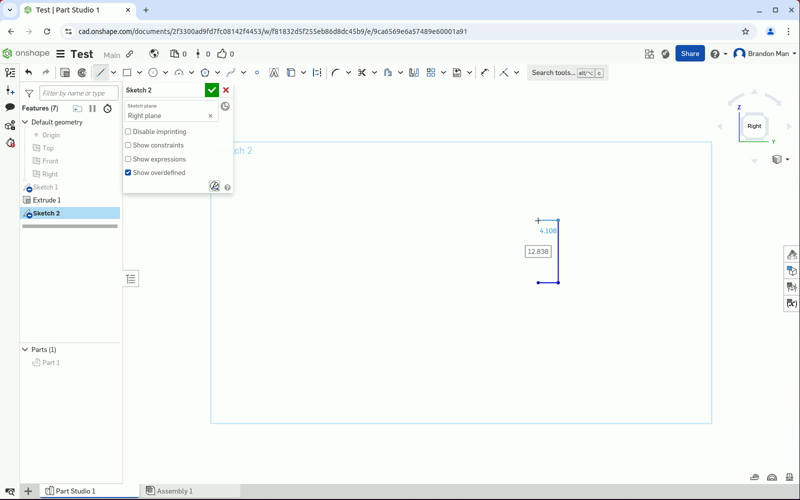
mouse_move(538, 282)
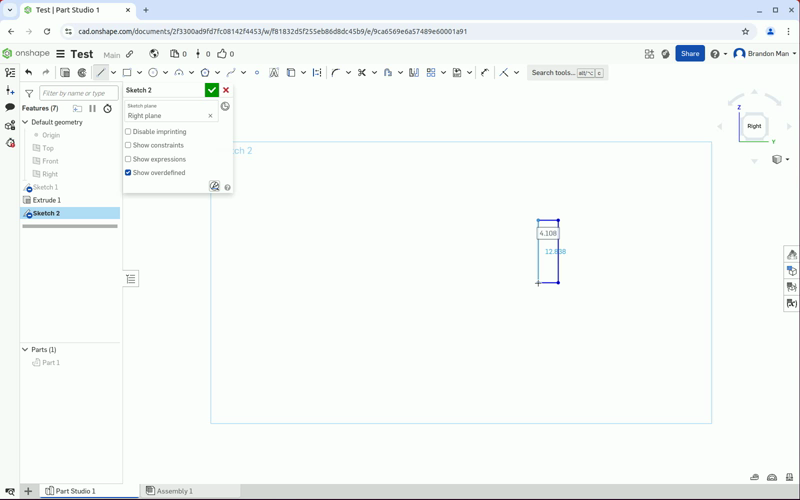
key_up(shift)
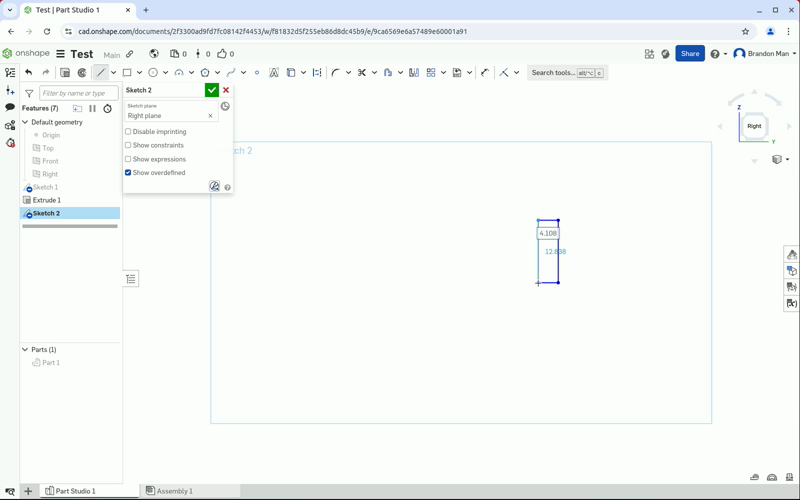
click(538, 282)
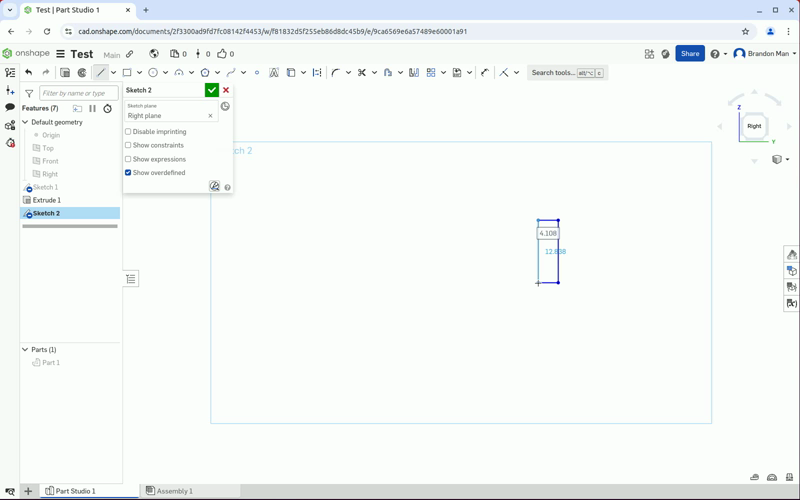
key(esc)
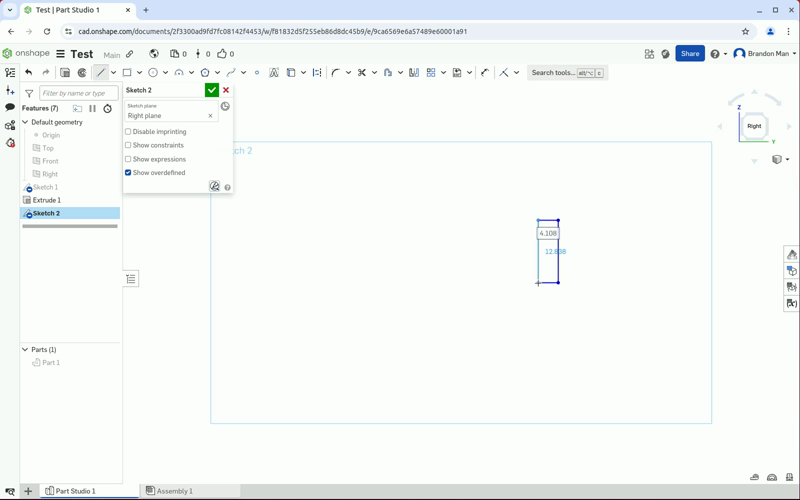
mouse_move(555, 280)
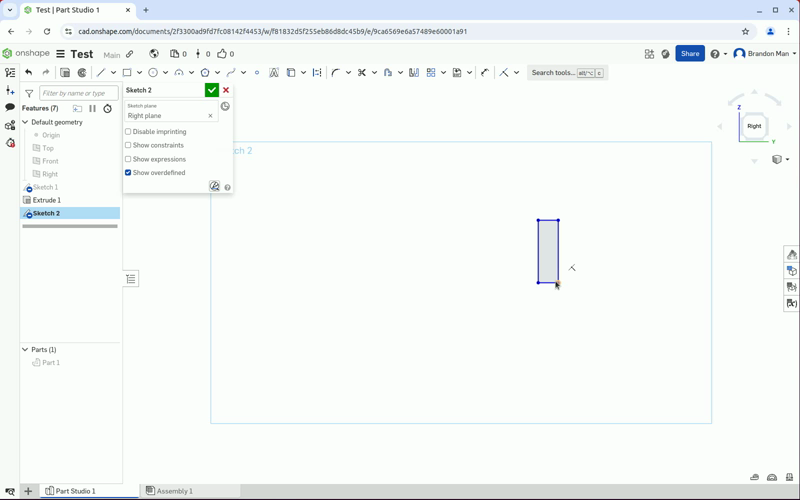
scroll(6)
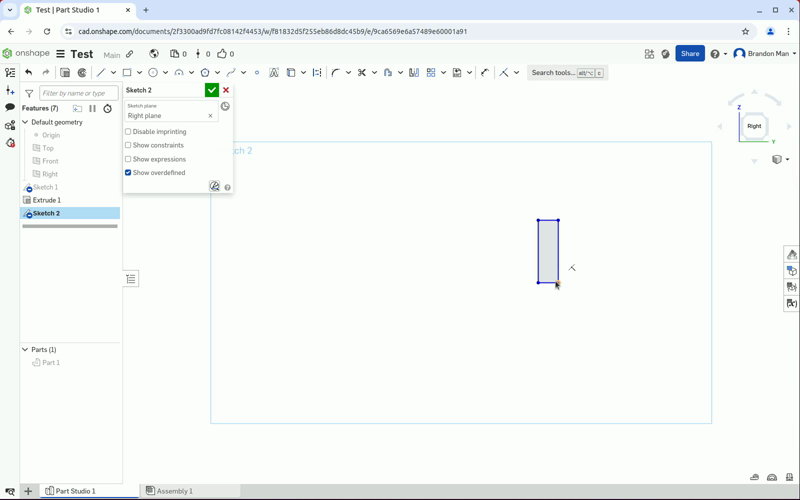
scroll(6)
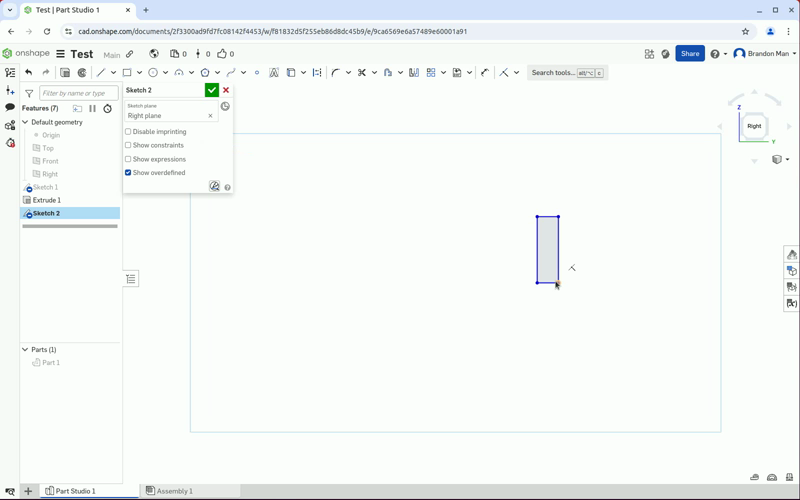
scroll(6)
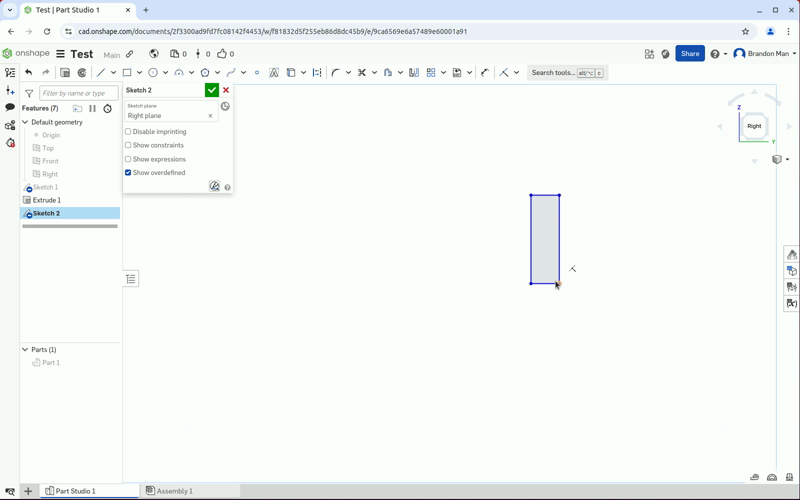
scroll(6)
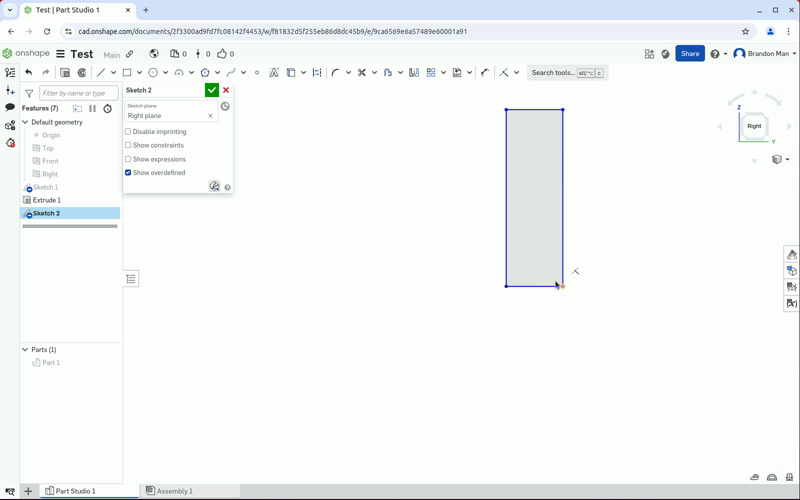
scroll(6)
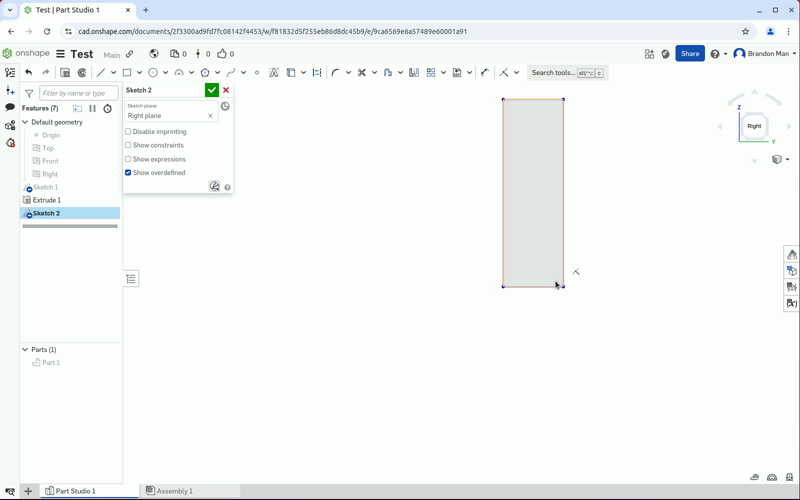
scroll(6)
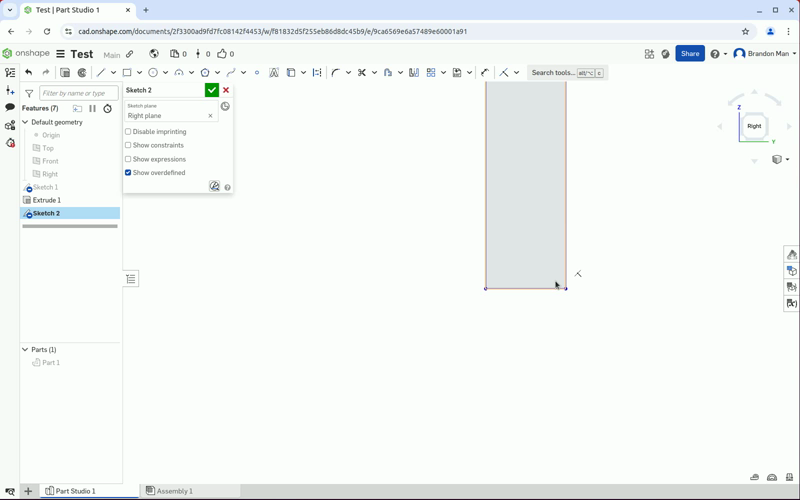
scroll(6)
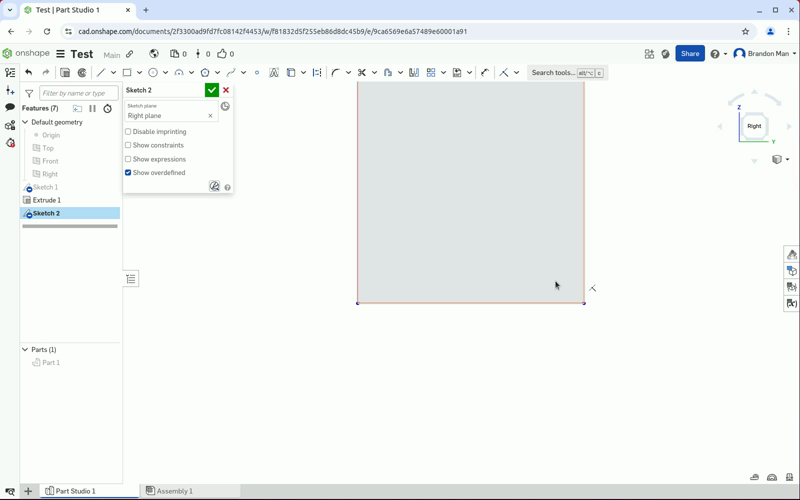
click(555, 280)
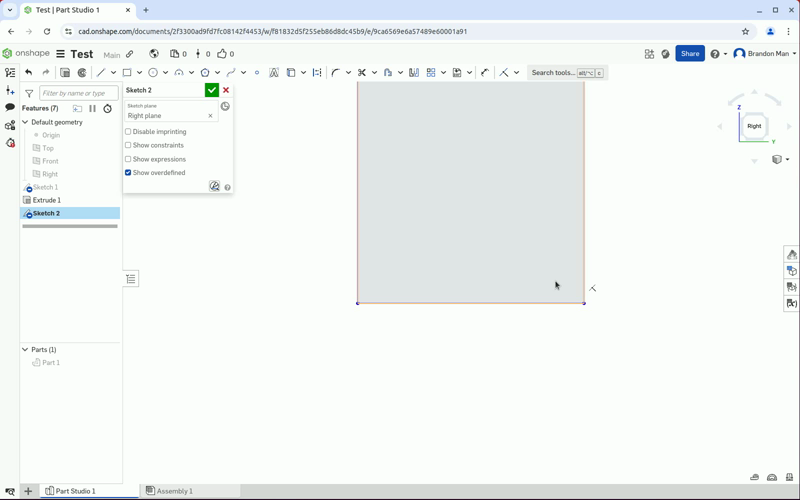
scroll(-6)
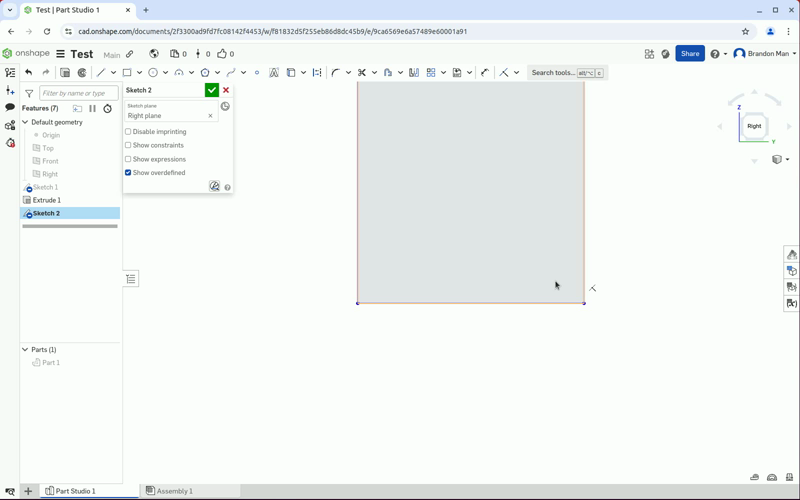
scroll(-6)
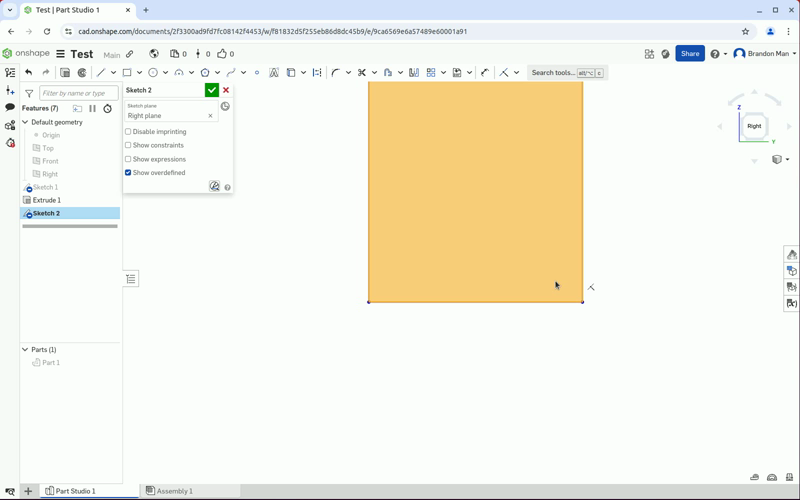
scroll(-6)
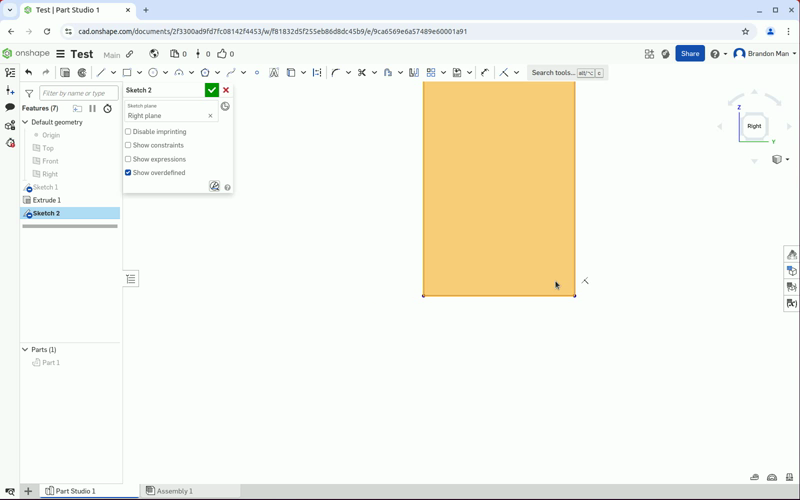
scroll(-6)
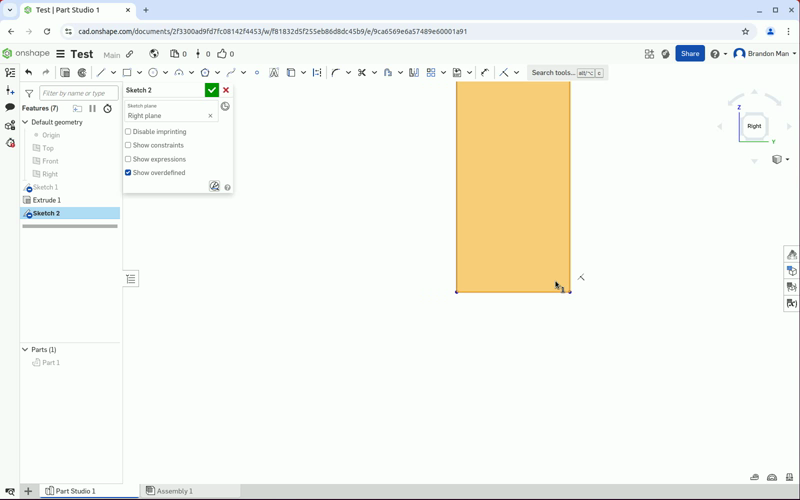
scroll(-6)
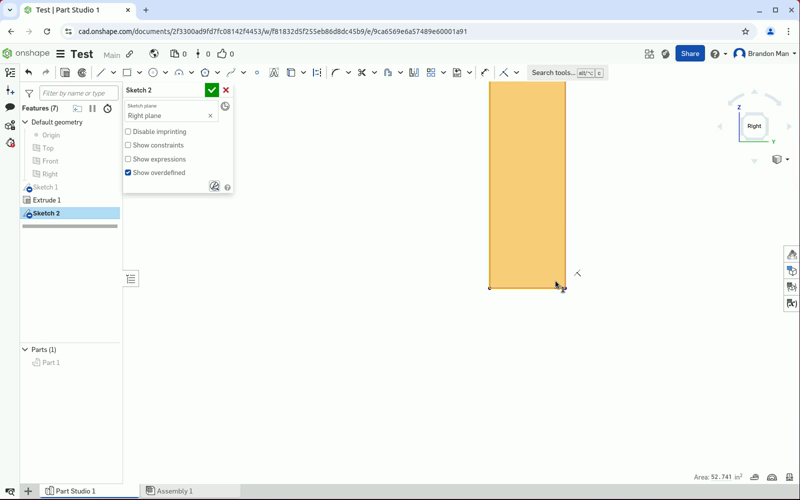
scroll(-6)
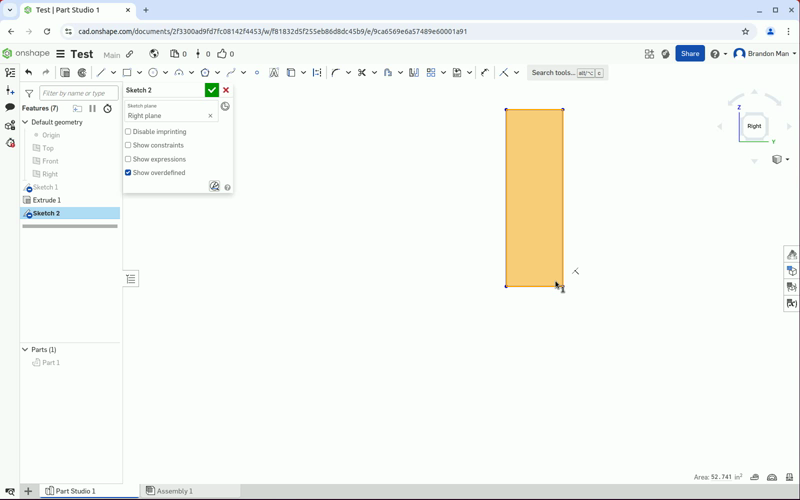
scroll(-6)
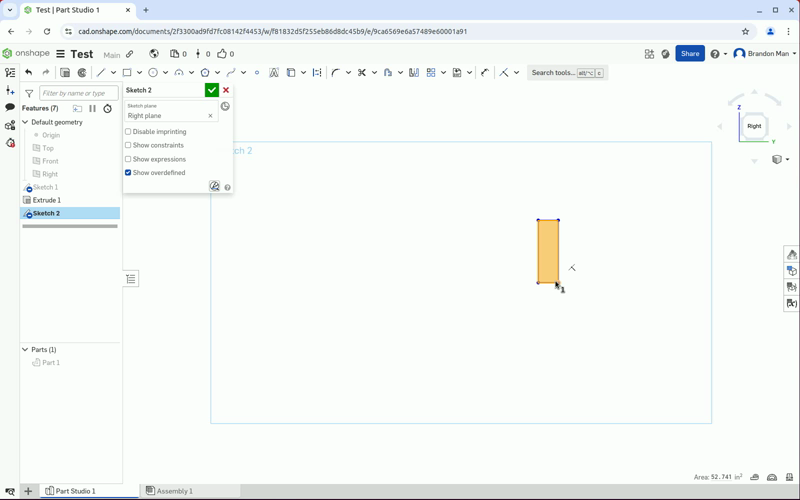
mouse_move(73, 352)
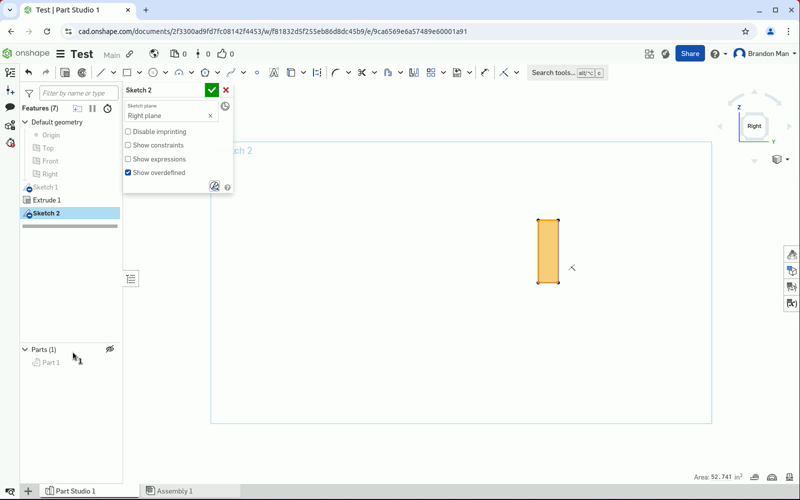
key(shift+y)
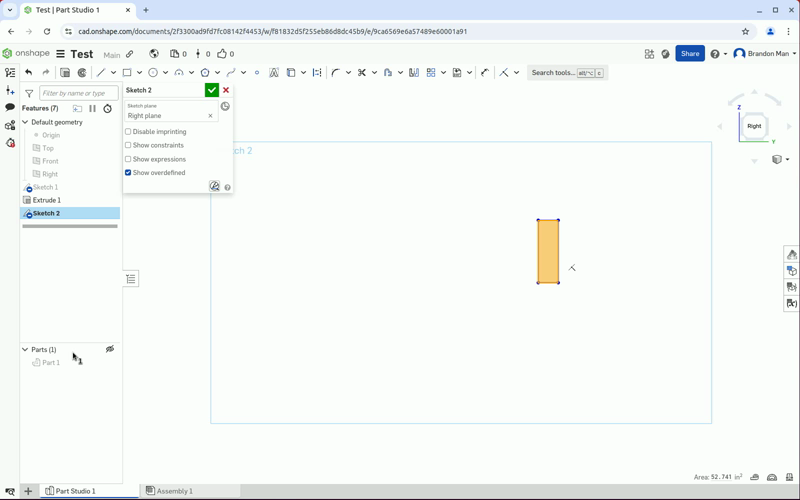
key(shift+e)
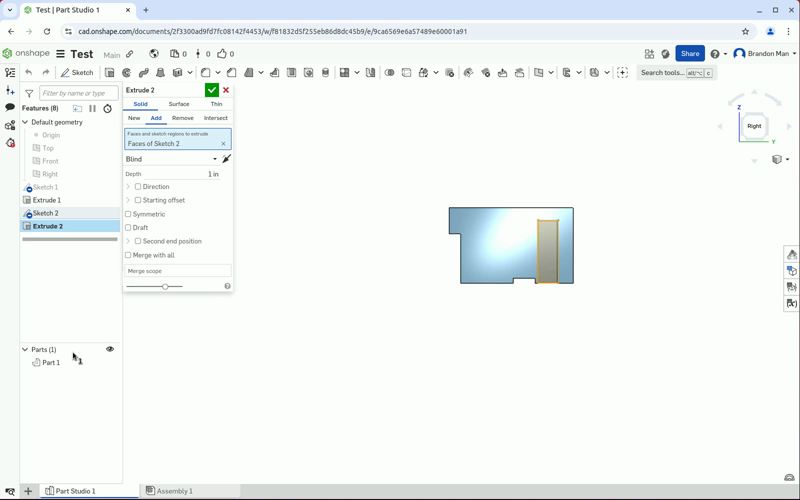
mouse_move(143, 106)
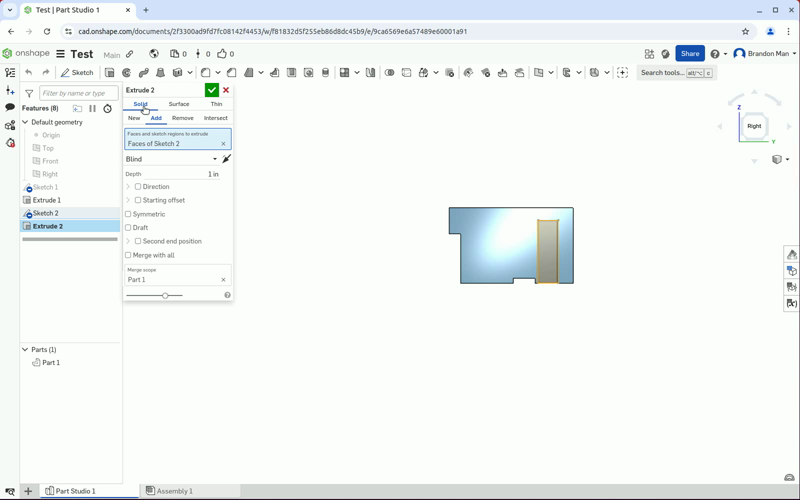
click(143, 106)
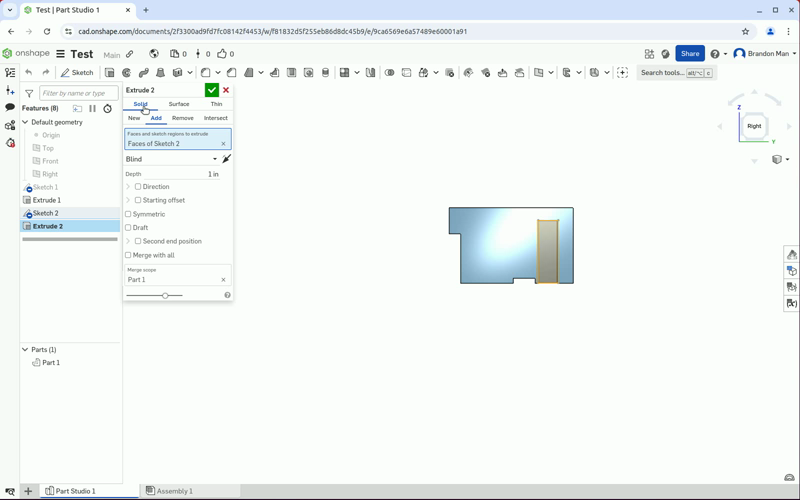
mouse_move(137, 120)
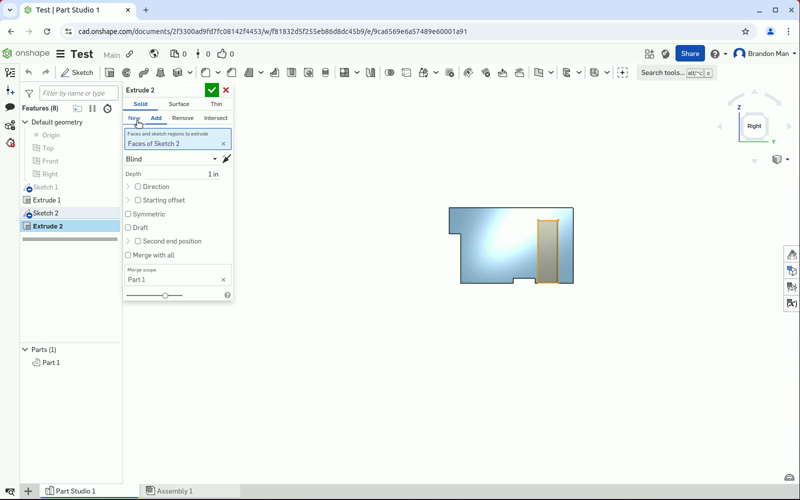
click(137, 120)
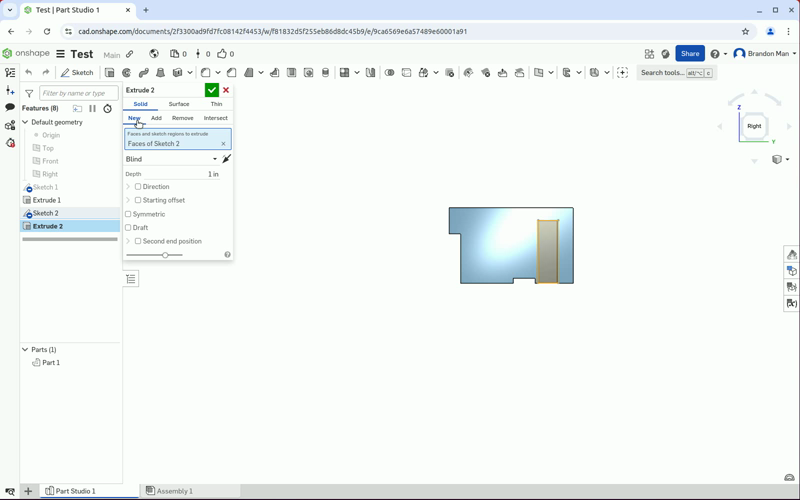
key(tab, 4)
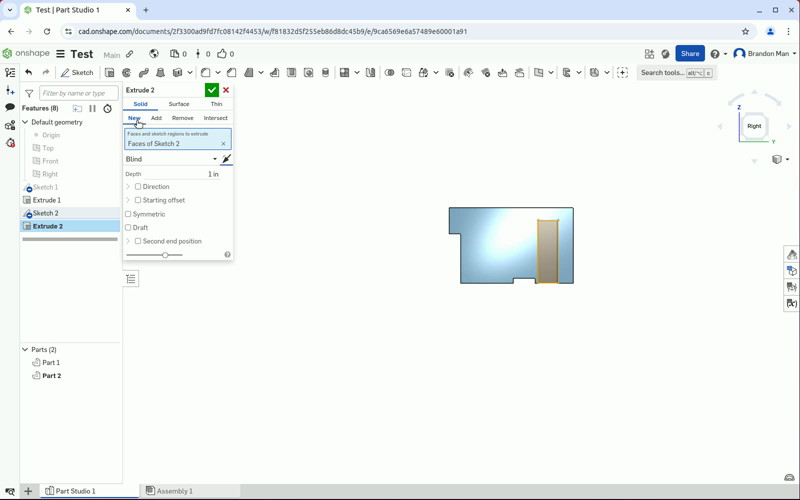
text(14.443)
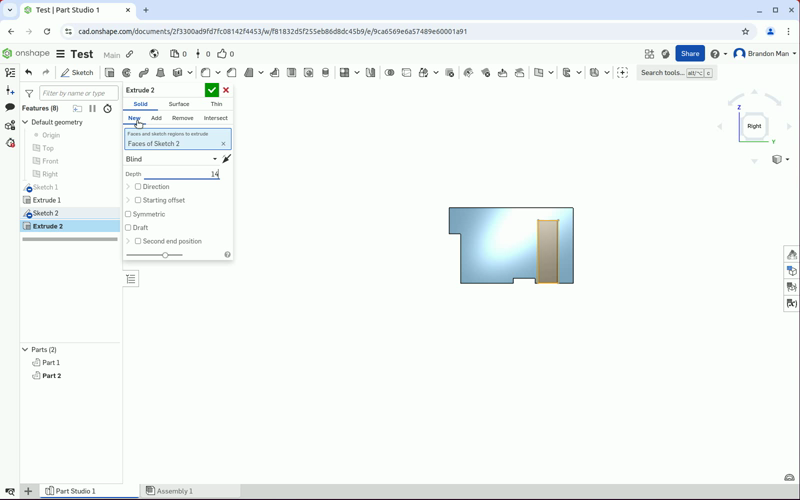
key(enter)
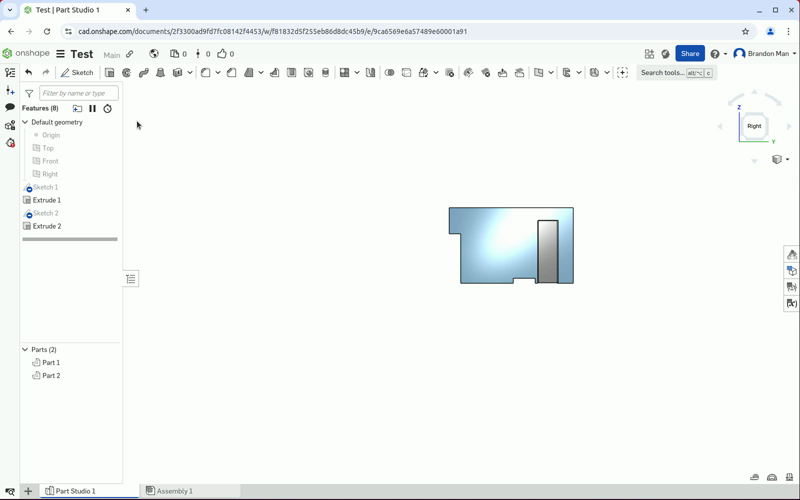
key(shift+h)
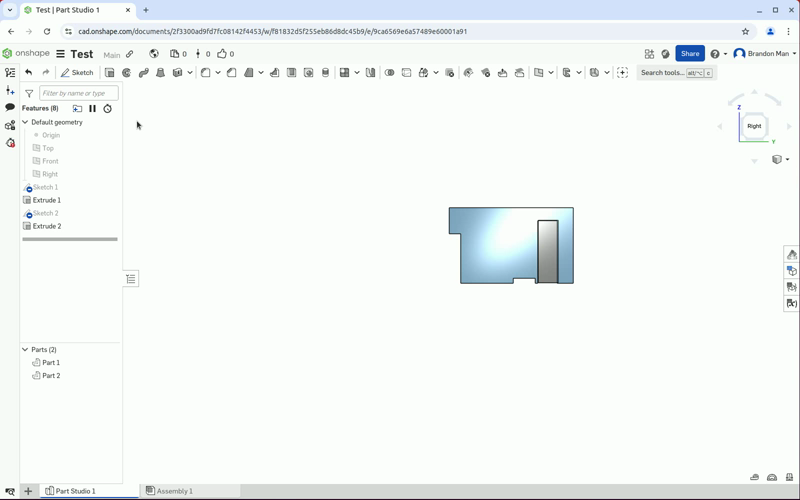
key(shift+h)
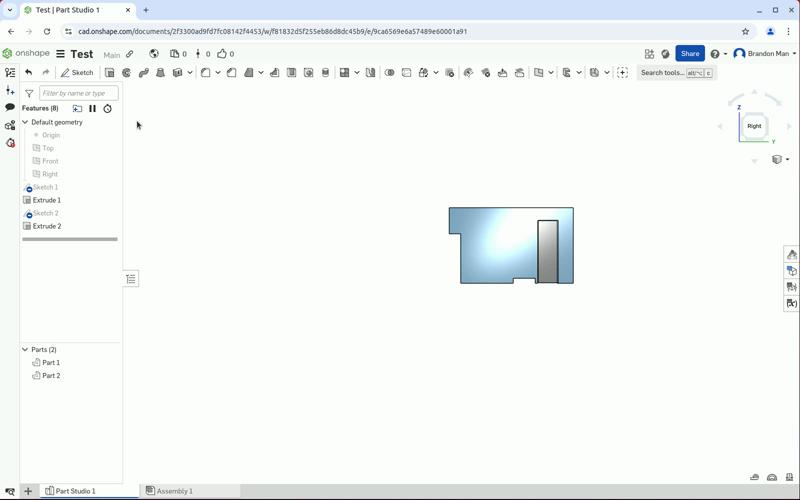
mouse_move(73, 189)
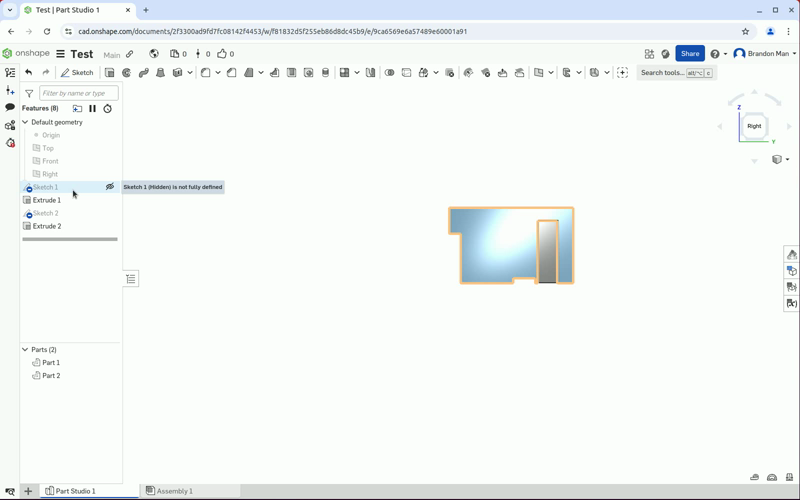
click(73, 189)
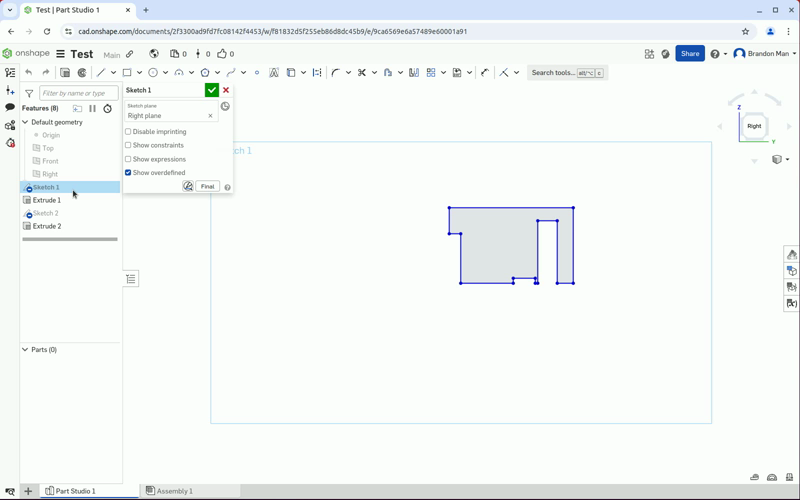
mouse_move(229, 92)
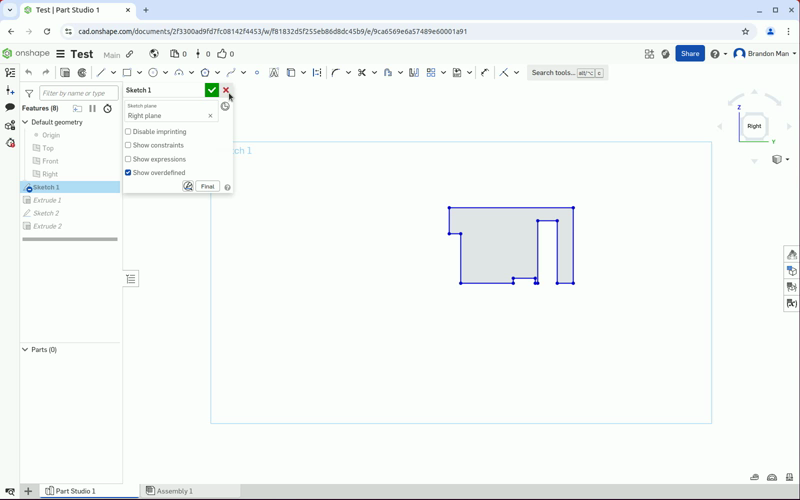
click(229, 92)
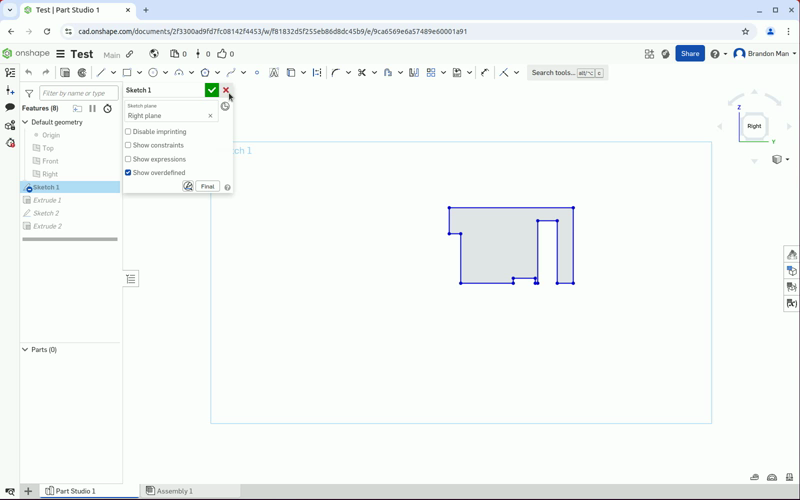
key(shift+s)
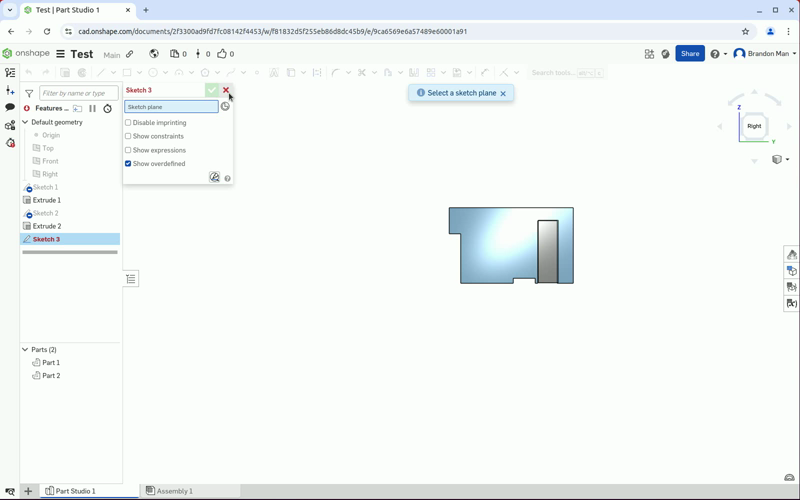
mouse_move(73, 176)
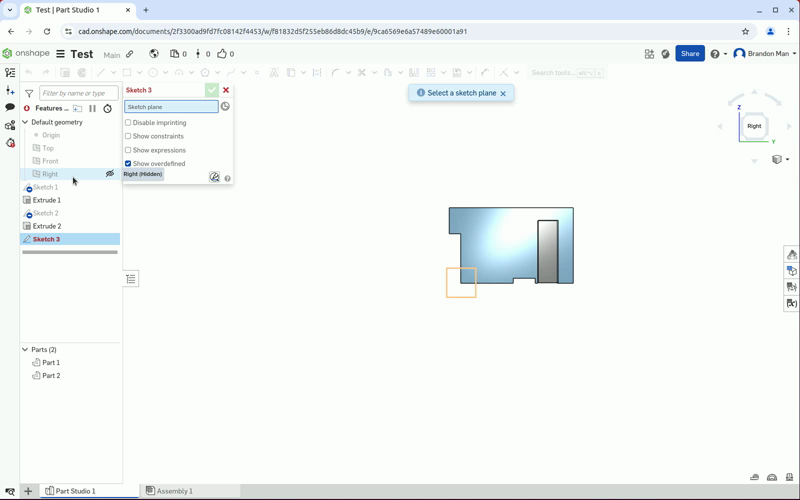
click(73, 176)
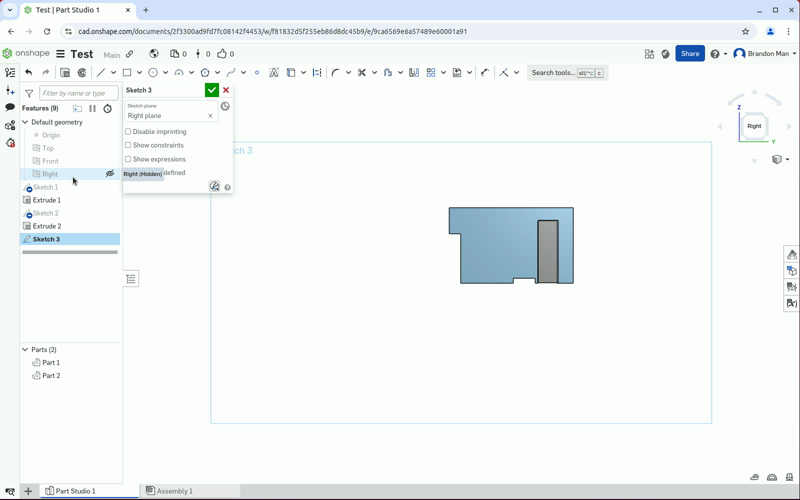
mouse_move(73, 352)
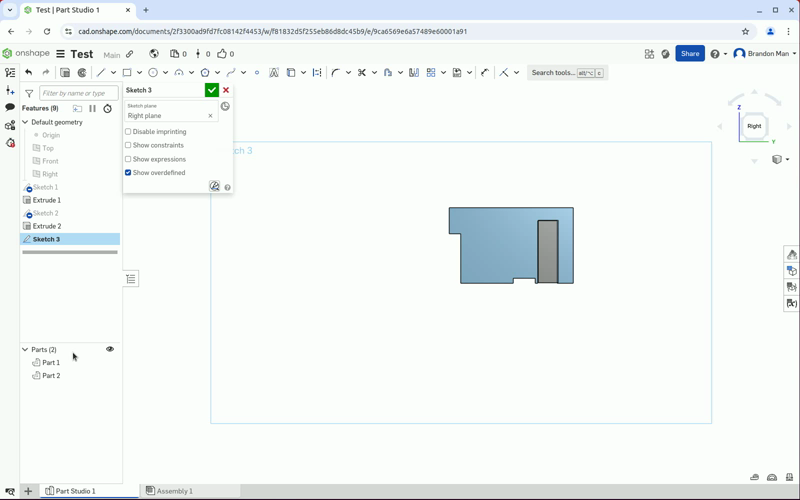
key(y)
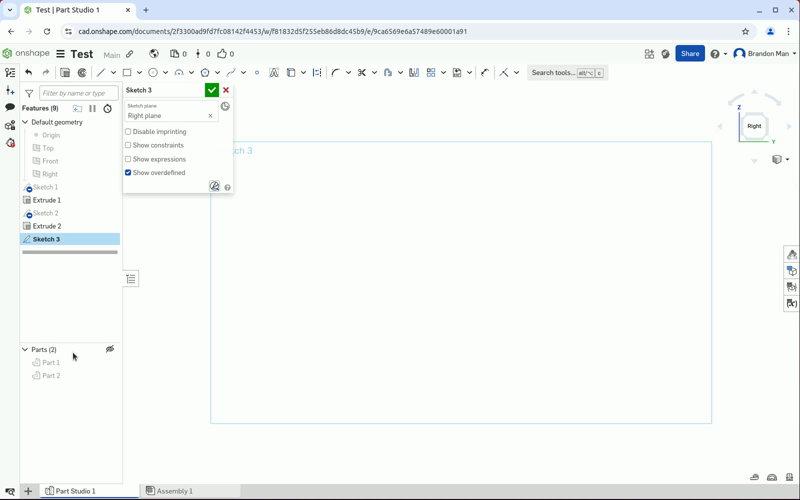
key(l)
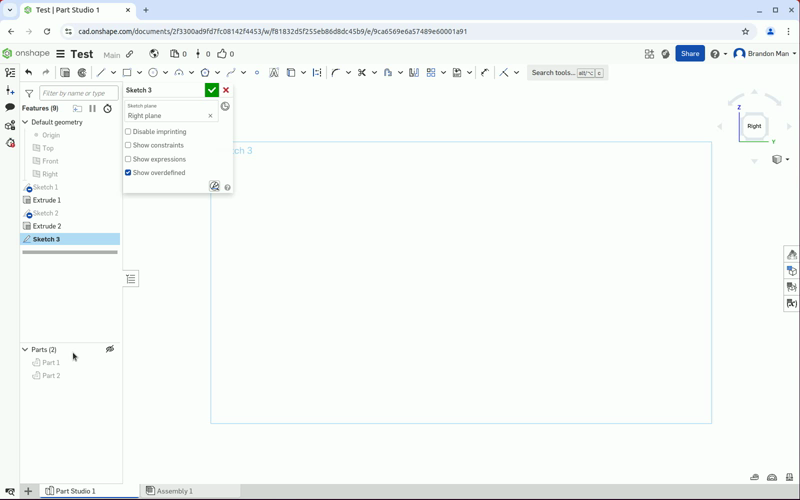
key_down(shift)
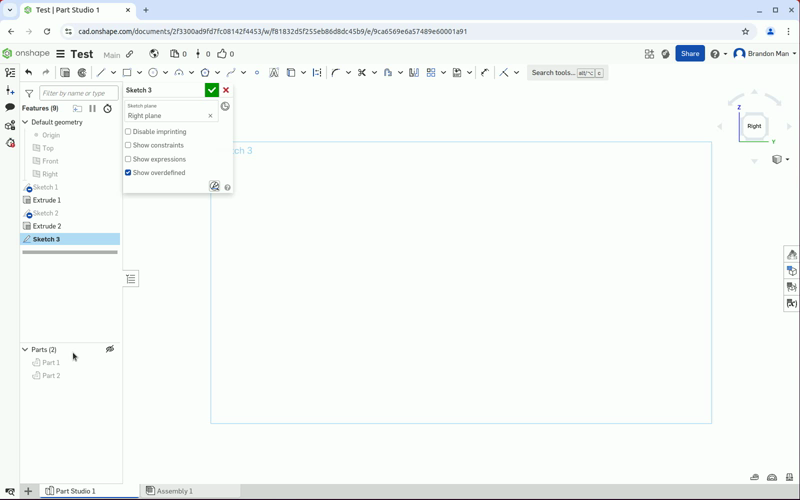
mouse_move(538, 282)
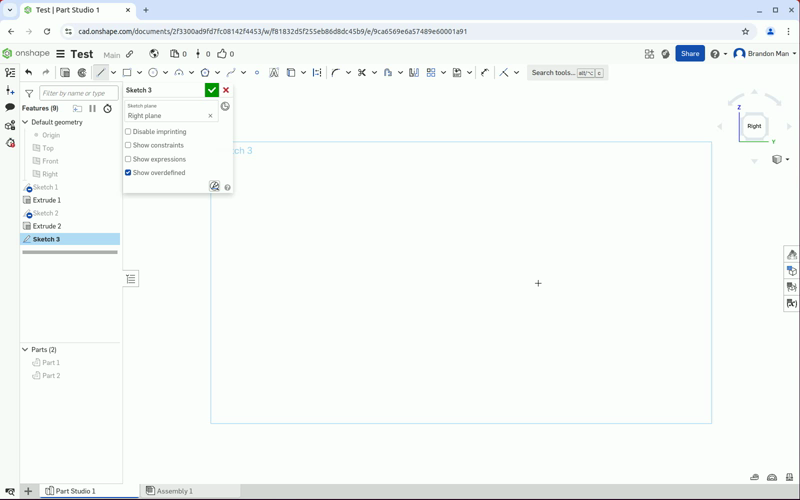
click(538, 282)
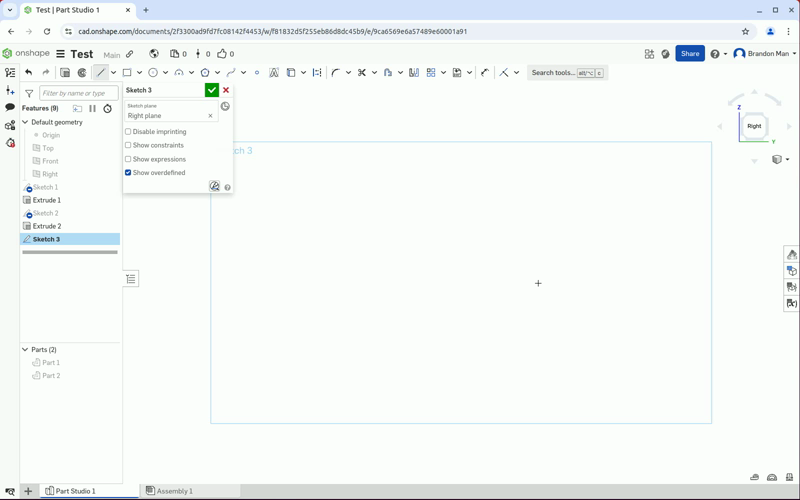
key_up(shift)
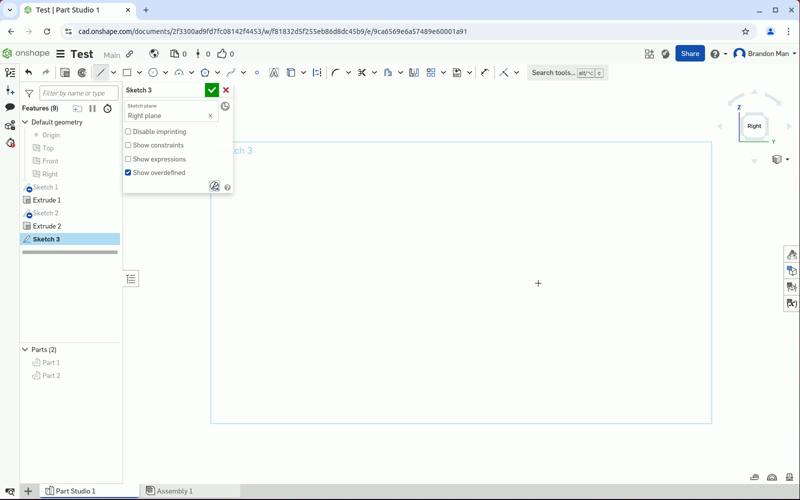
key_down(shift)
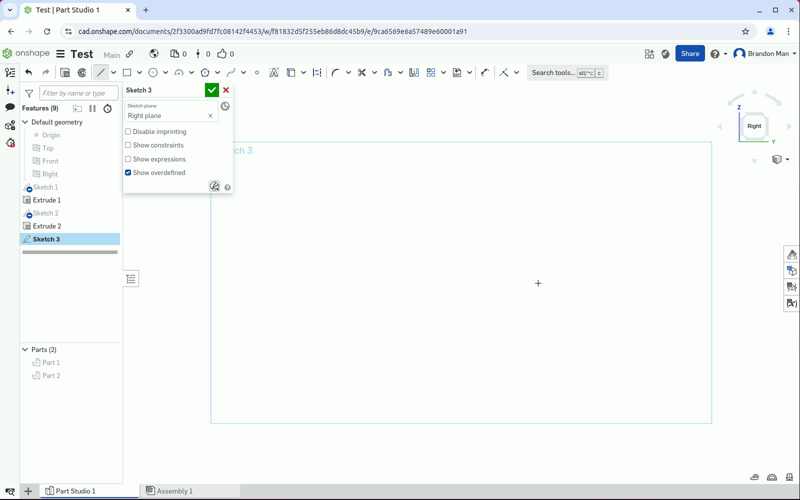
mouse_move(568, 282)
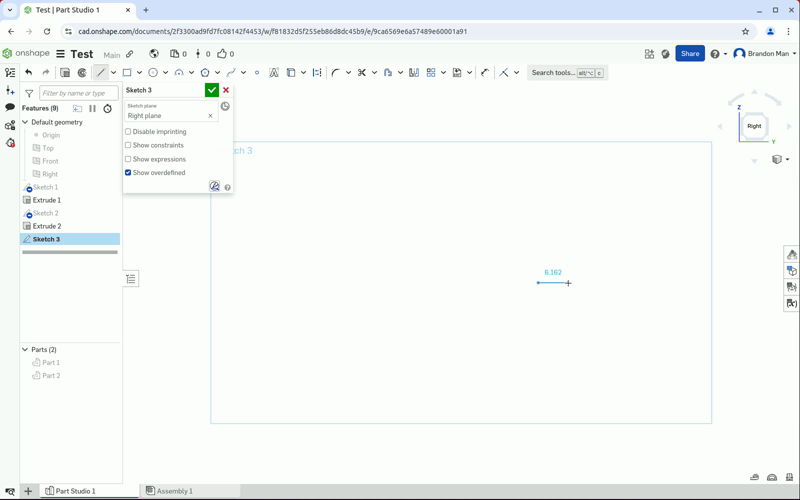
mouse_move(558, 282)
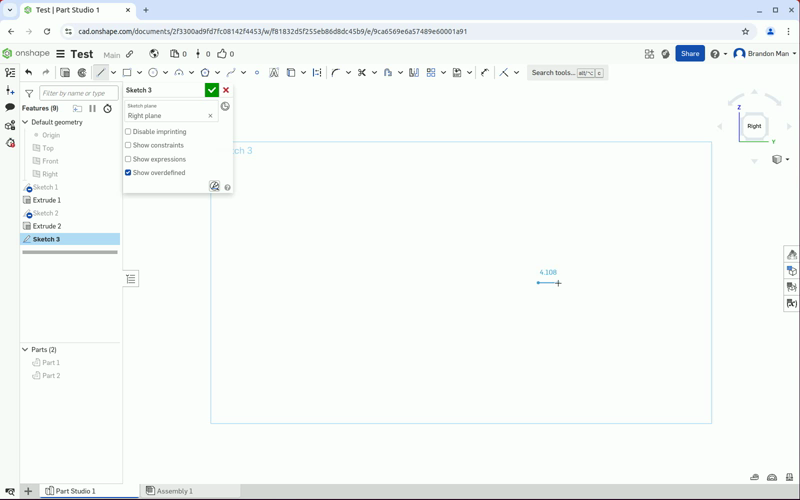
click(558, 282)
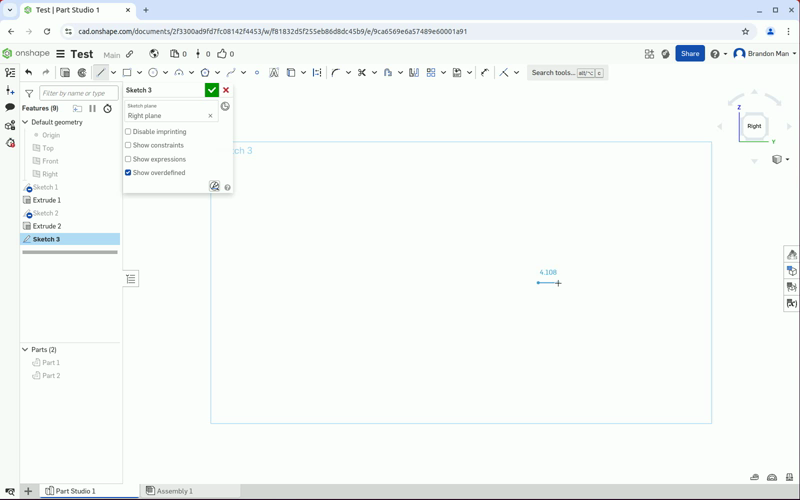
key_up(shift)
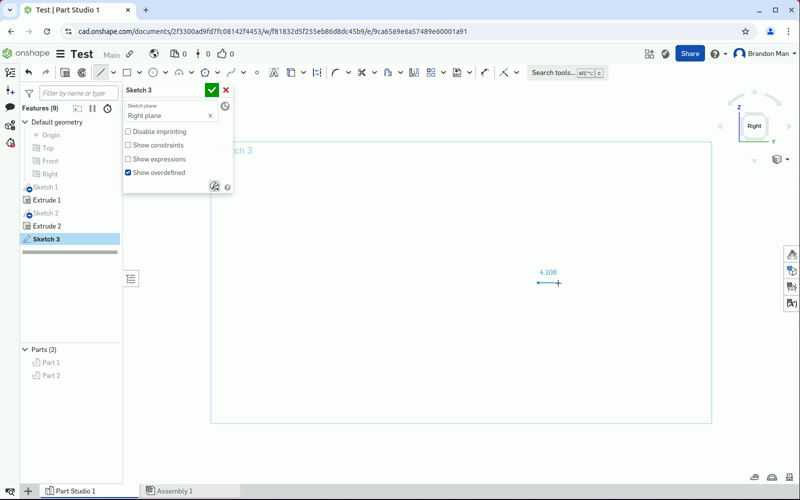
key_down(shift)
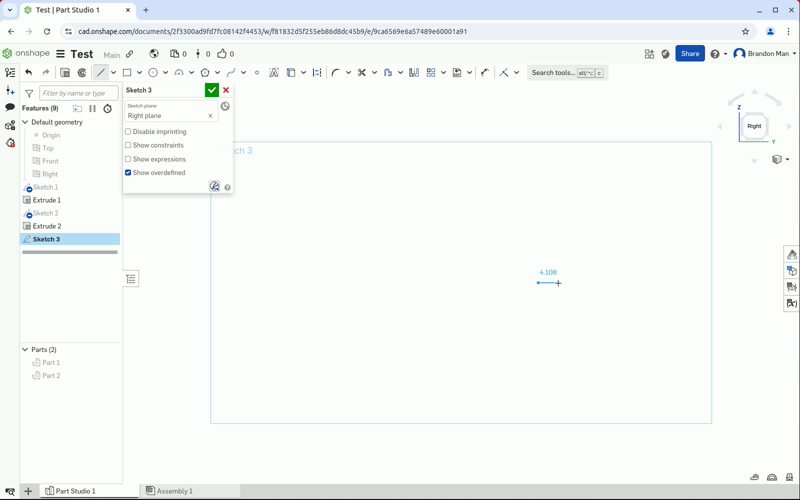
mouse_move(558, 220)
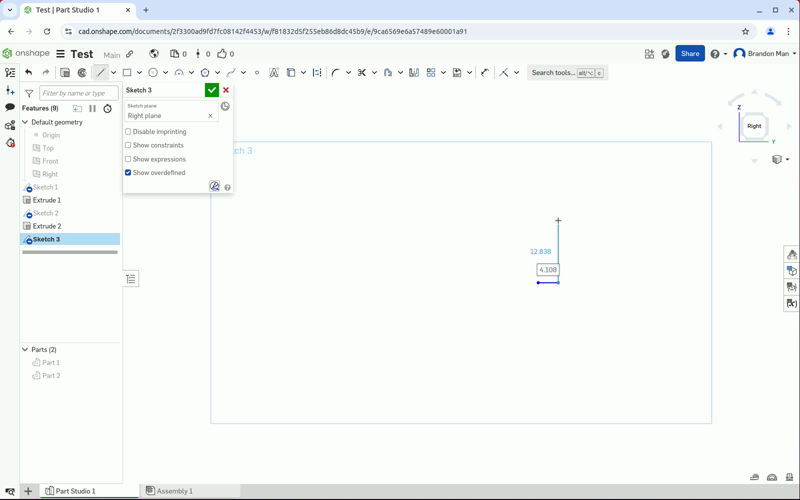
click(558, 220)
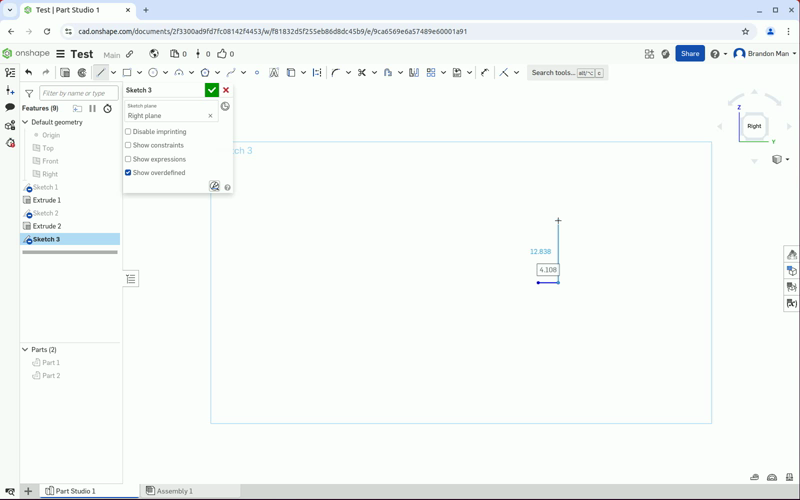
key_up(shift)
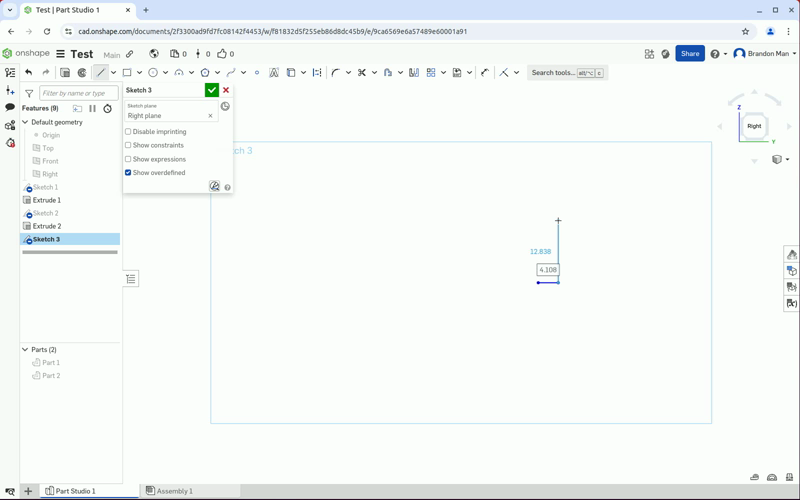
key_down(shift)
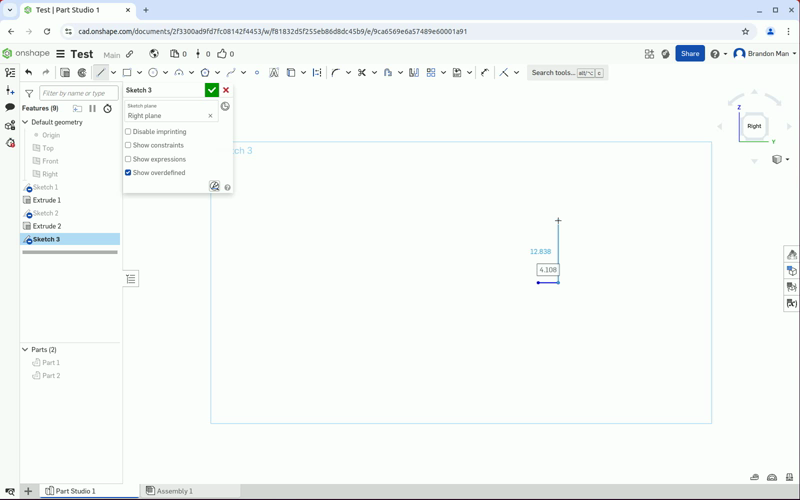
mouse_move(588, 220)
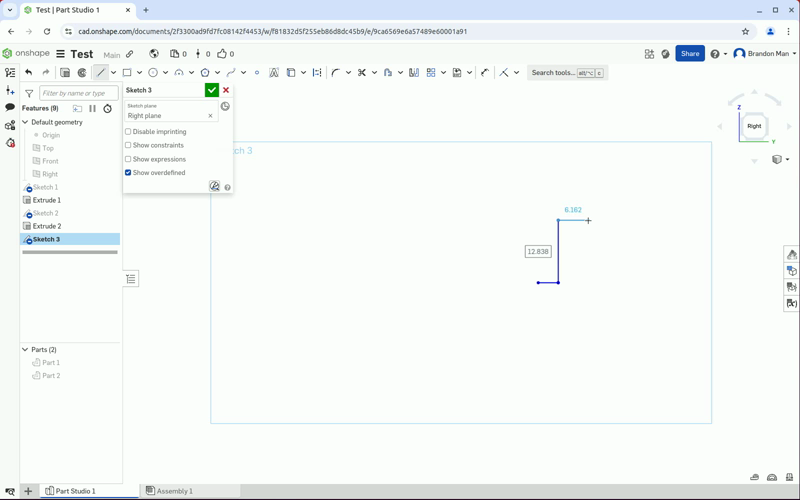
mouse_move(538, 220)
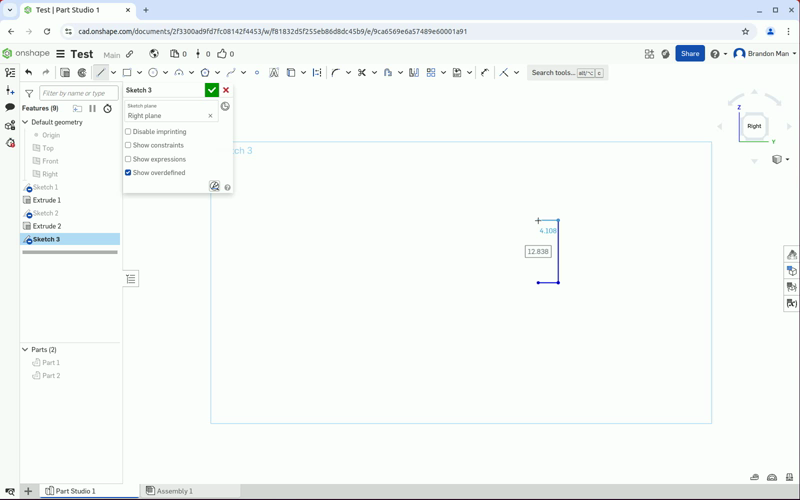
click(538, 220)
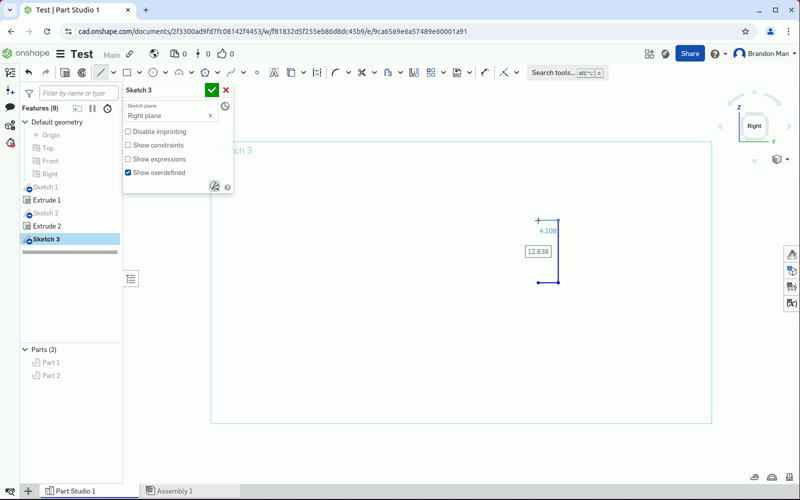
key_up(shift)
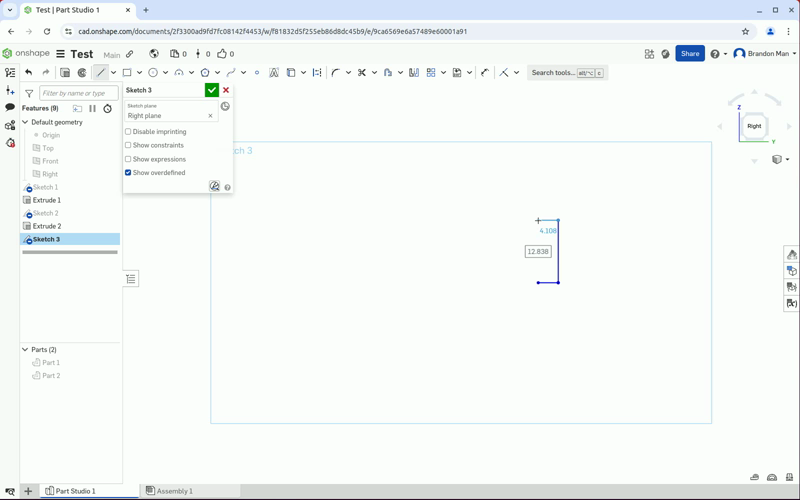
key_down(shift)
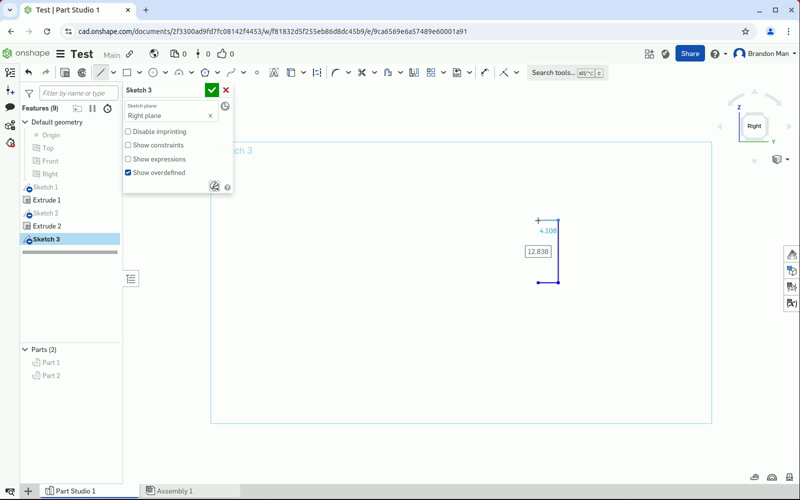
mouse_move(538, 282)
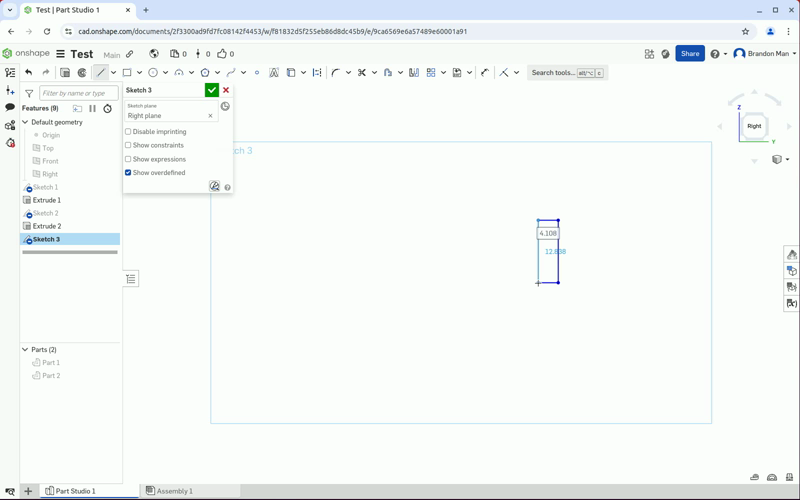
key_up(shift)
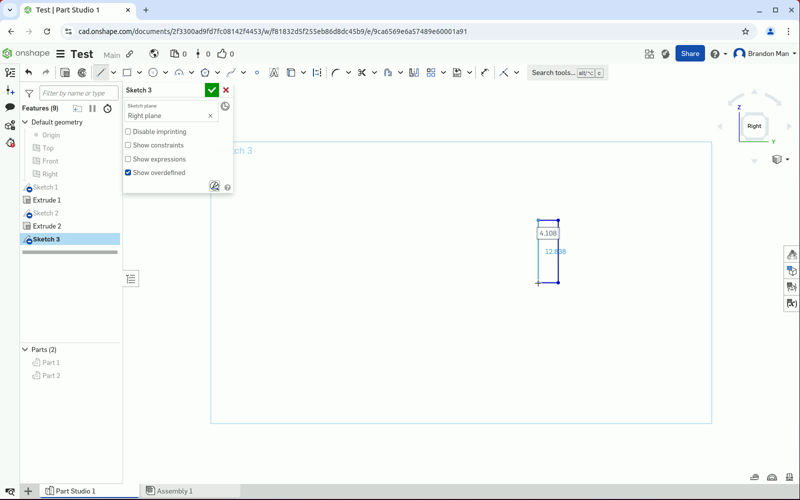
click(538, 282)
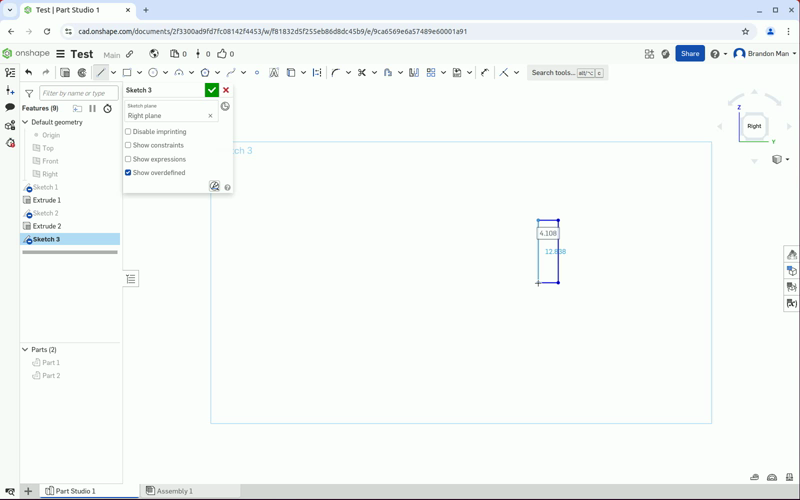
key(esc)
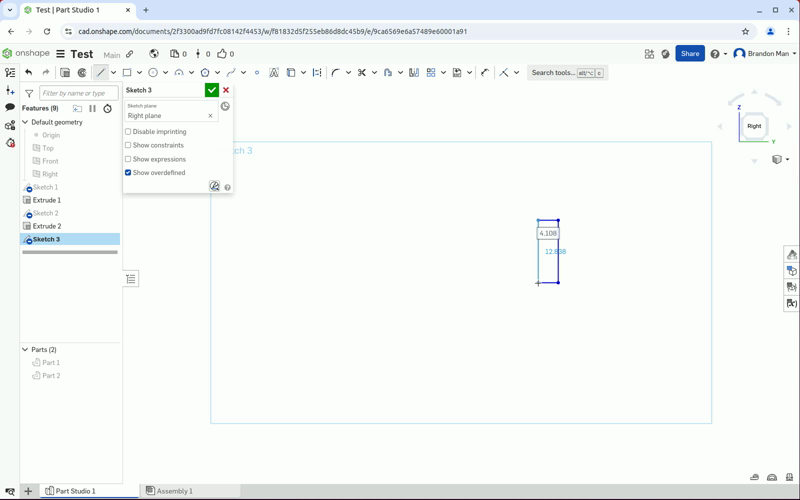
mouse_move(549, 257)
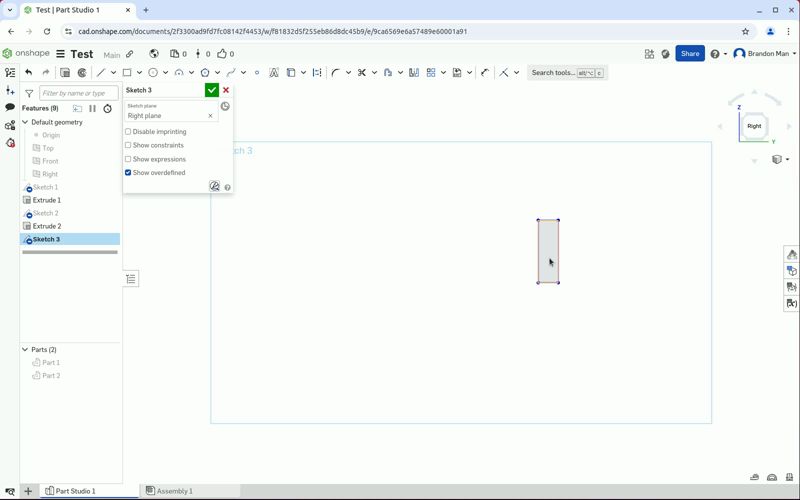
scroll(6)
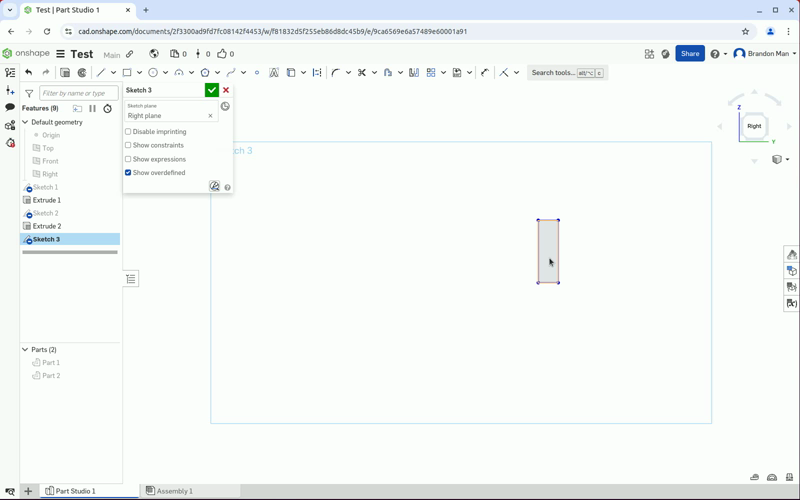
scroll(6)
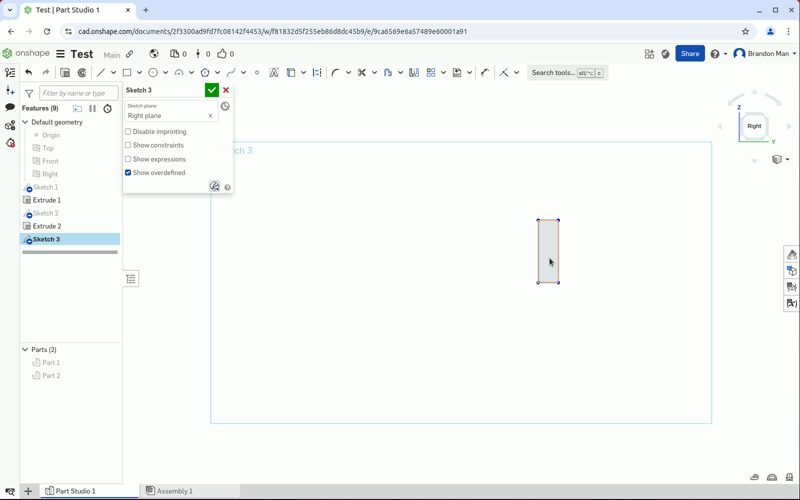
scroll(6)
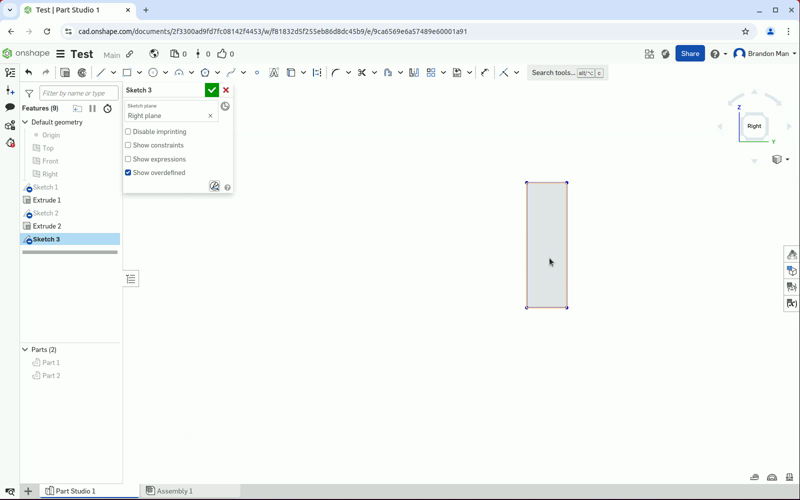
scroll(6)
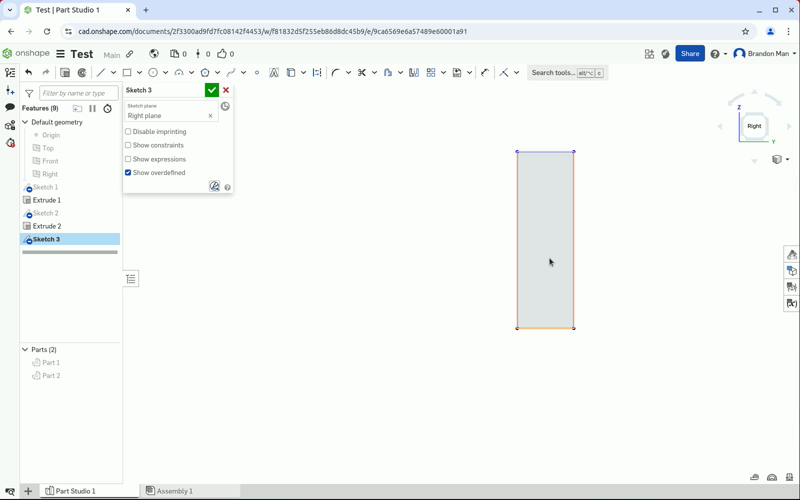
scroll(6)
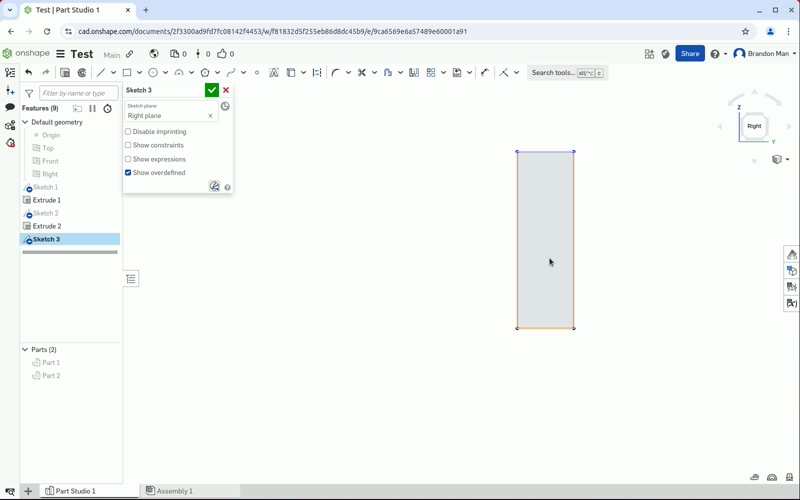
scroll(6)
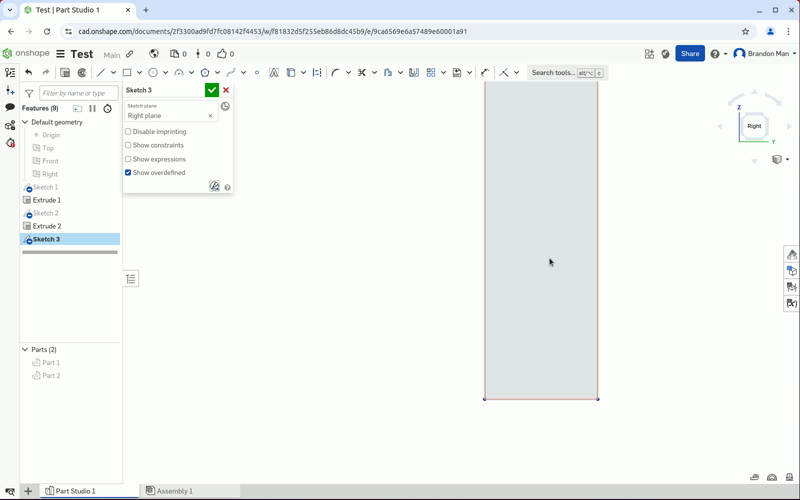
scroll(6)
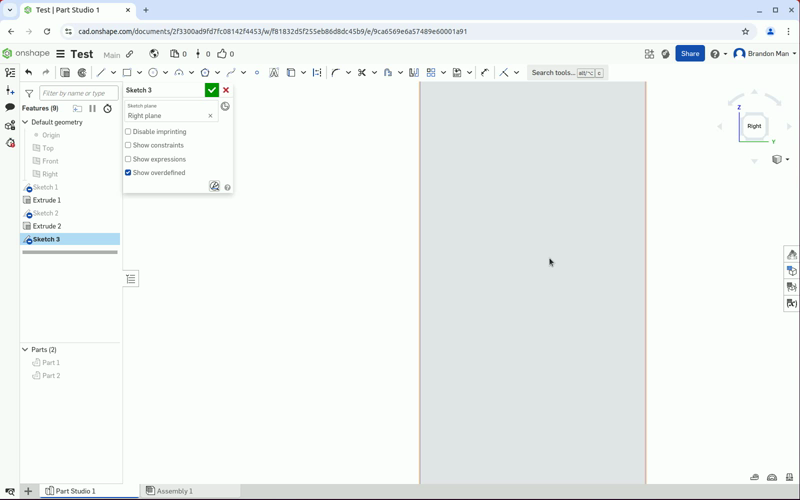
click(549, 257)
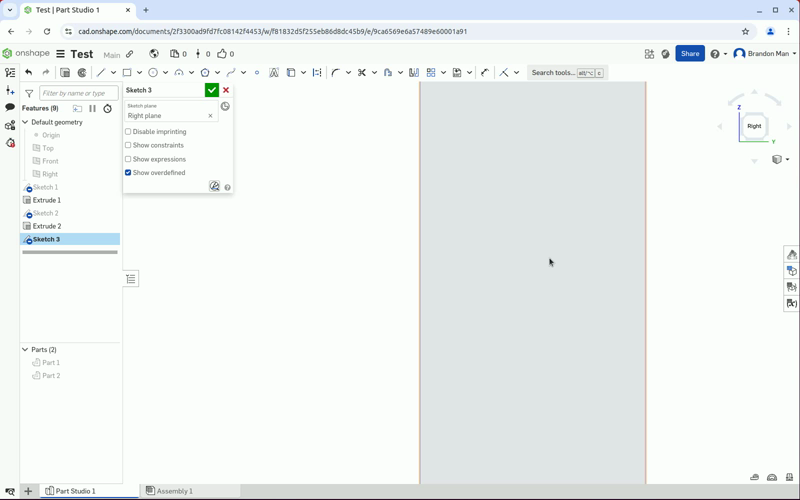
scroll(-6)
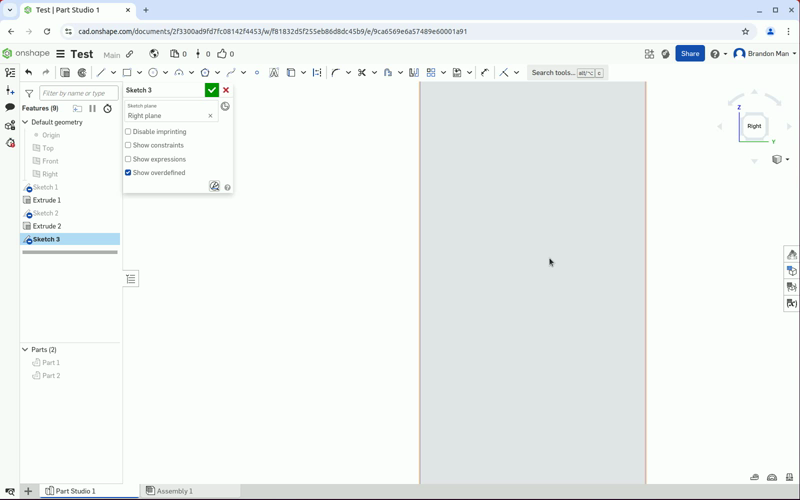
scroll(-6)
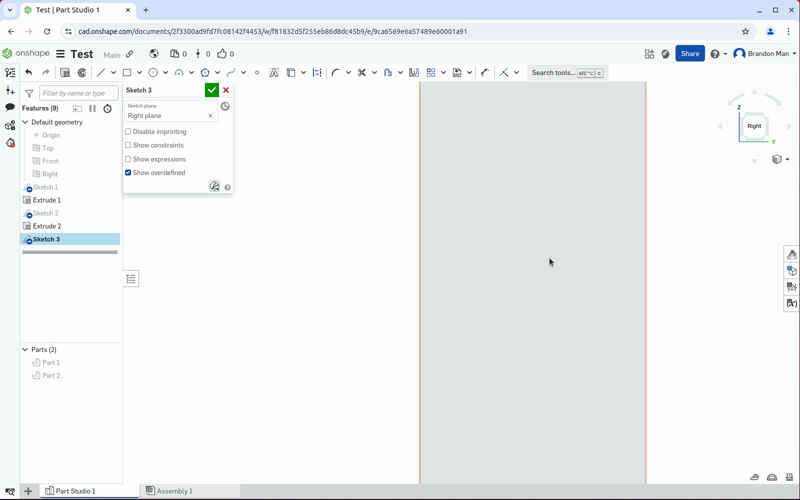
scroll(-6)
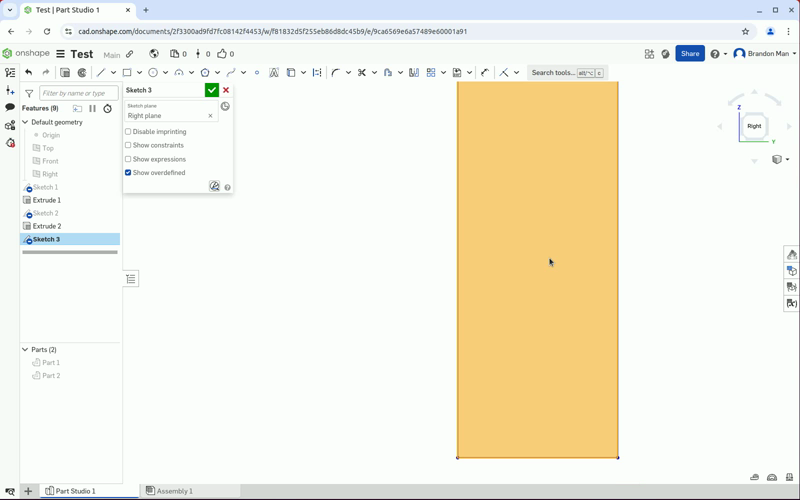
scroll(-6)
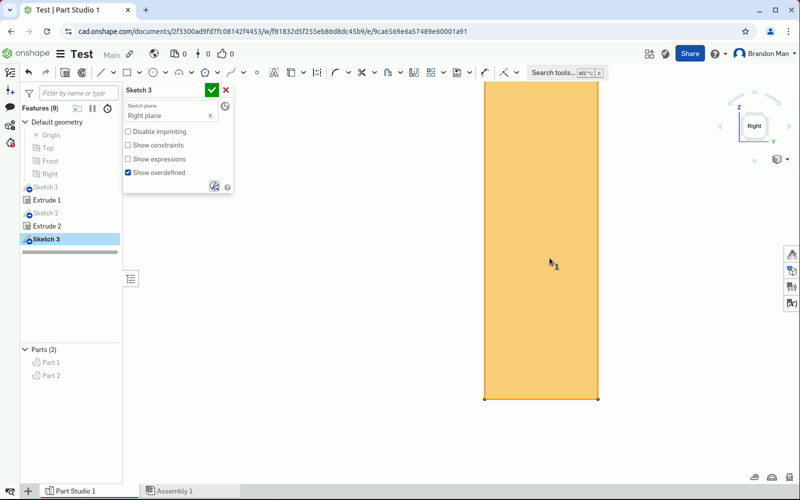
scroll(-6)
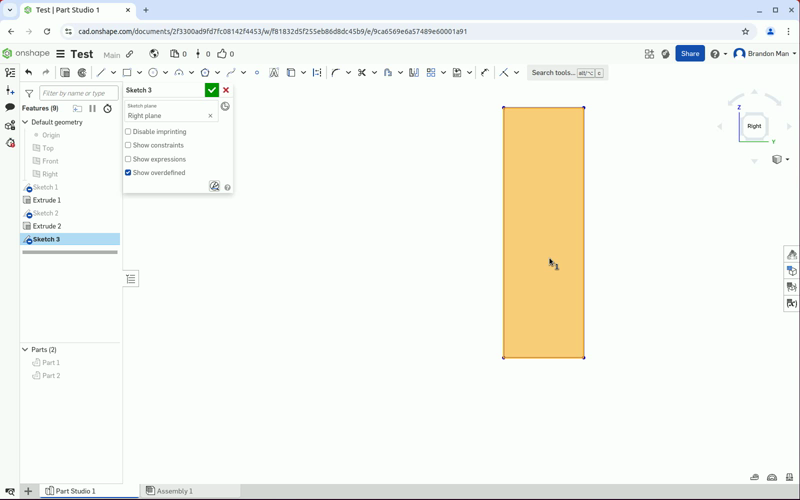
scroll(-6)
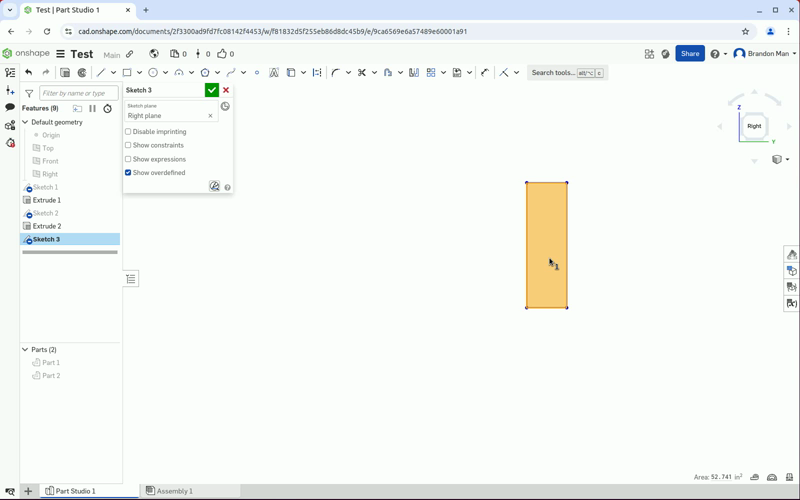
scroll(-6)
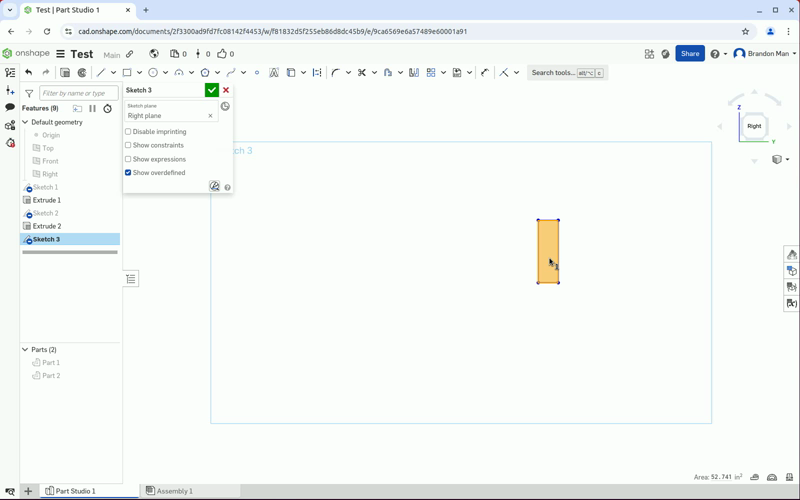
mouse_move(73, 352)
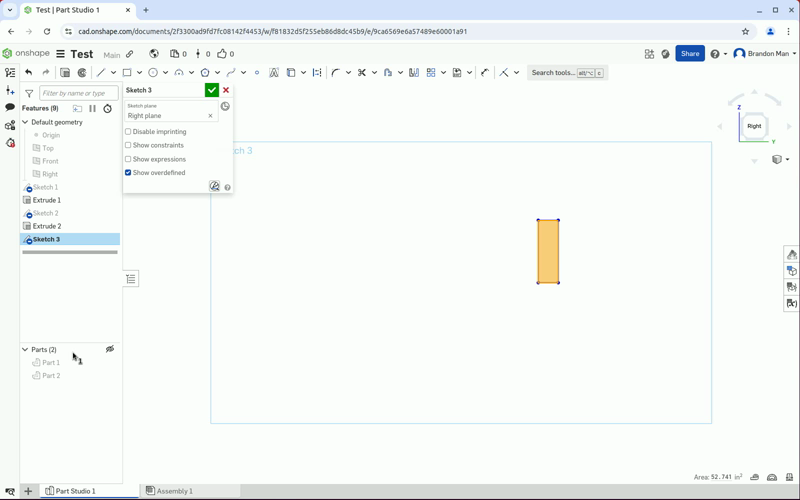
key(shift+y)
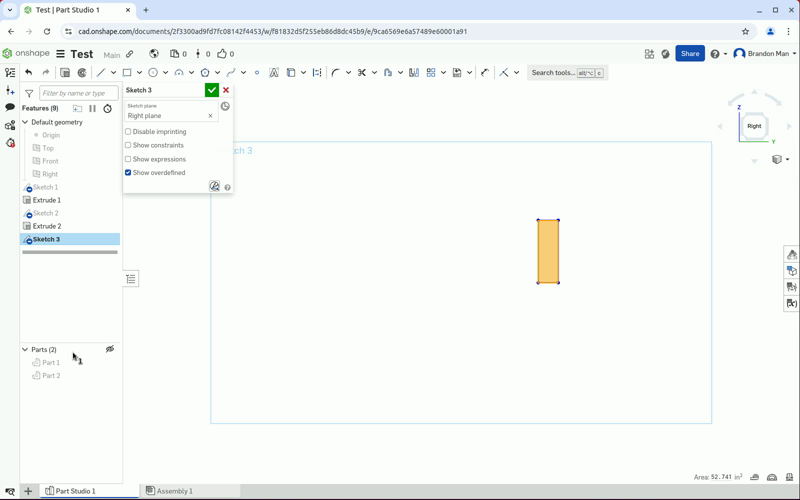
key(shift+e)
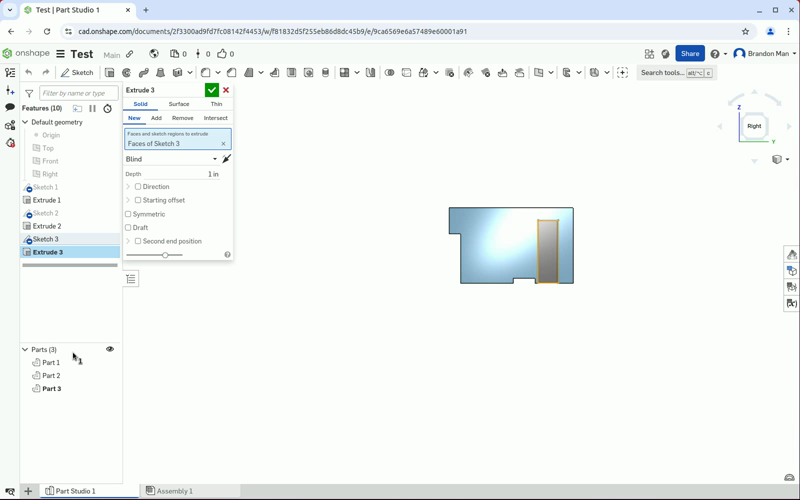
mouse_move(143, 106)
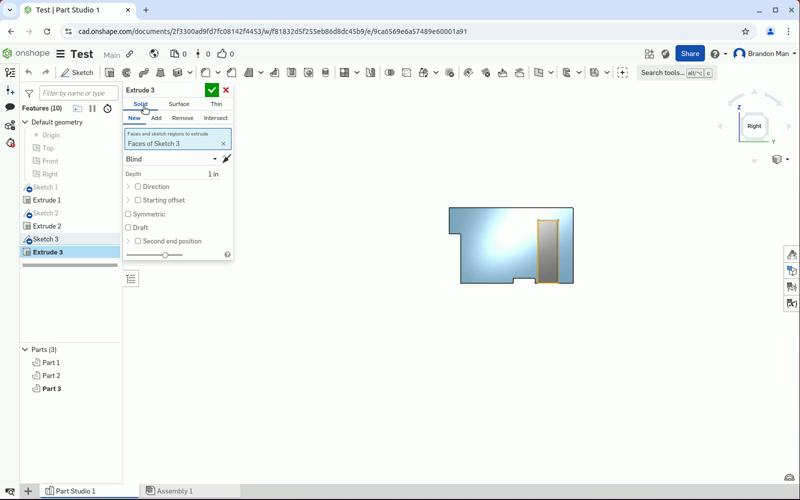
click(143, 106)
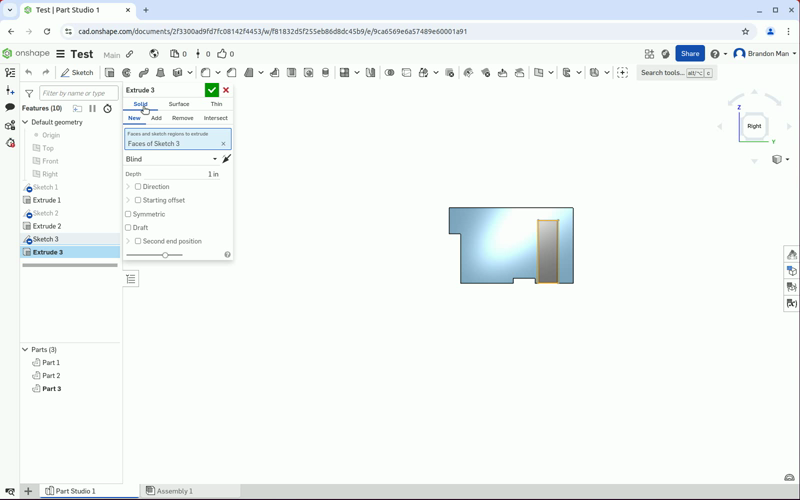
mouse_move(186, 120)
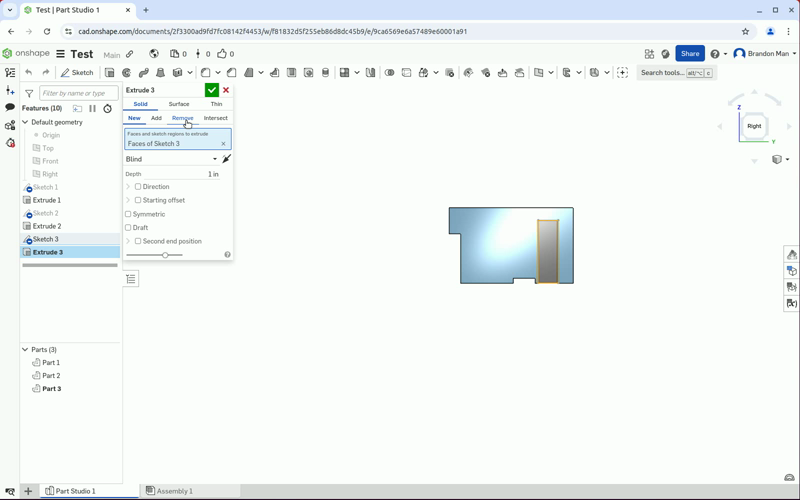
click(186, 120)
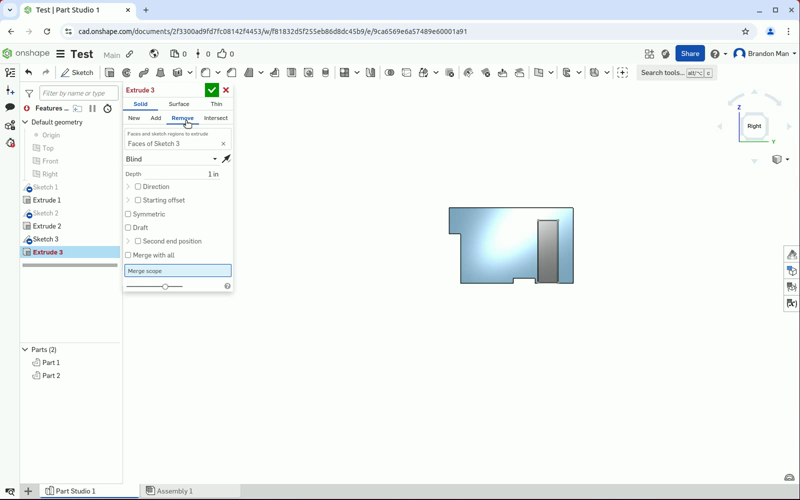
key(tab, 4)
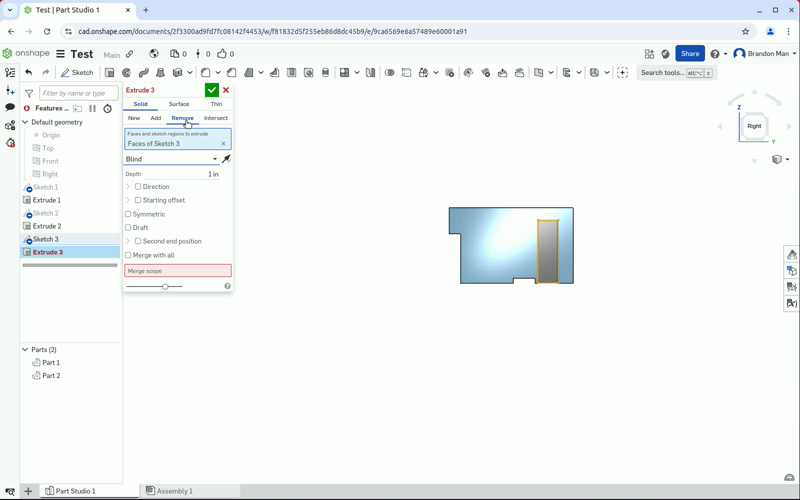
text(-0.722)
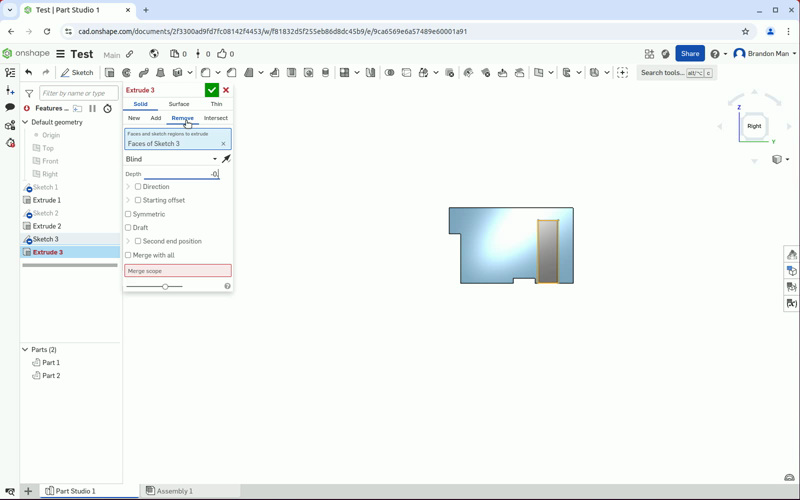
key(tab, 6)
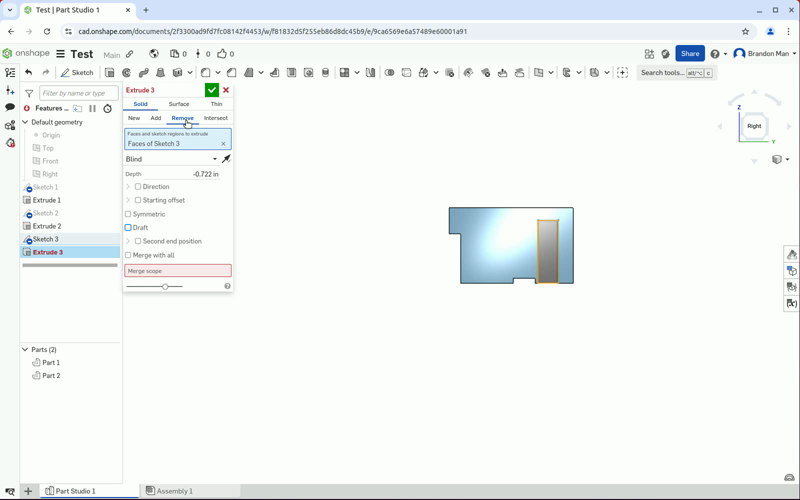
key(space)
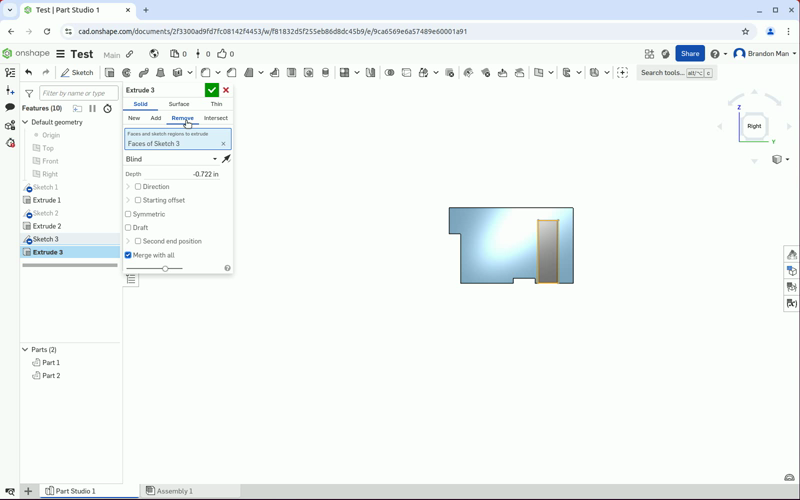
key(enter)
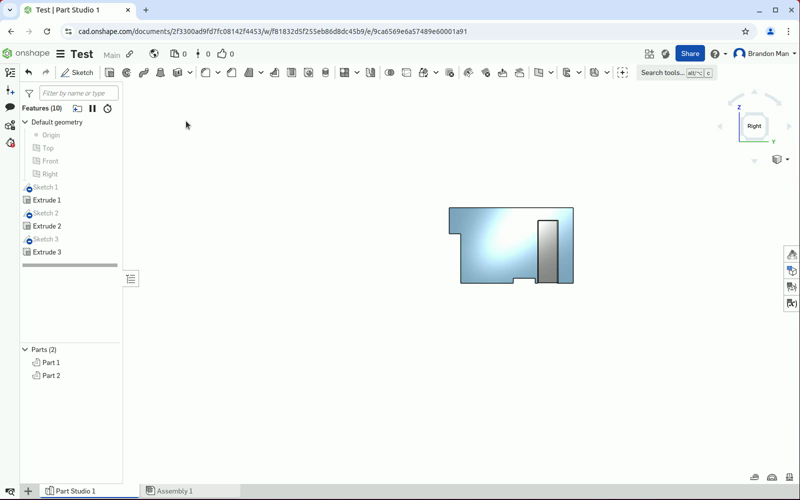
key(shift+h)
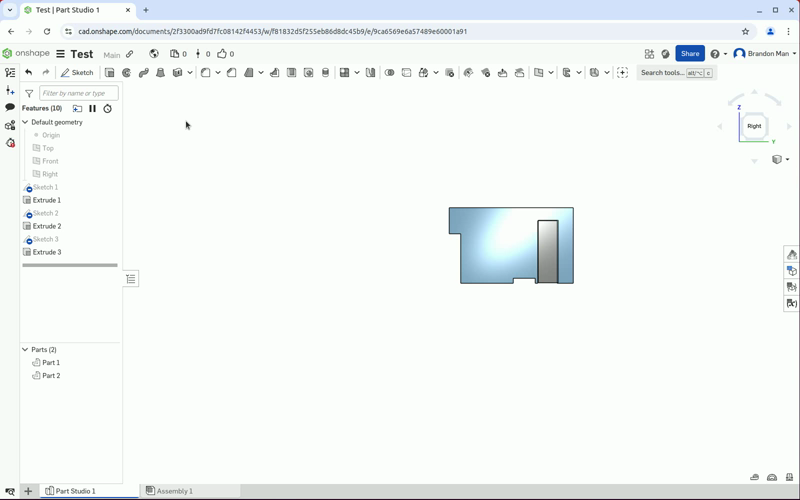
key(shift+h)
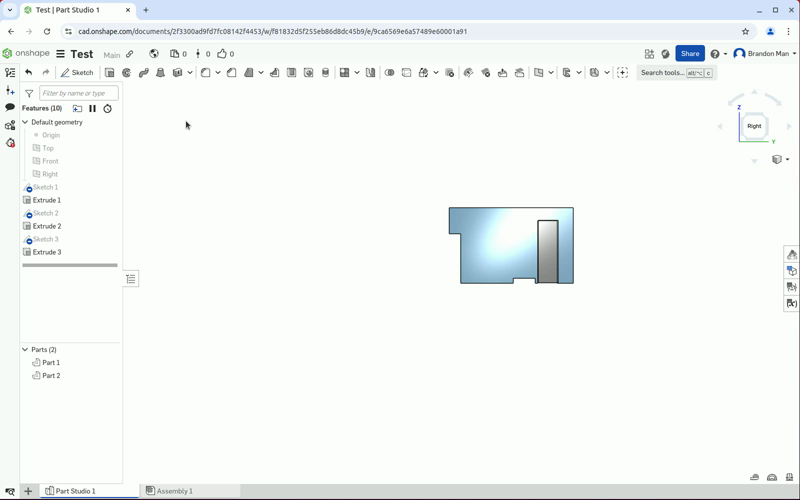
key(shift+7)
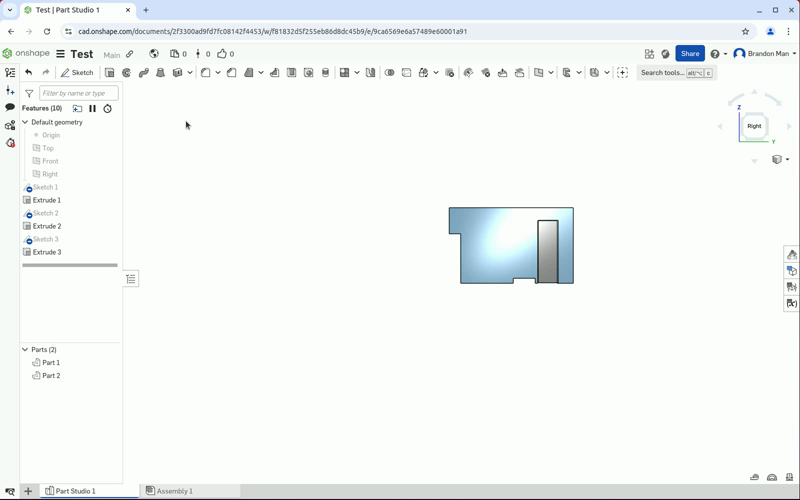
key(right, 2)
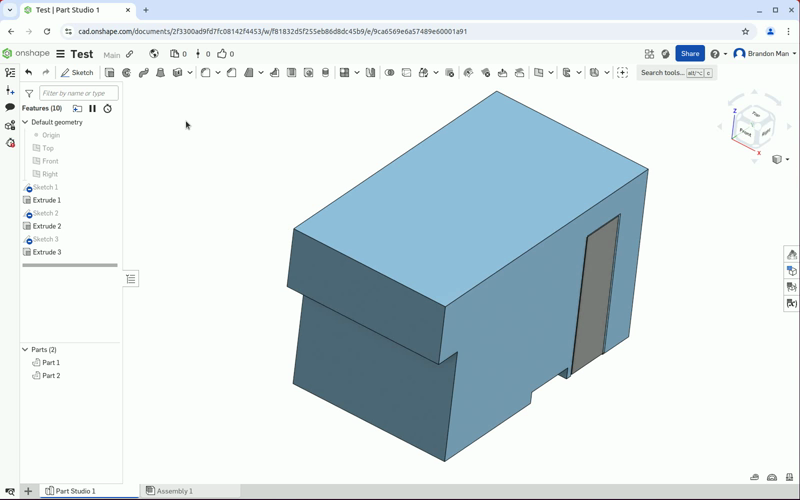
key(down, 2)
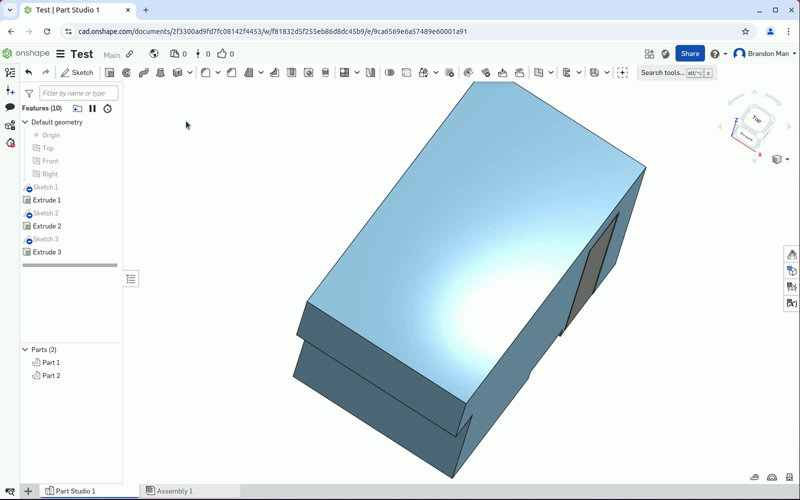
key(up, 2)
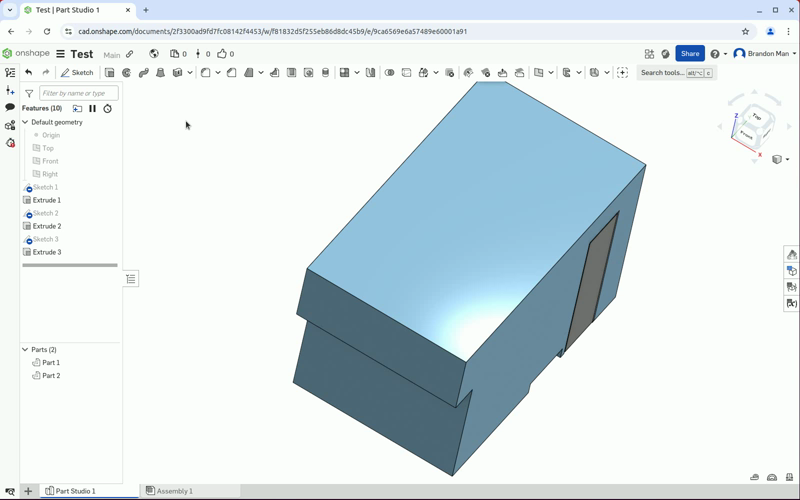
key(left, 2)
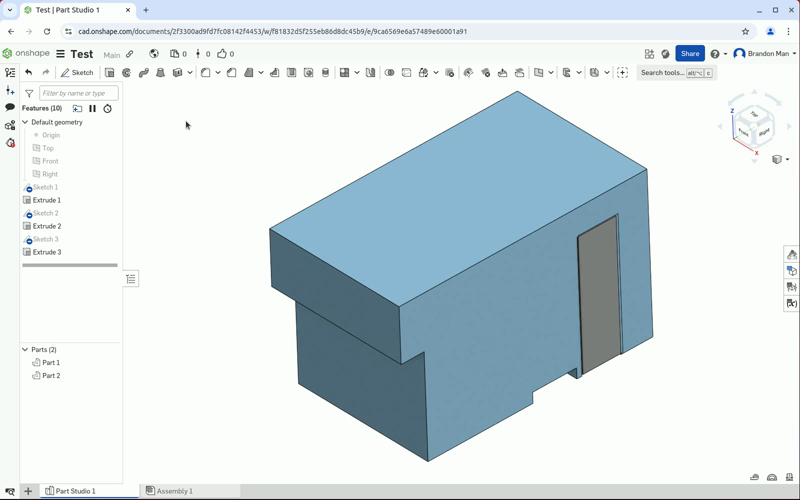
mouse_move(73, 189)
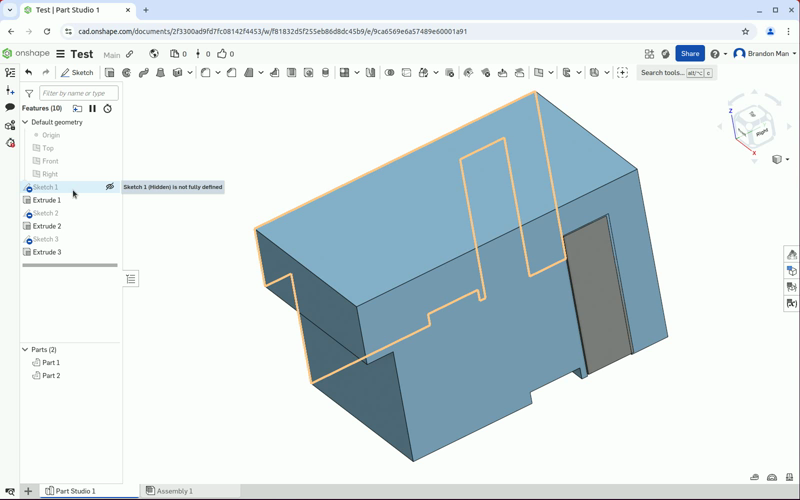
click(73, 189)